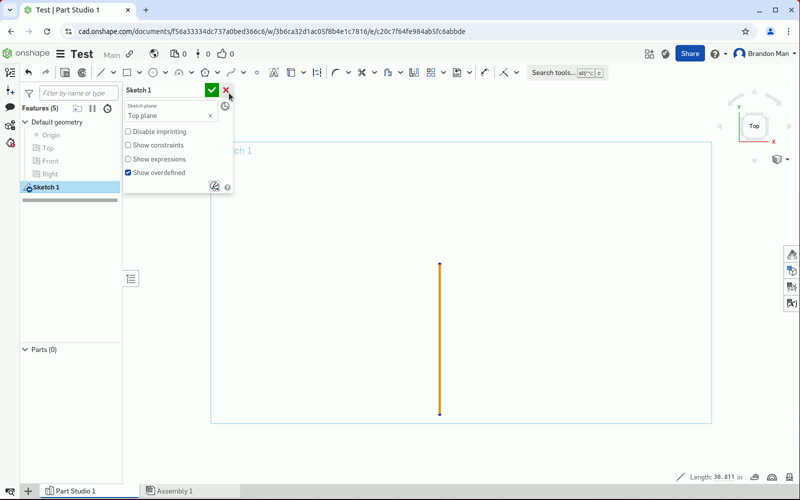
key(shift+h)
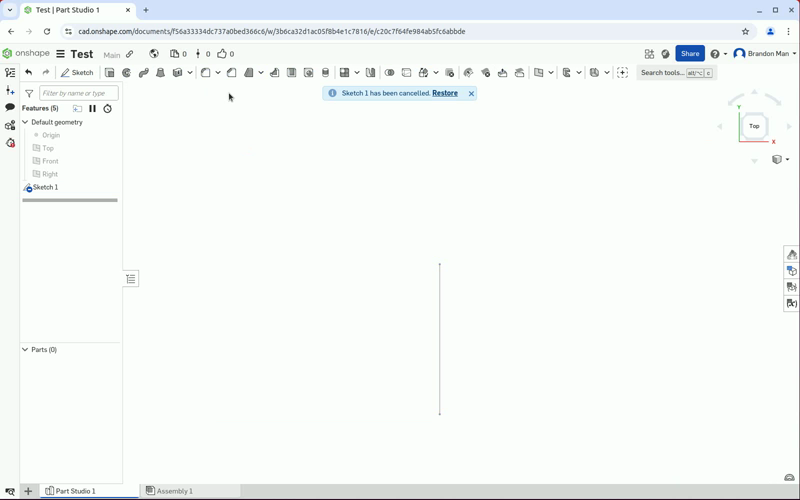
key(shift+s)
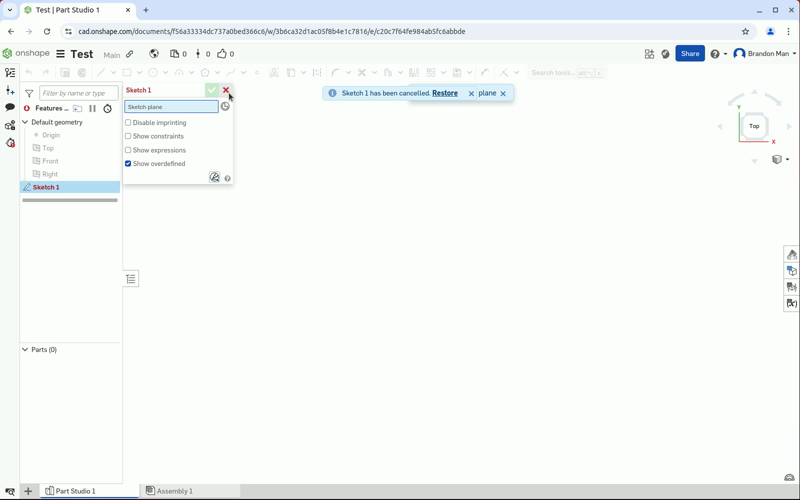
mouse_move(73, 150)
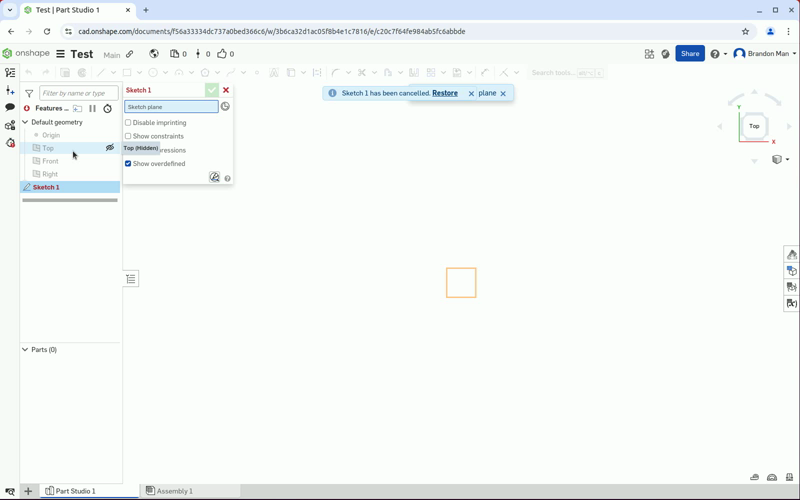
click(73, 150)
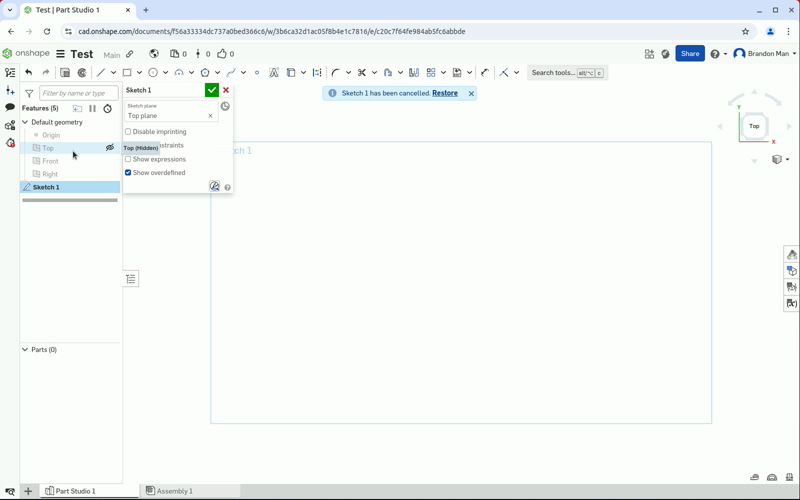
mouse_move(73, 352)
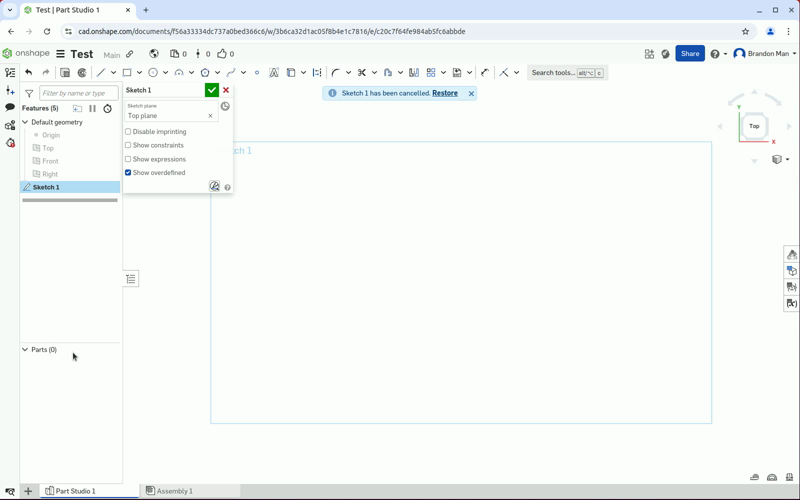
key(y)
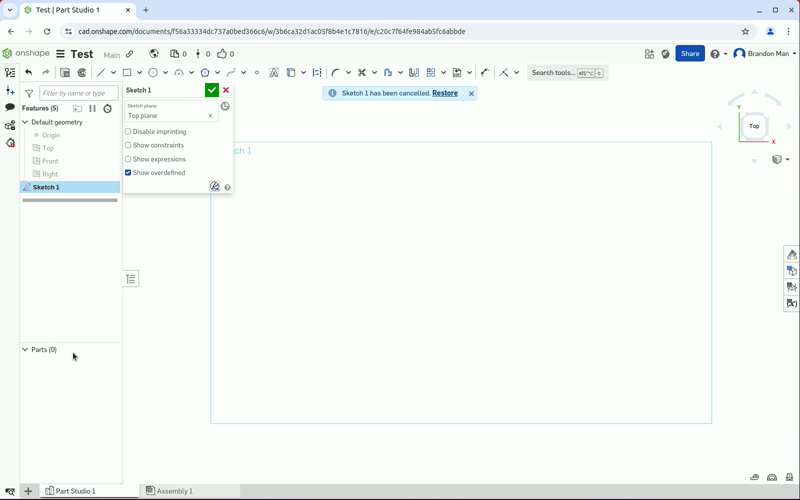
key(c)
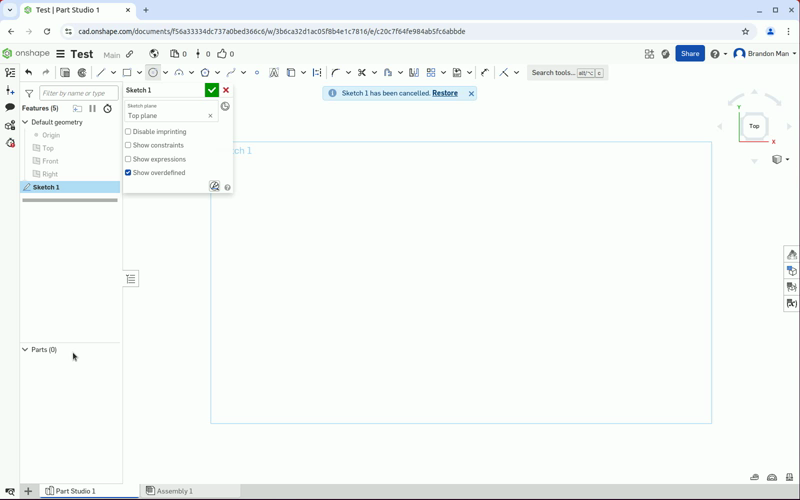
key_down(shift)
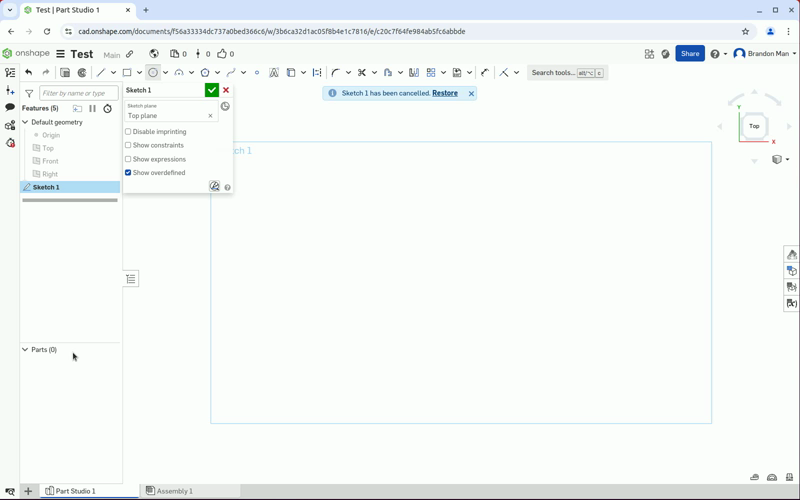
mouse_move(460, 282)
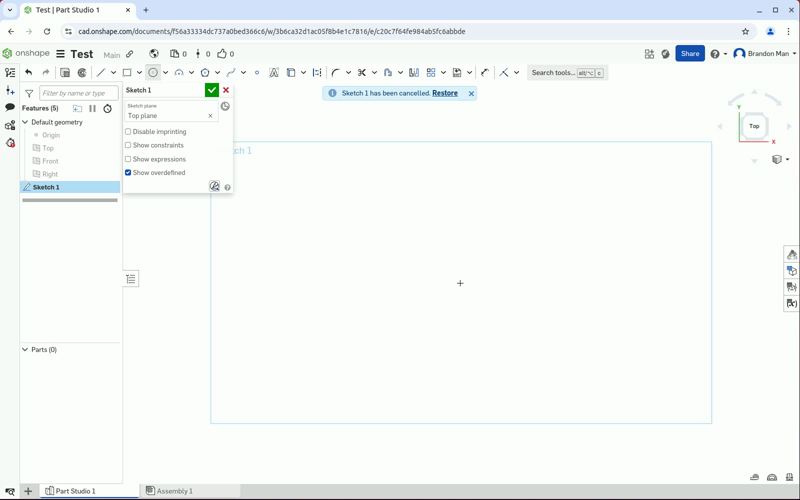
click(460, 282)
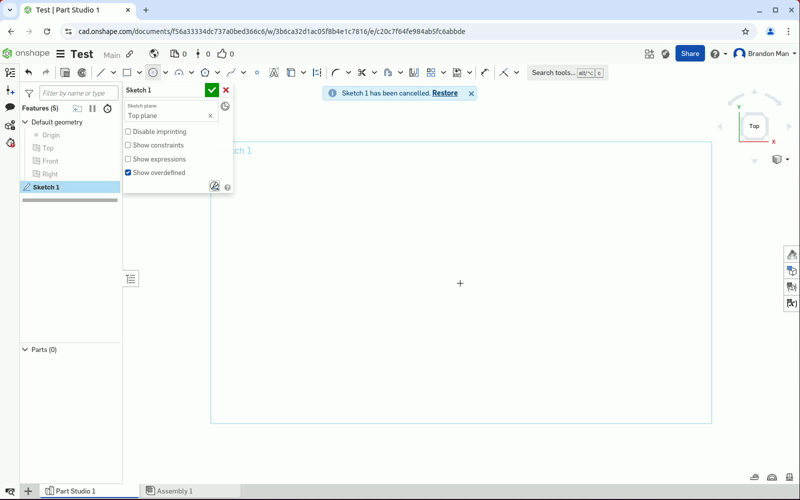
key_up(shift)
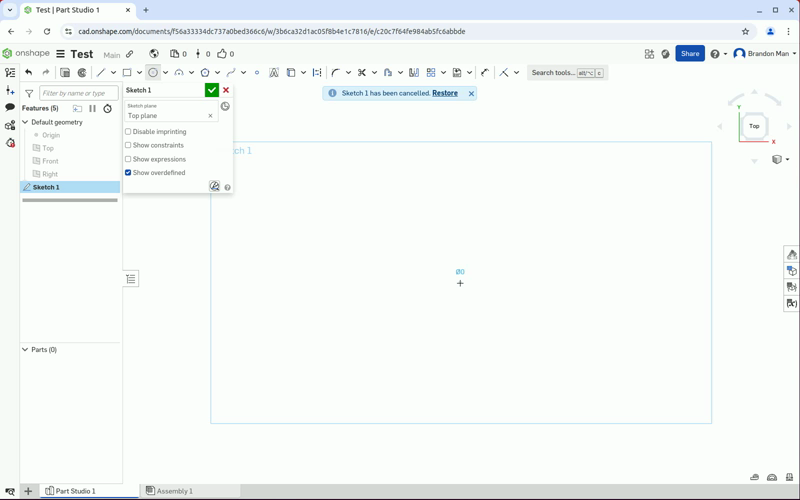
mouse_move(489, 282)
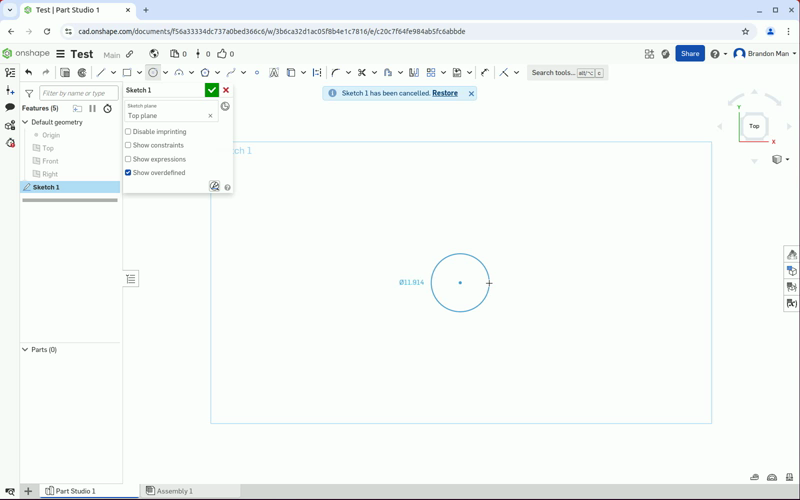
click(489, 282)
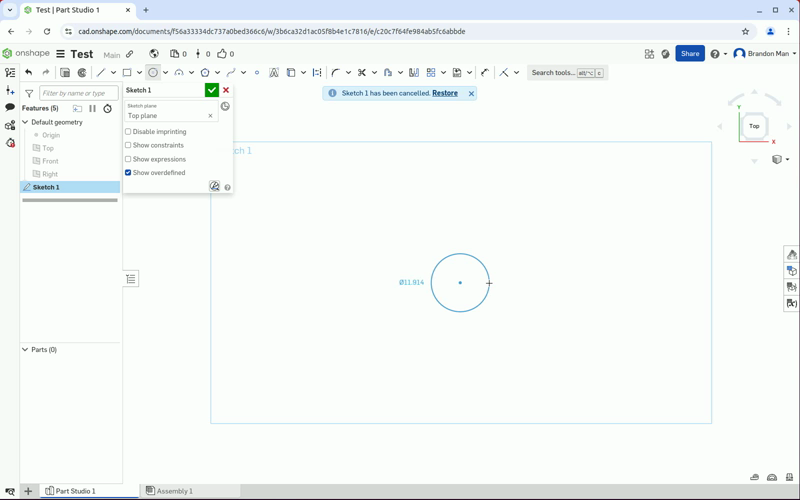
key(esc)
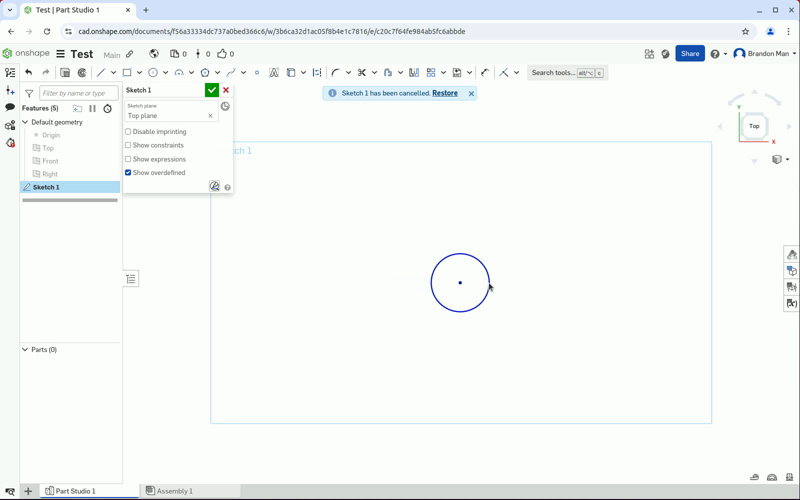
key(c)
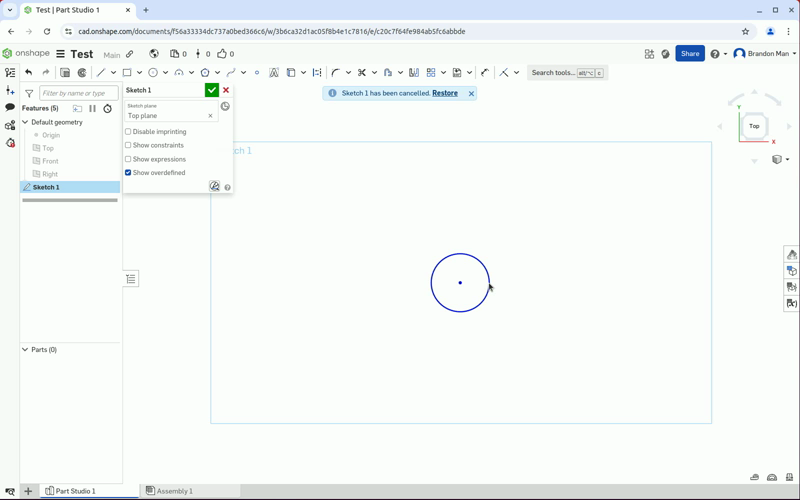
key_down(shift)
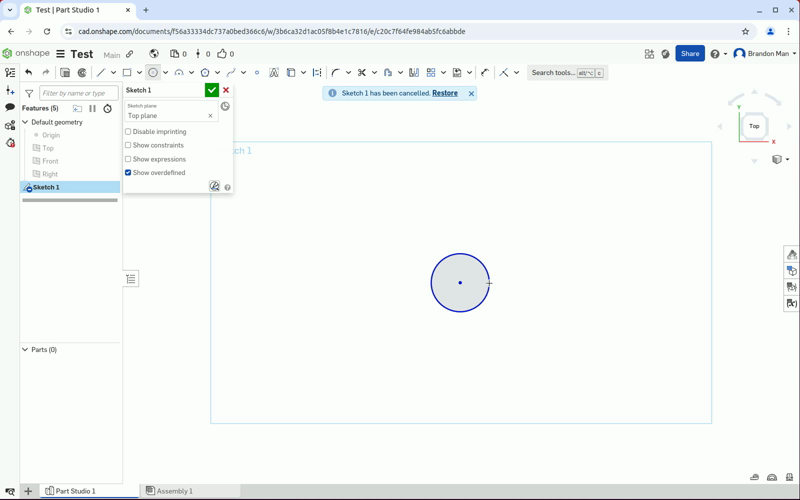
mouse_move(460, 282)
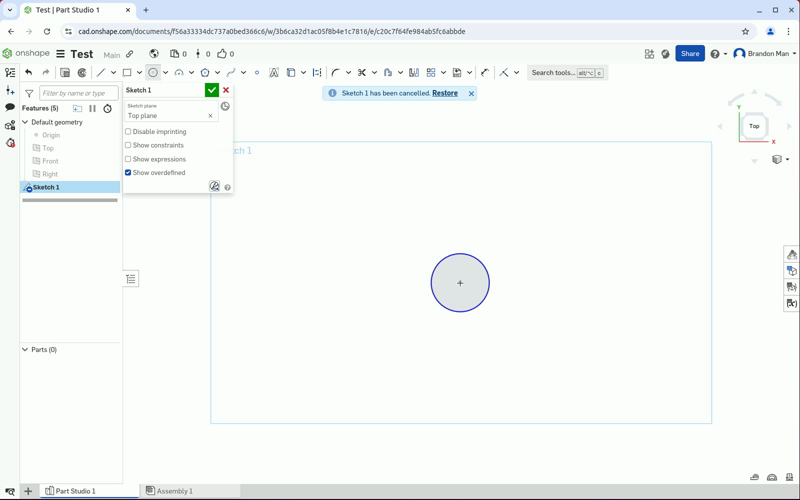
click(460, 282)
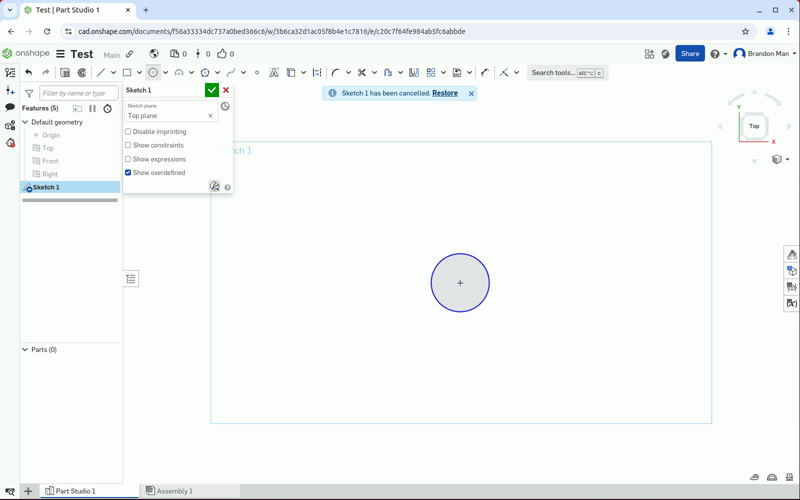
key_up(shift)
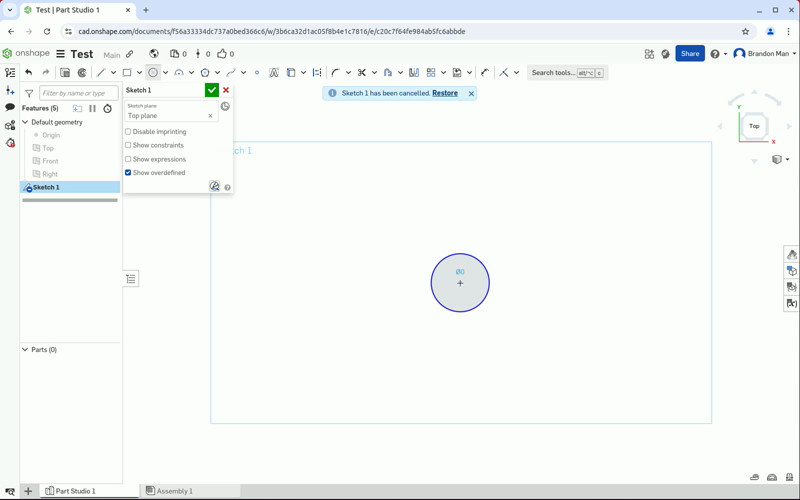
mouse_move(484, 282)
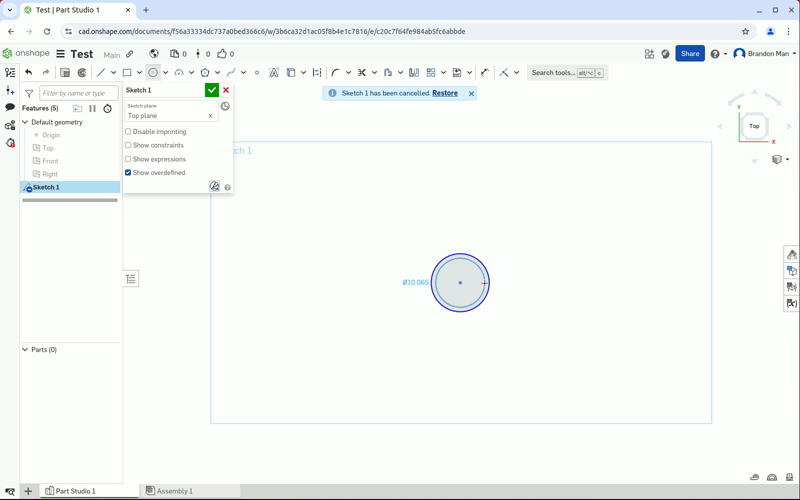
scroll(6)
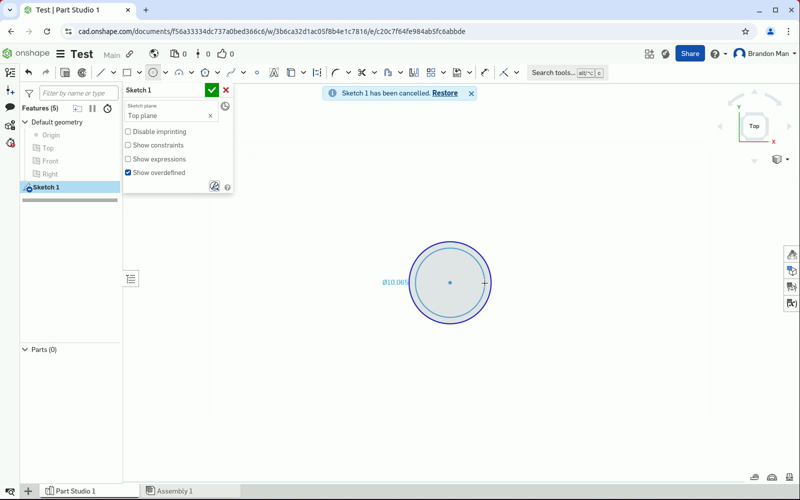
scroll(6)
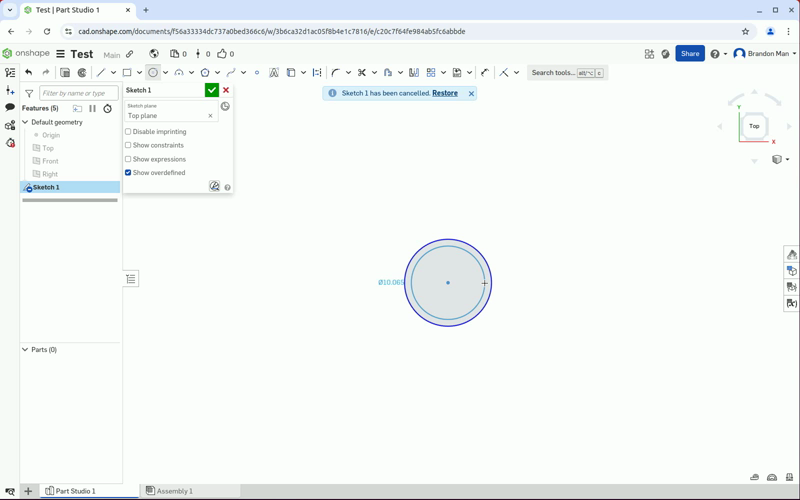
scroll(6)
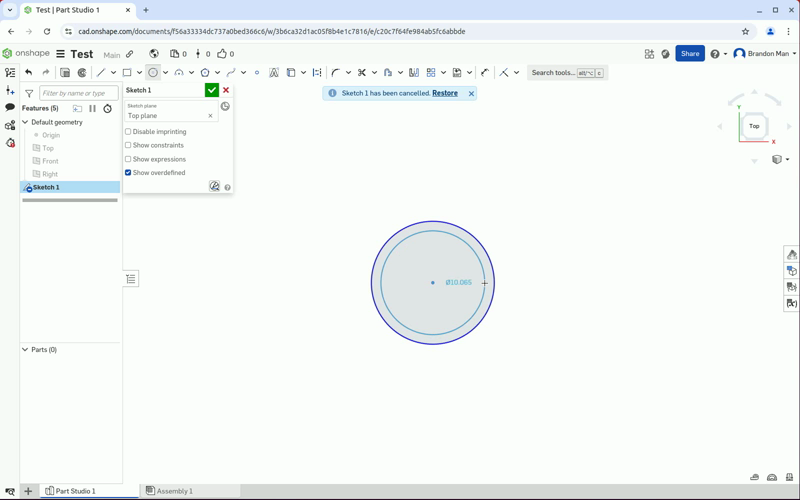
scroll(6)
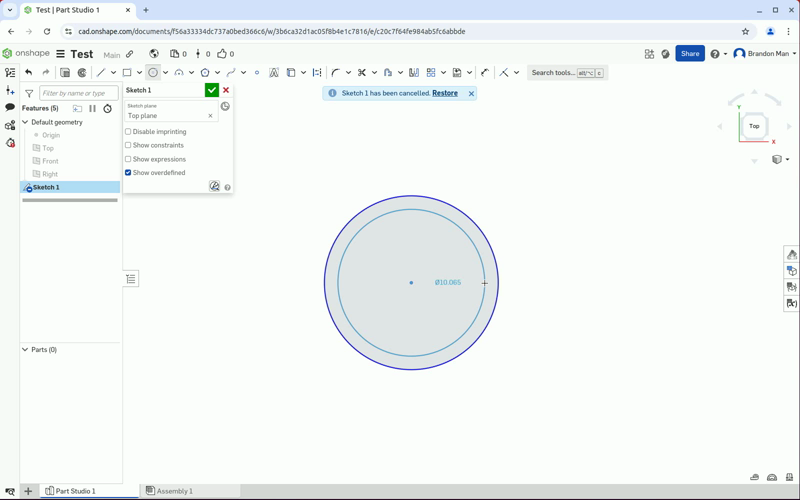
scroll(6)
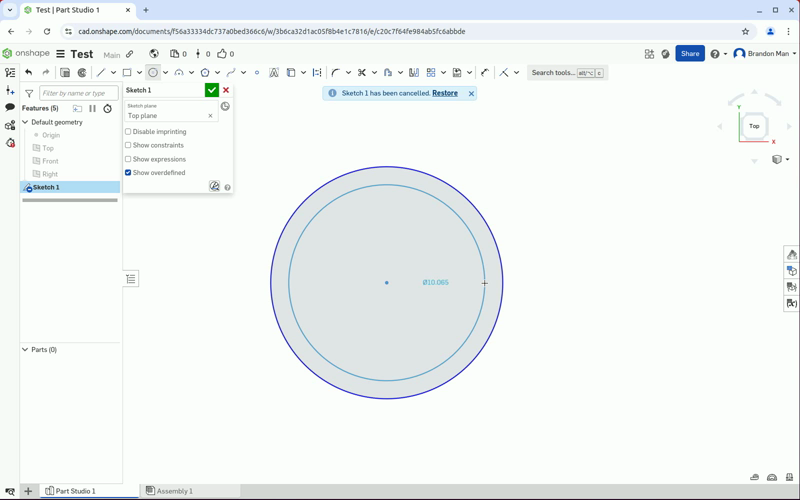
scroll(6)
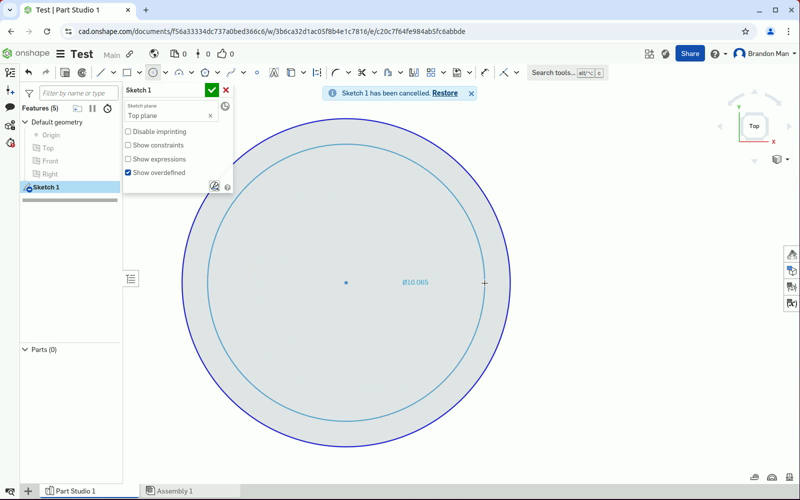
scroll(6)
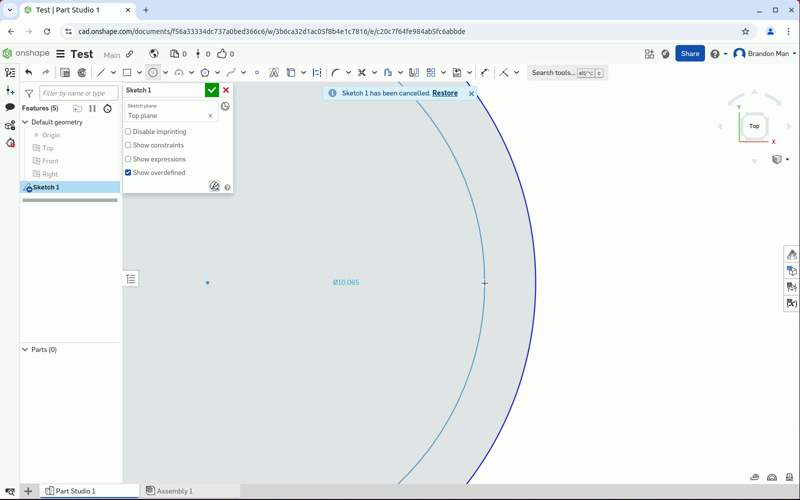
click(484, 282)
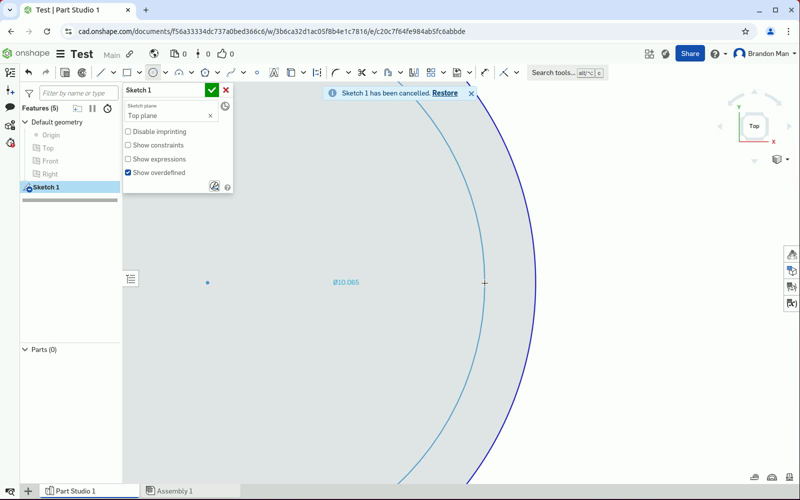
scroll(-6)
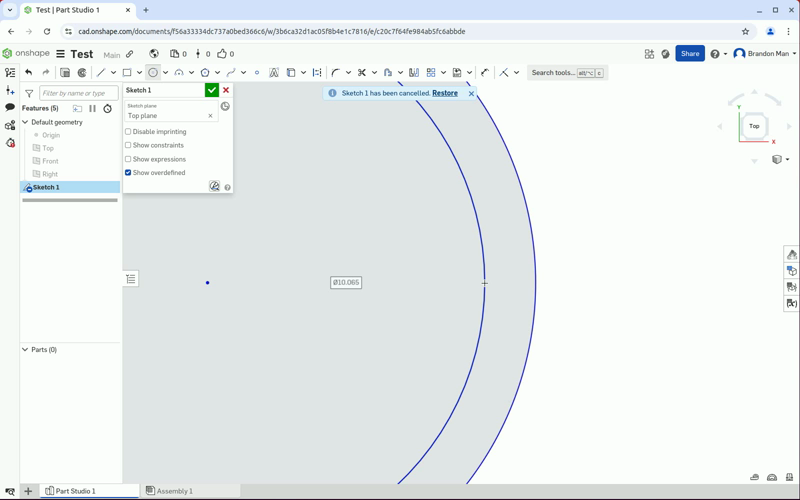
scroll(-6)
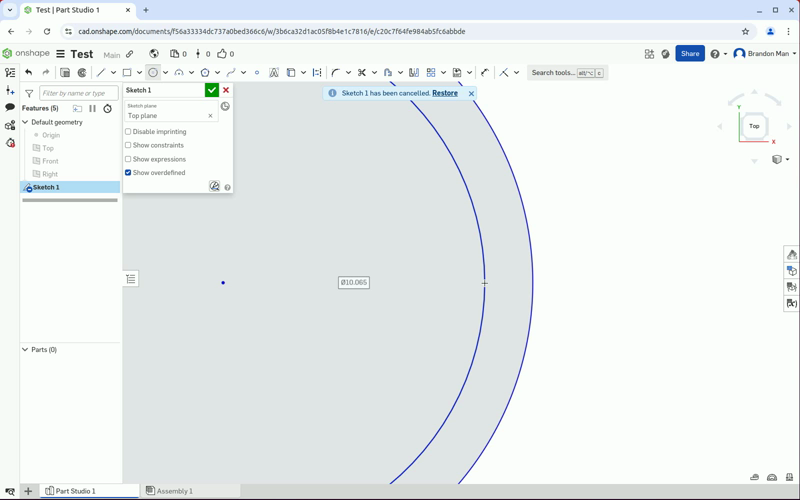
scroll(-6)
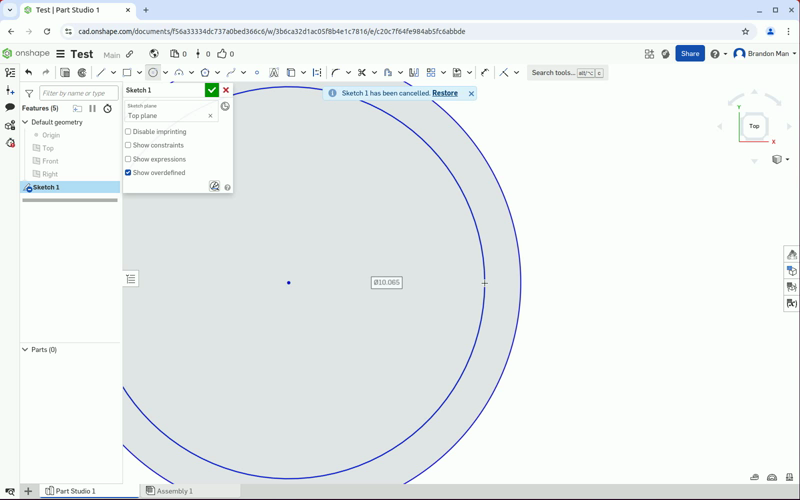
scroll(-6)
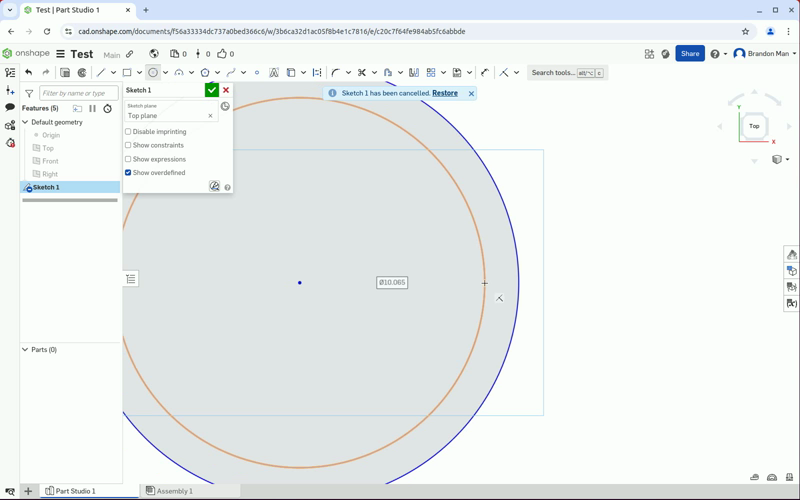
scroll(-6)
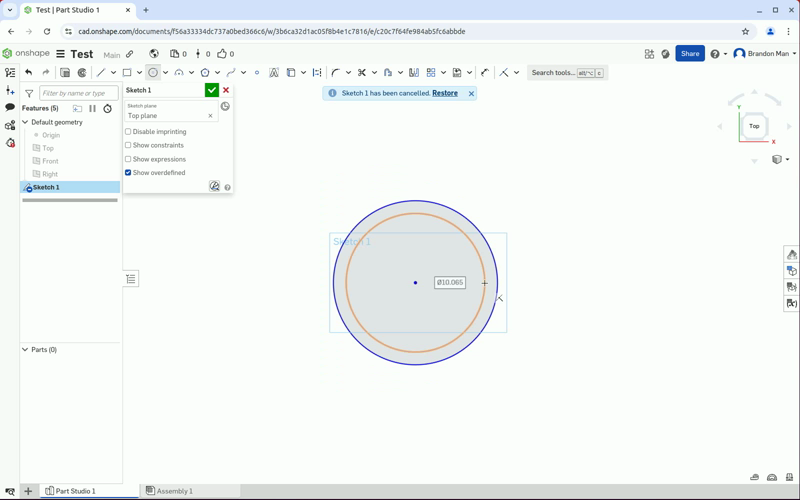
scroll(-6)
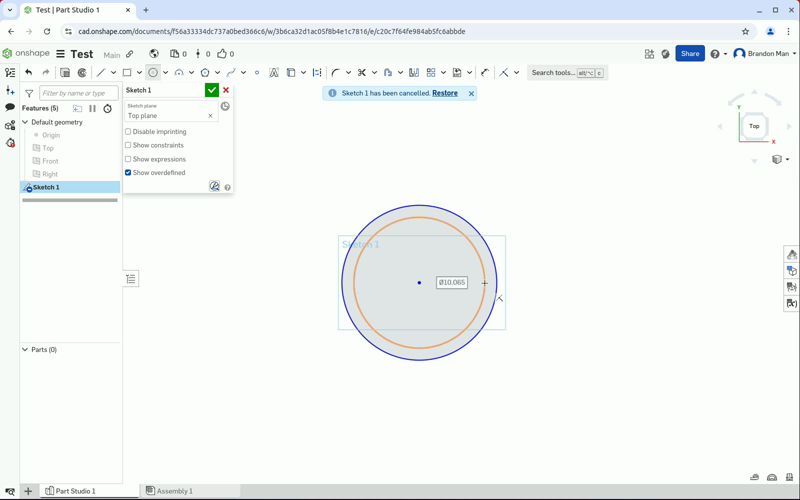
scroll(-6)
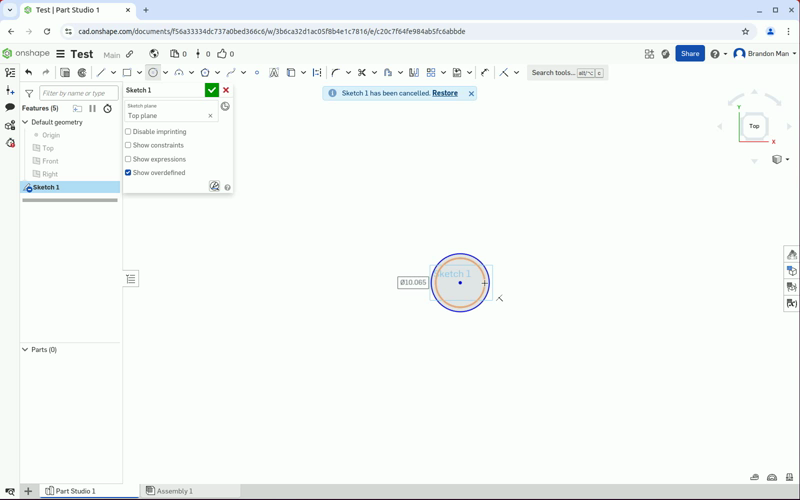
key(esc)
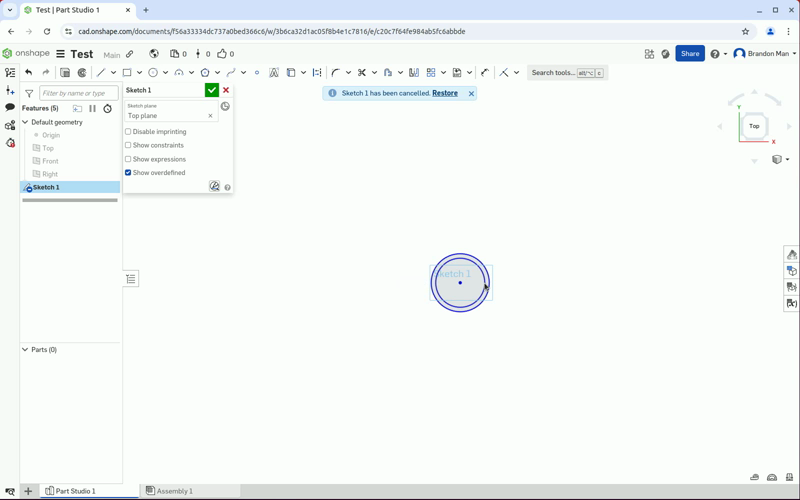
mouse_move(435, 295)
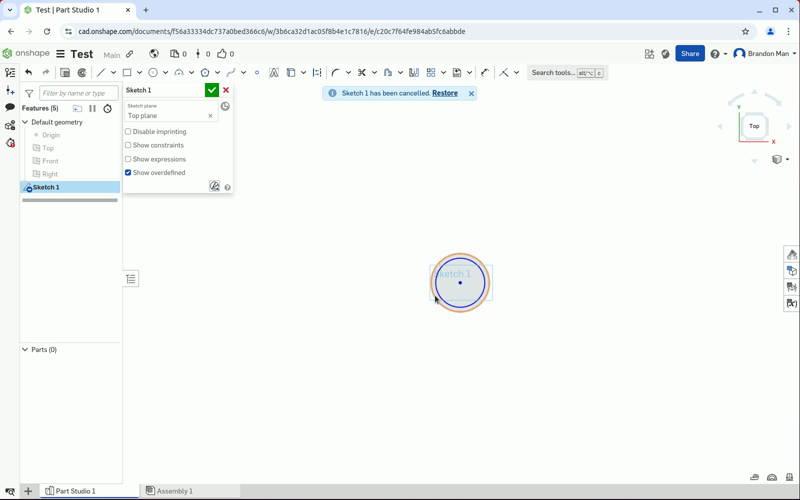
scroll(6)
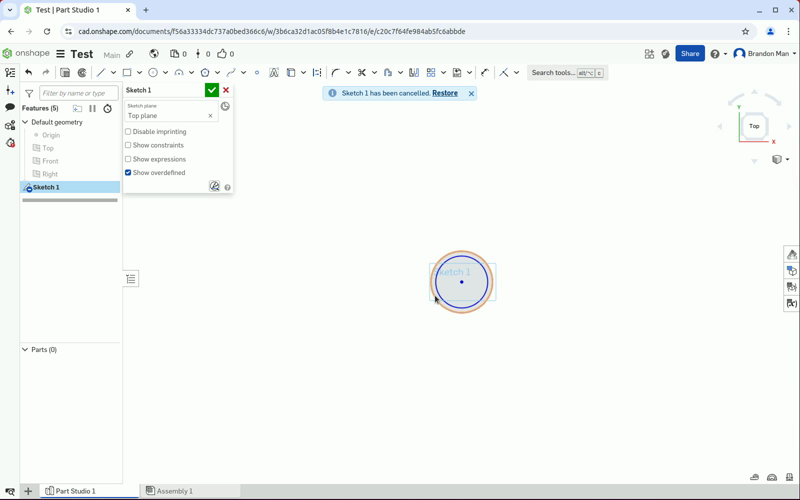
scroll(6)
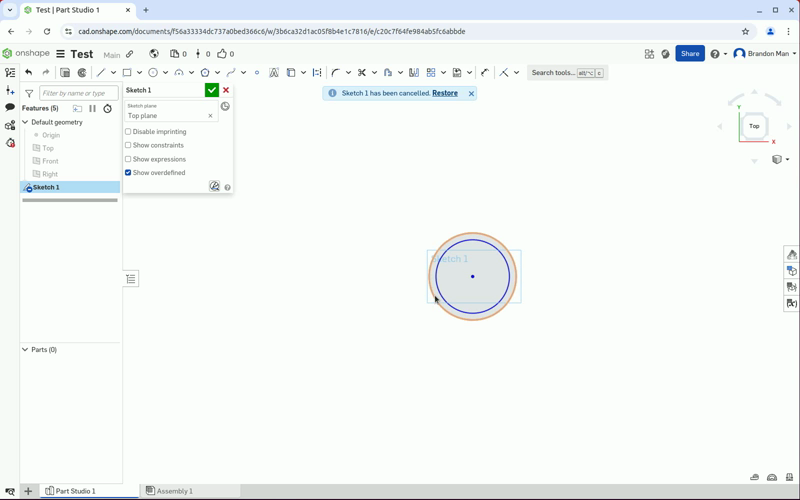
scroll(6)
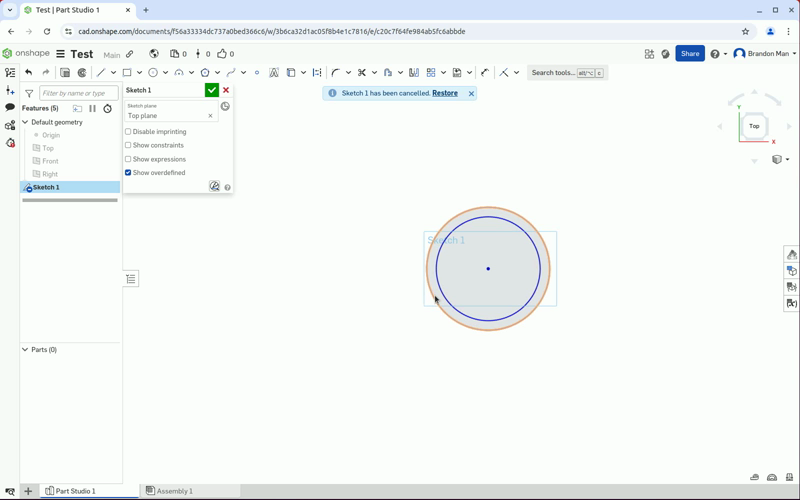
scroll(6)
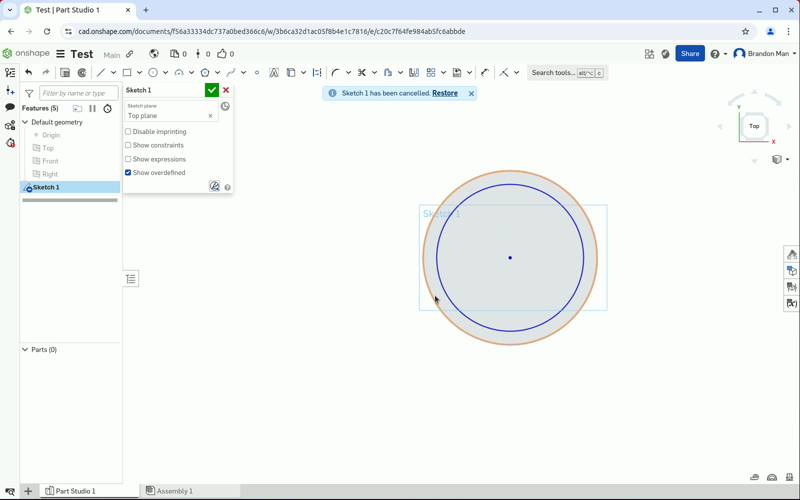
scroll(6)
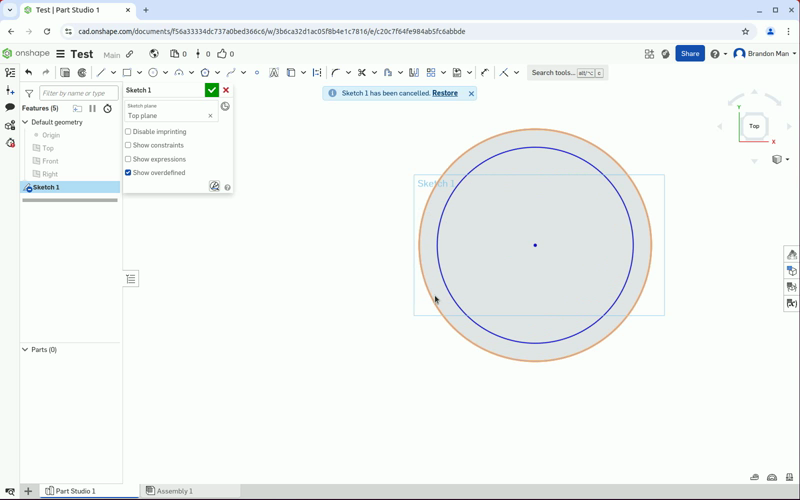
scroll(6)
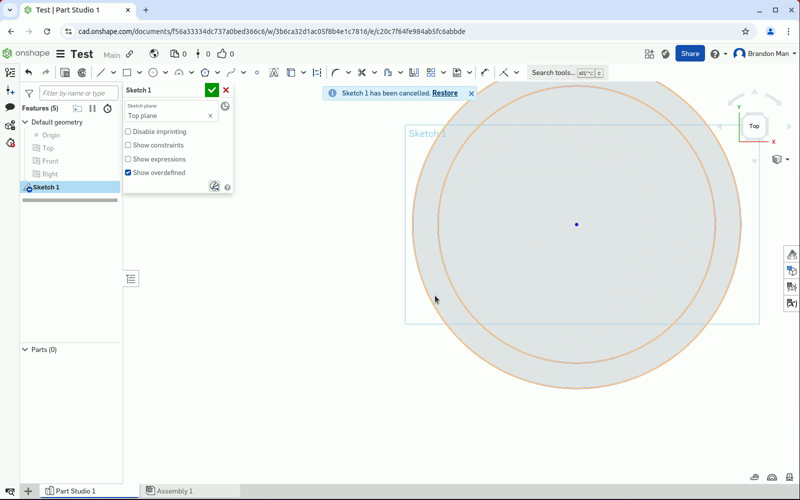
scroll(6)
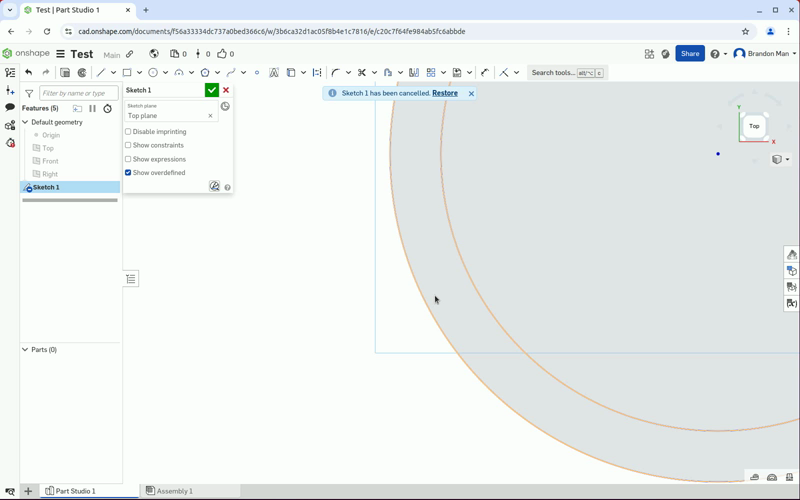
click(435, 295)
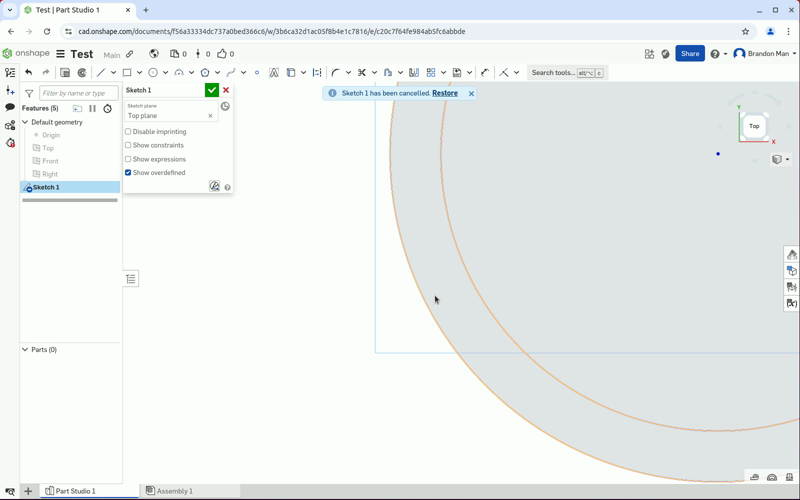
scroll(-6)
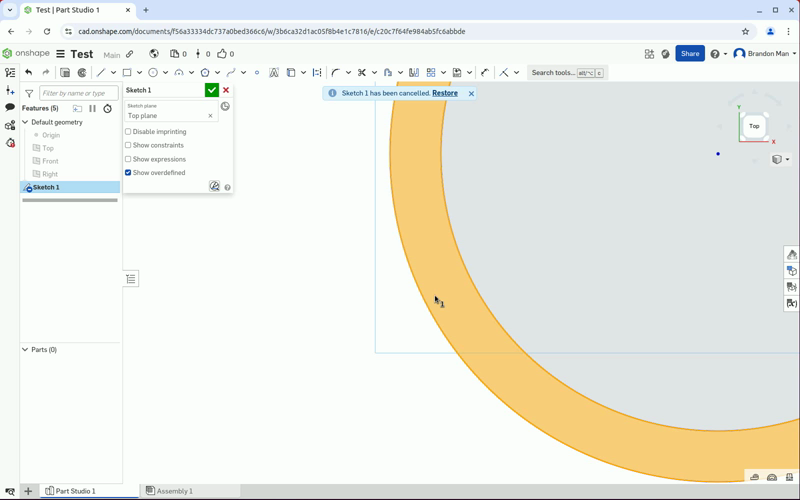
scroll(-6)
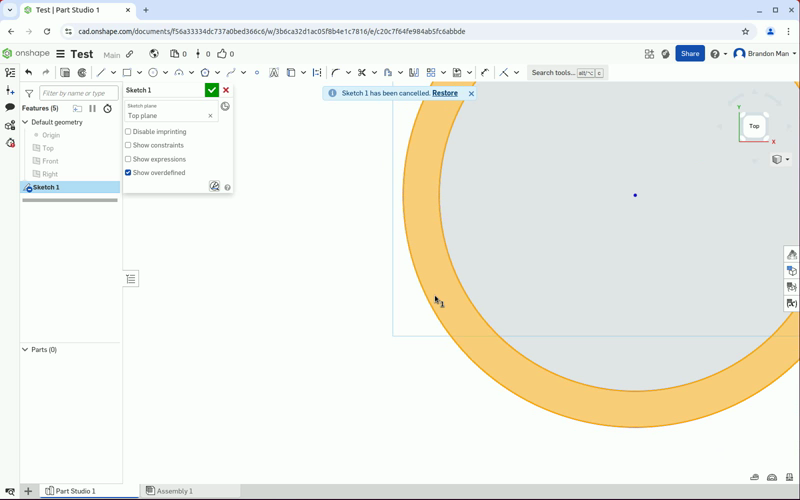
scroll(-6)
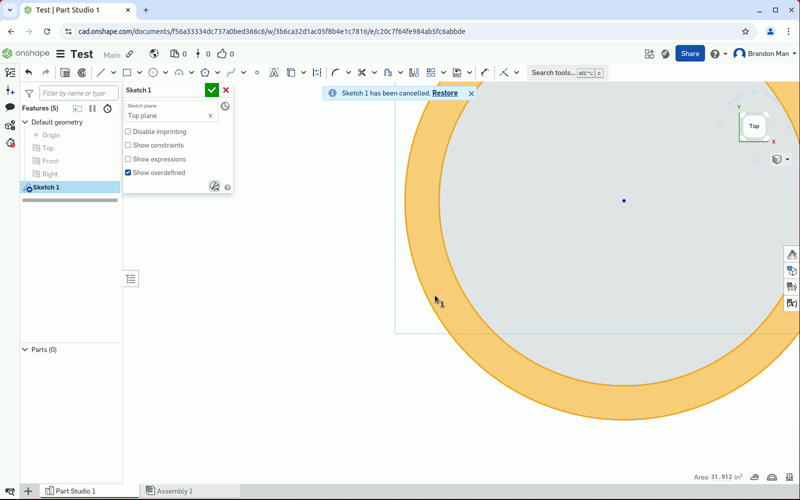
scroll(-6)
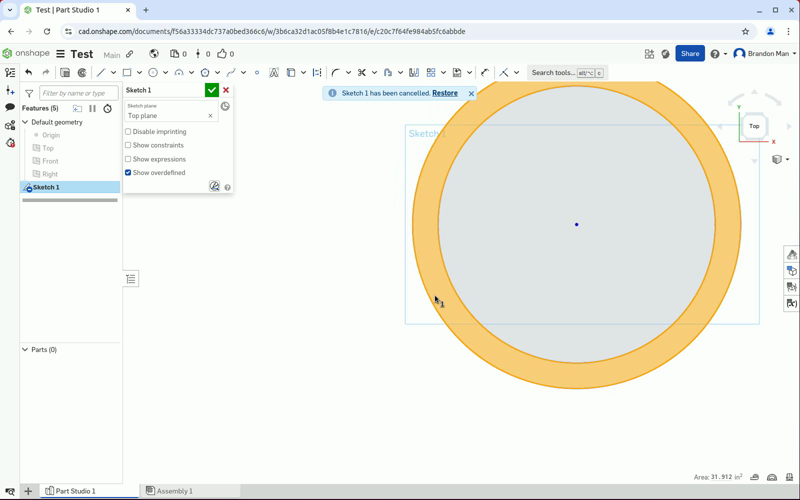
scroll(-6)
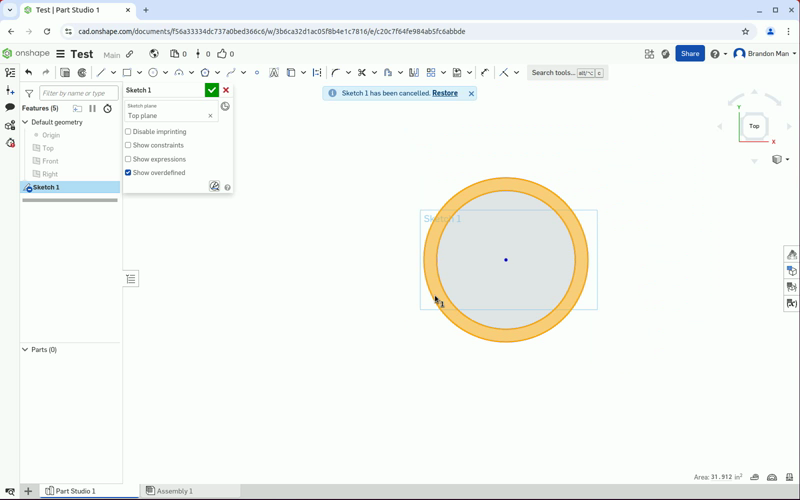
scroll(-6)
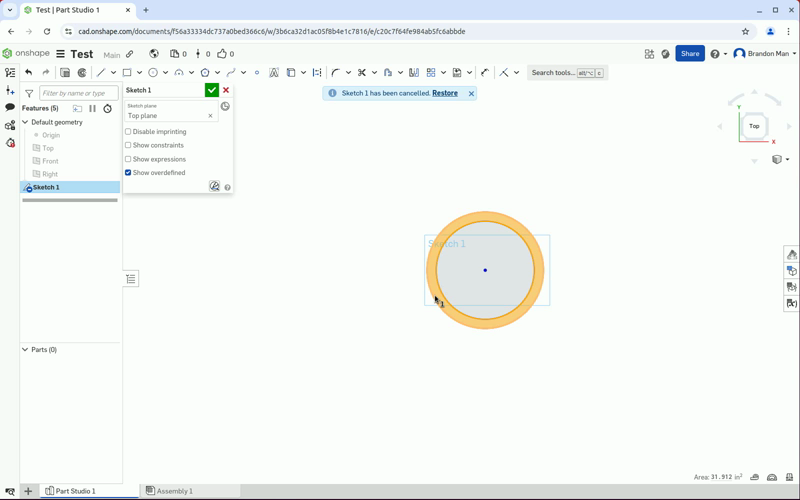
scroll(-6)
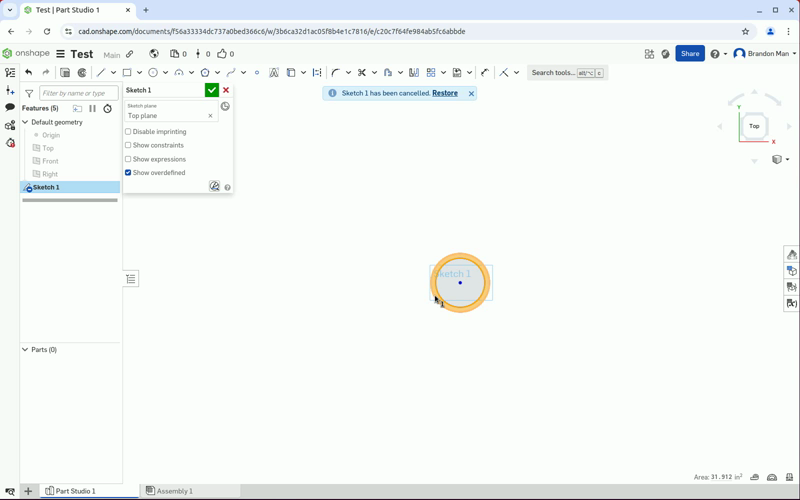
mouse_move(73, 352)
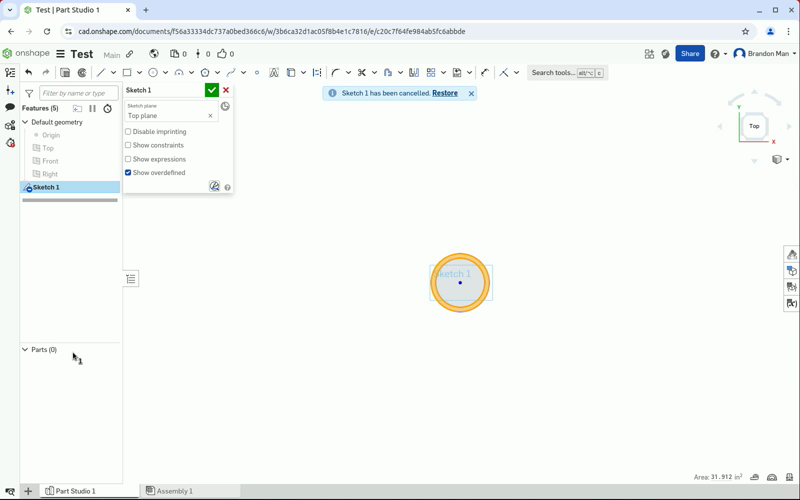
key(shift+y)
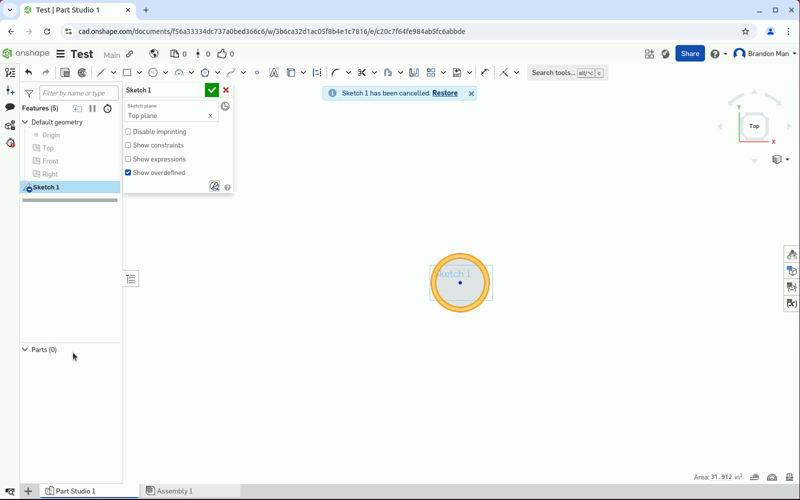
key(shift+e)
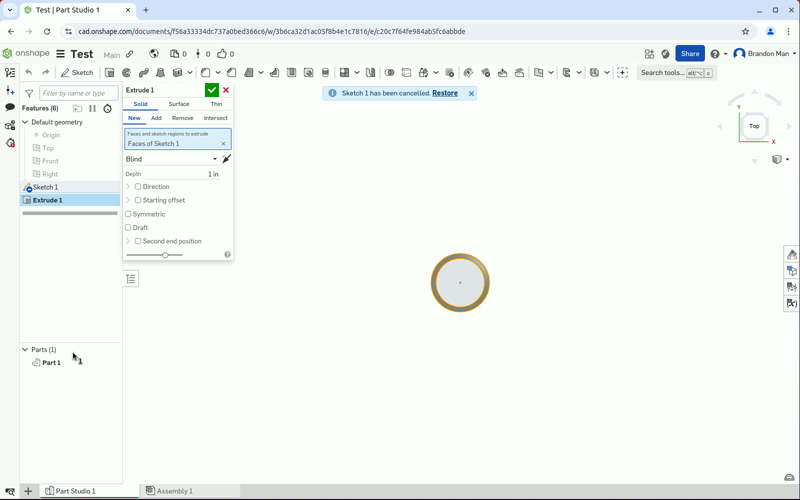
mouse_move(143, 106)
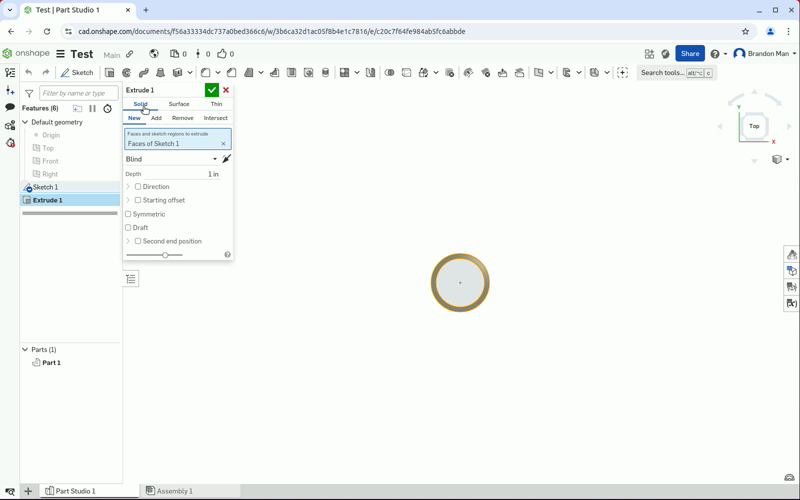
click(143, 106)
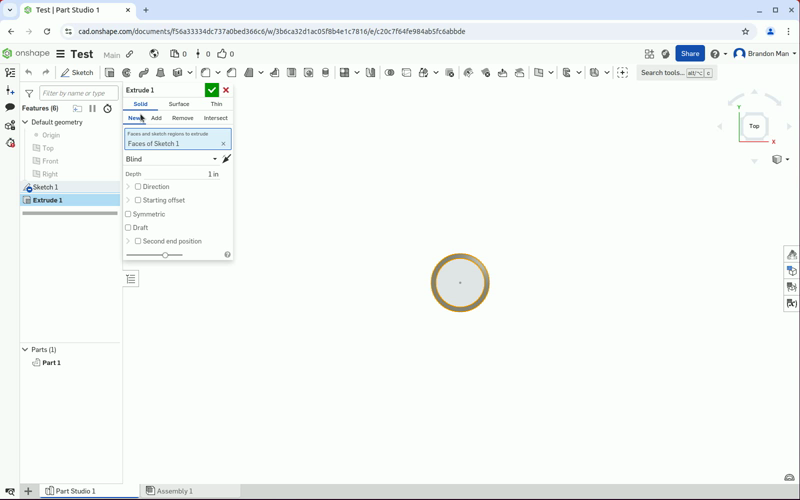
mouse_move(137, 120)
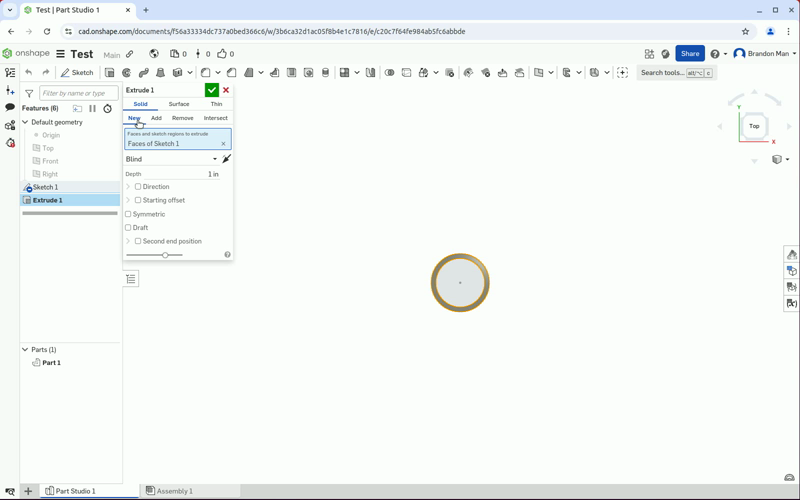
click(137, 120)
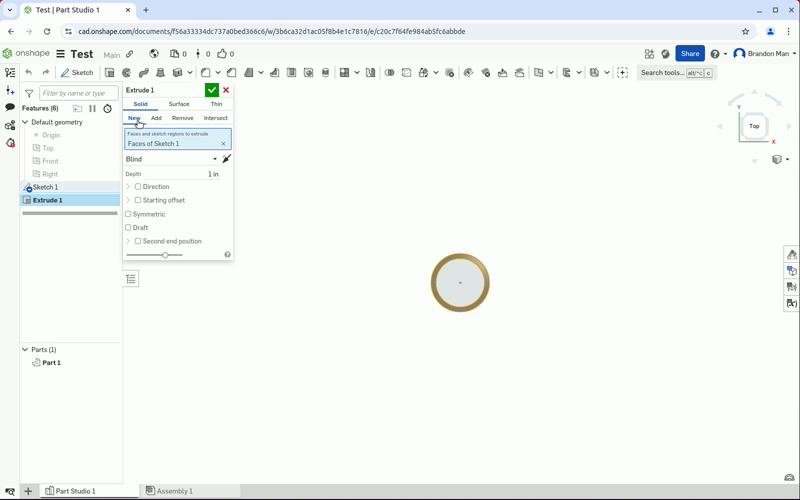
key(tab, 4)
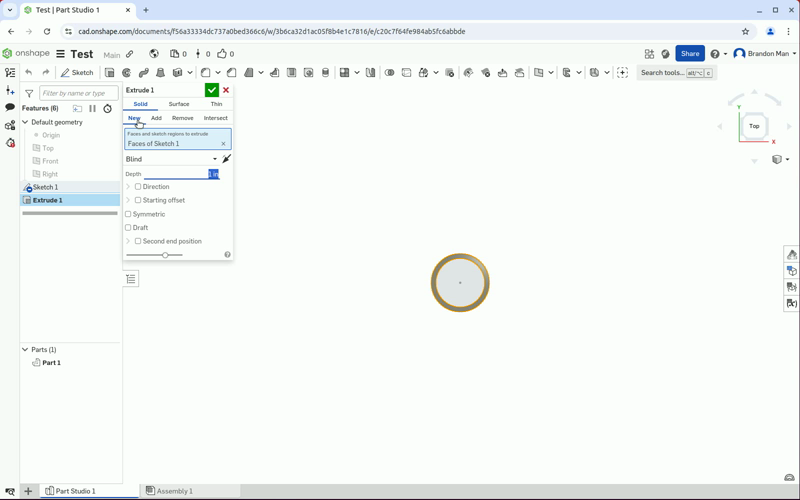
text(2.889)
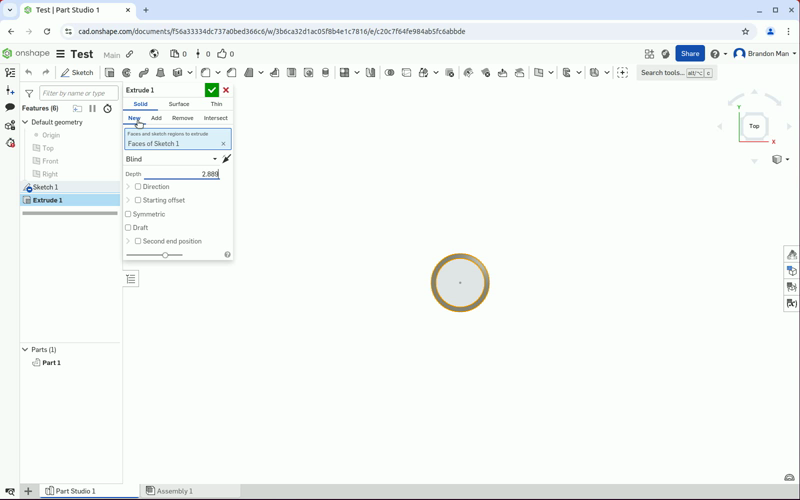
key(enter)
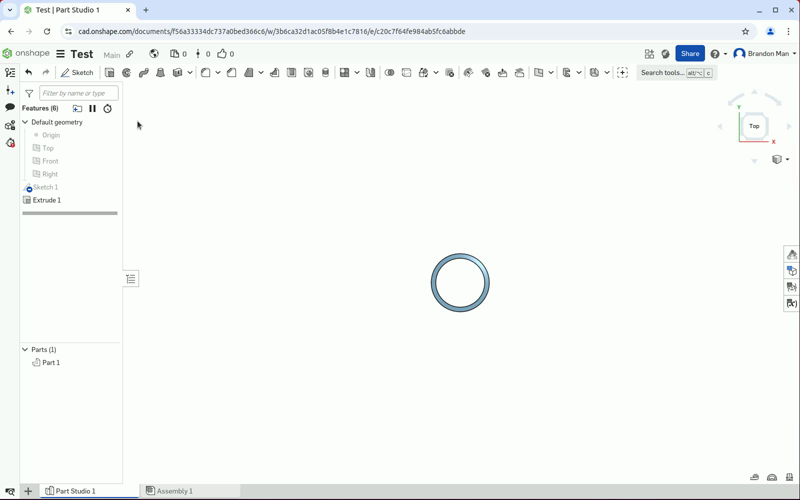
key(shift+h)
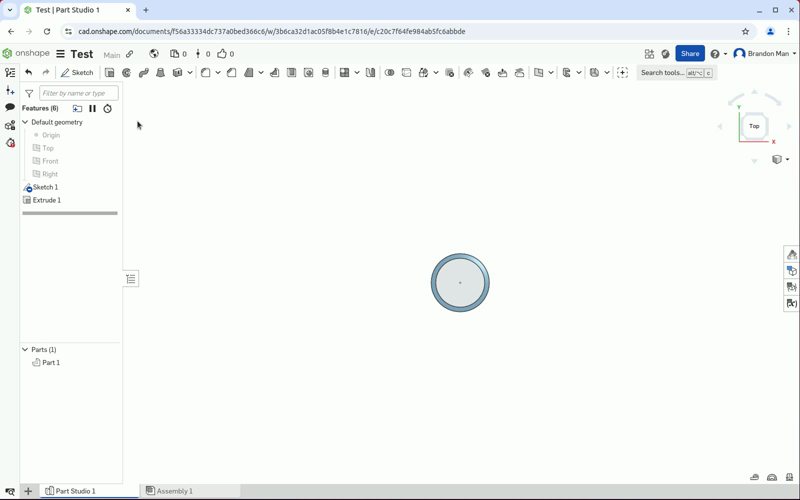
key(shift+h)
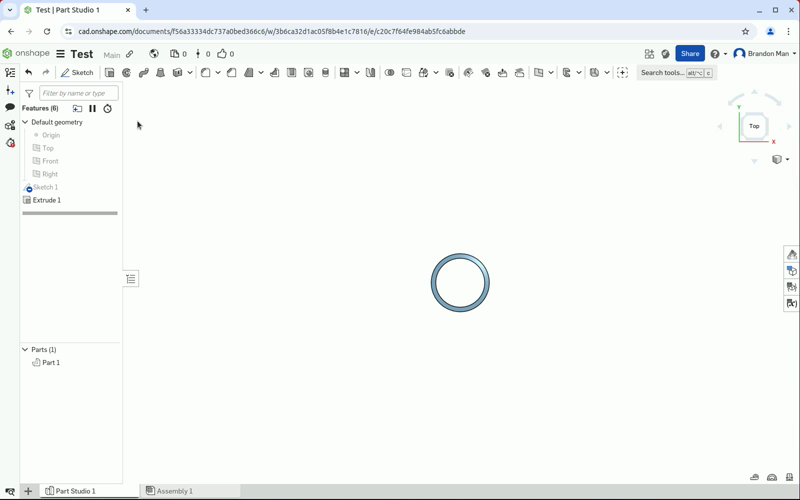
mouse_move(73, 189)
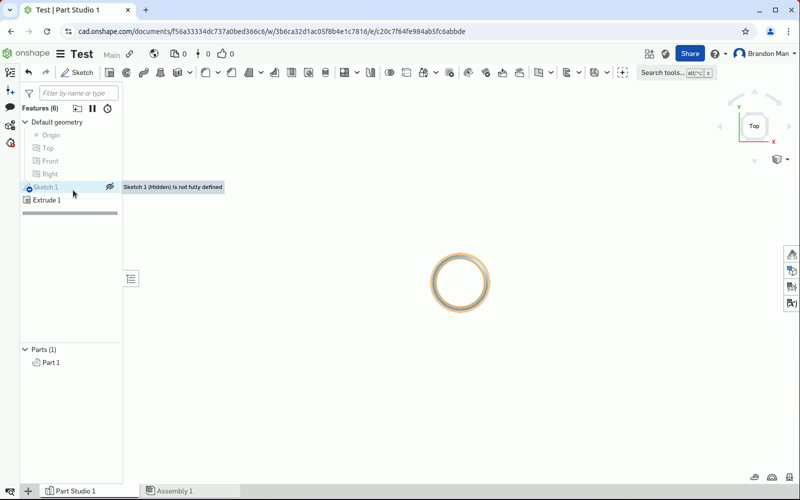
click(73, 189)
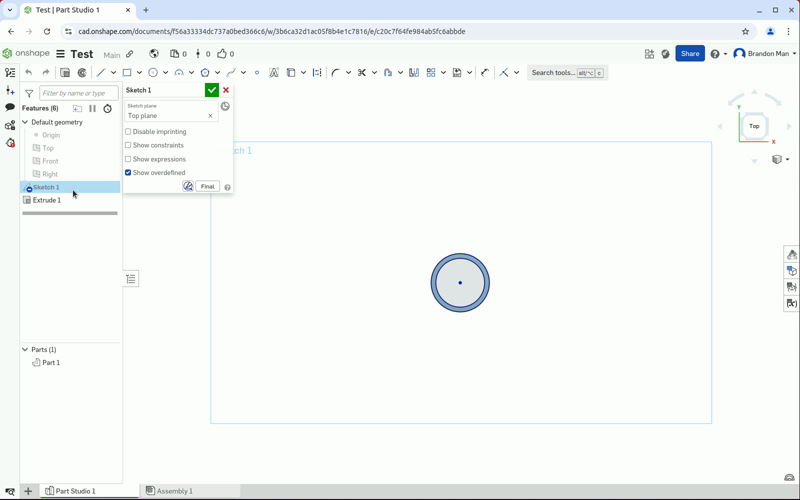
mouse_move(229, 92)
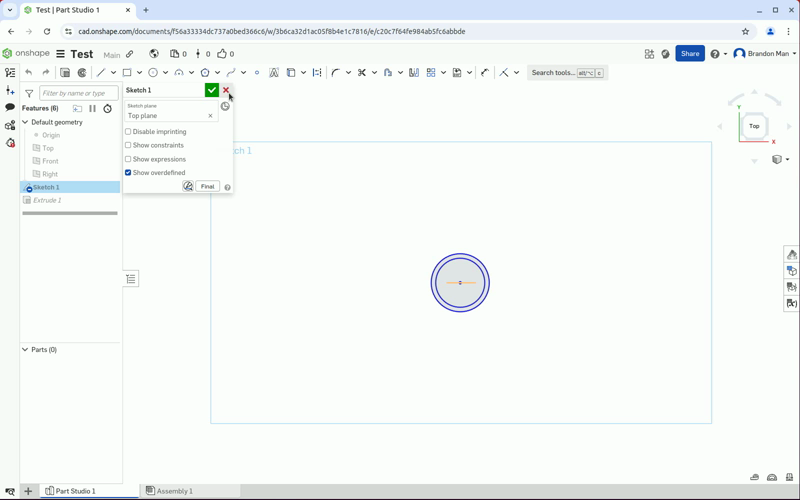
click(229, 92)
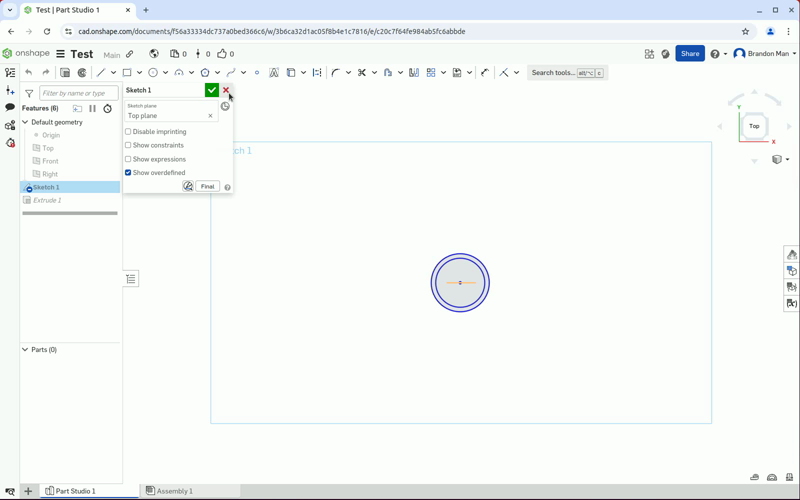
key(shift+s)
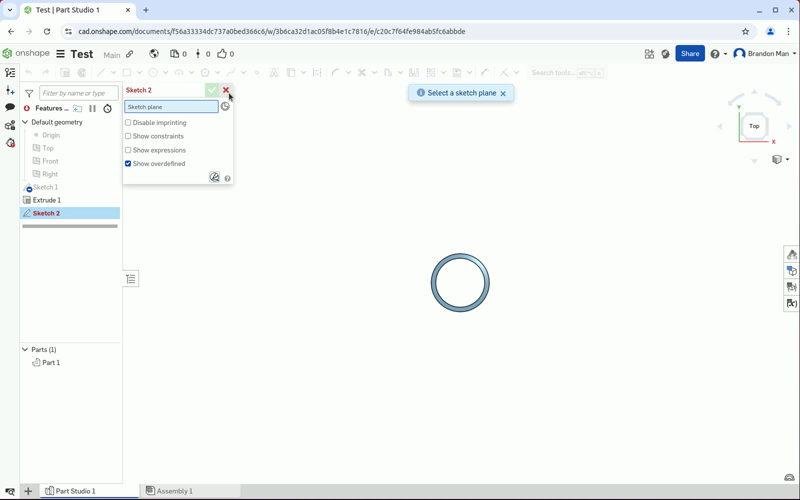
mouse_move(73, 150)
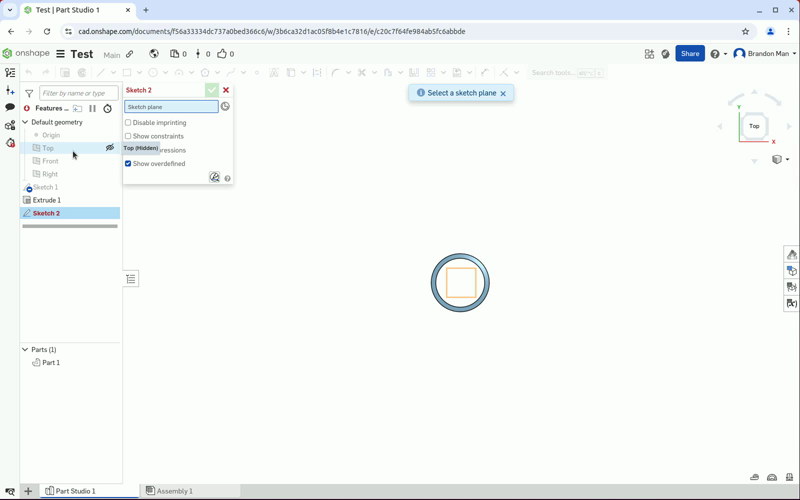
click(73, 150)
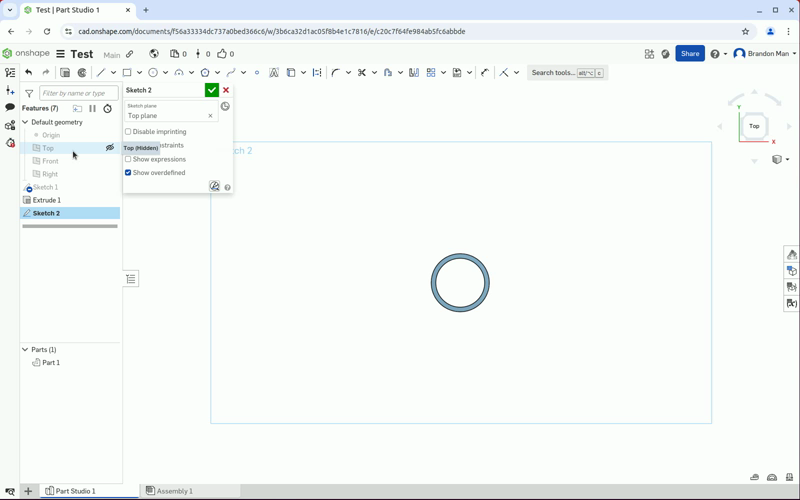
mouse_move(73, 352)
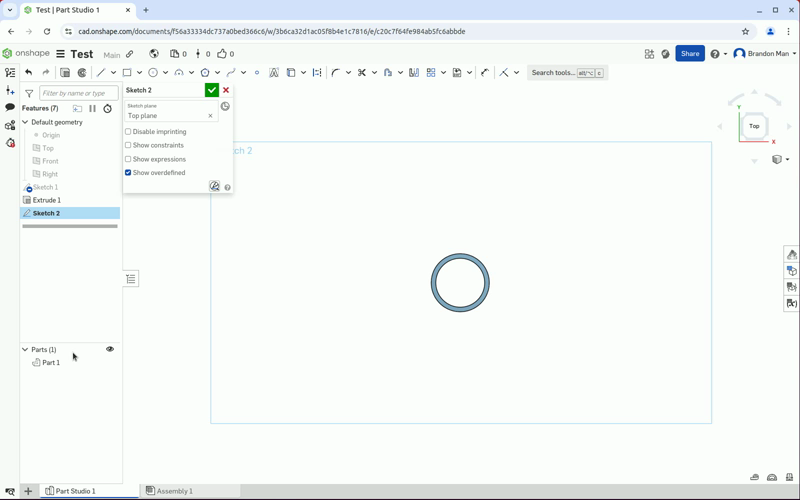
key(y)
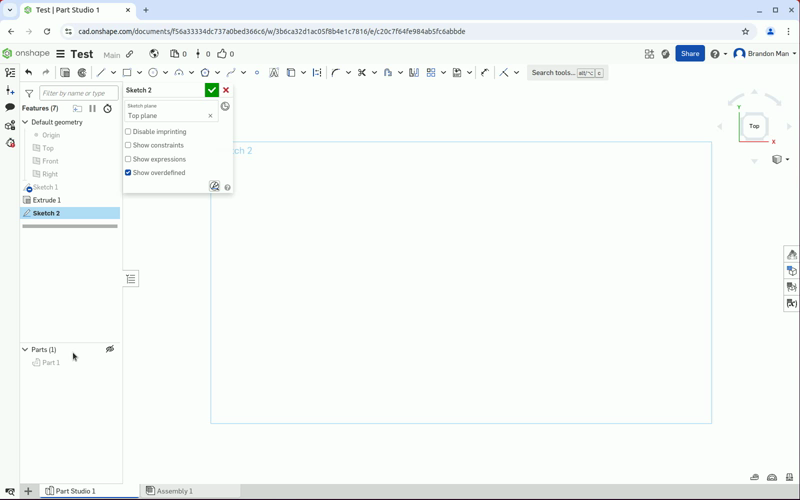
key(c)
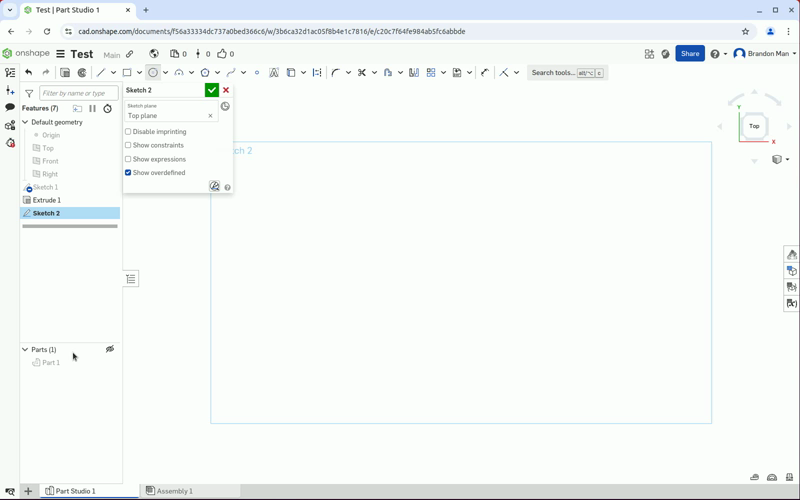
key_down(shift)
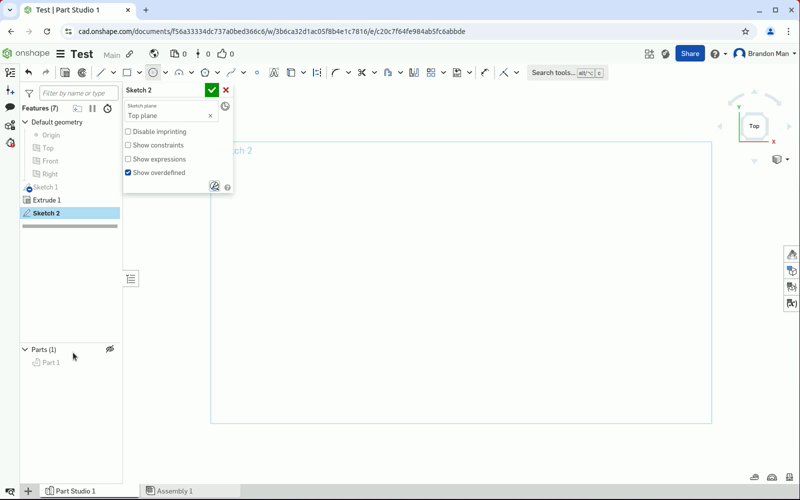
mouse_move(509, 227)
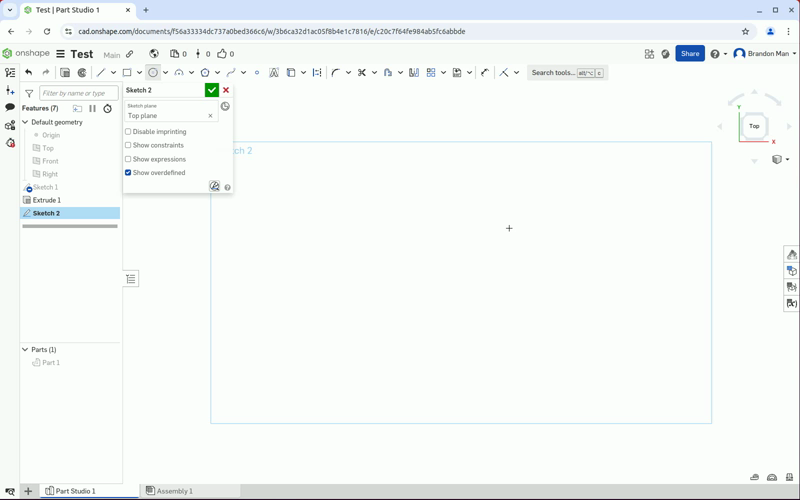
click(509, 227)
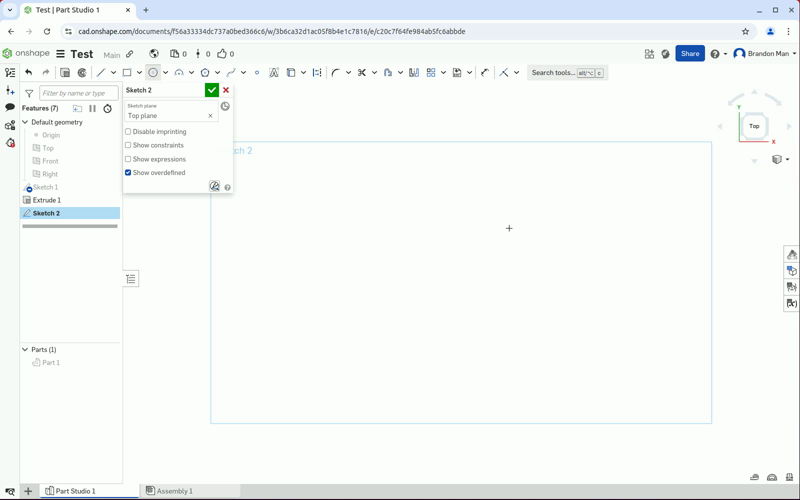
key_up(shift)
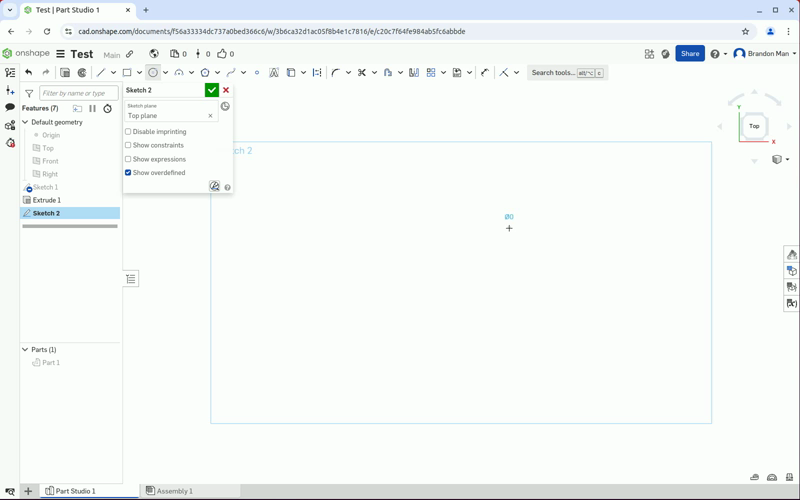
mouse_move(538, 227)
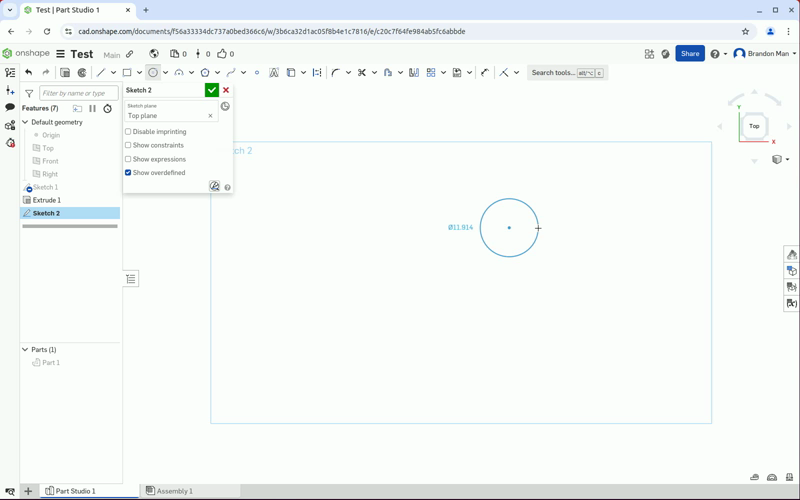
click(538, 227)
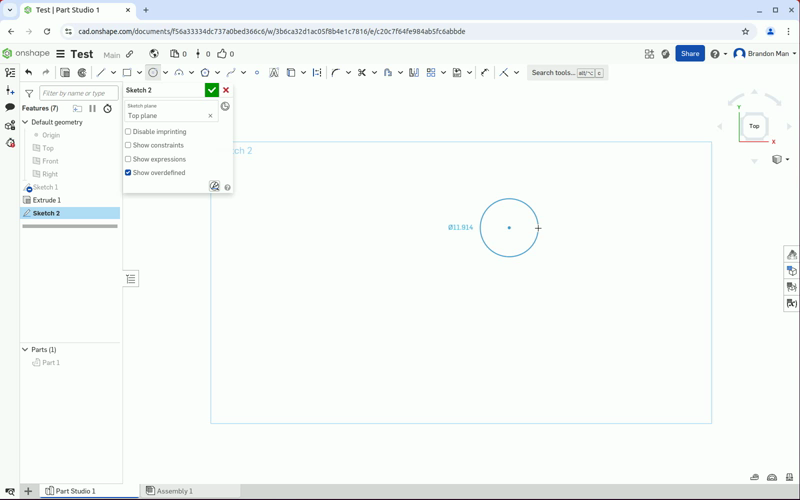
key(esc)
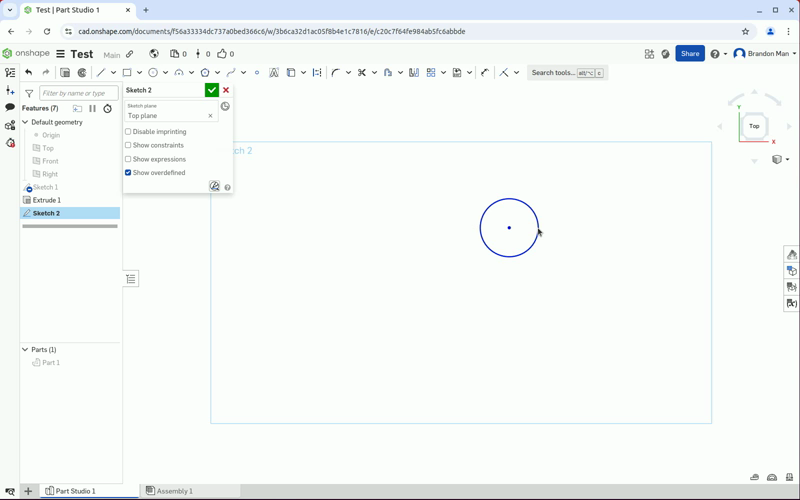
key(c)
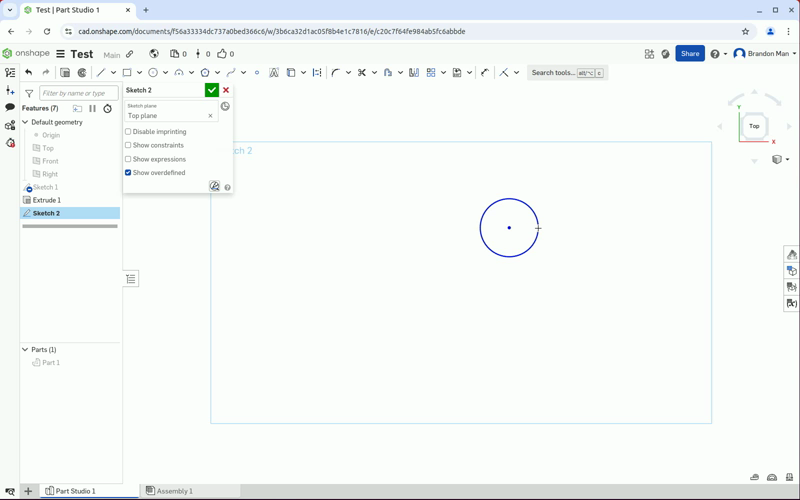
key_down(shift)
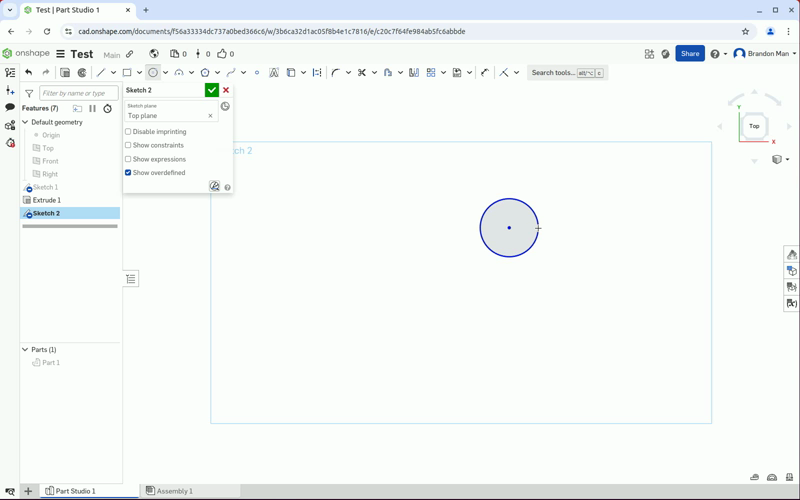
mouse_move(509, 227)
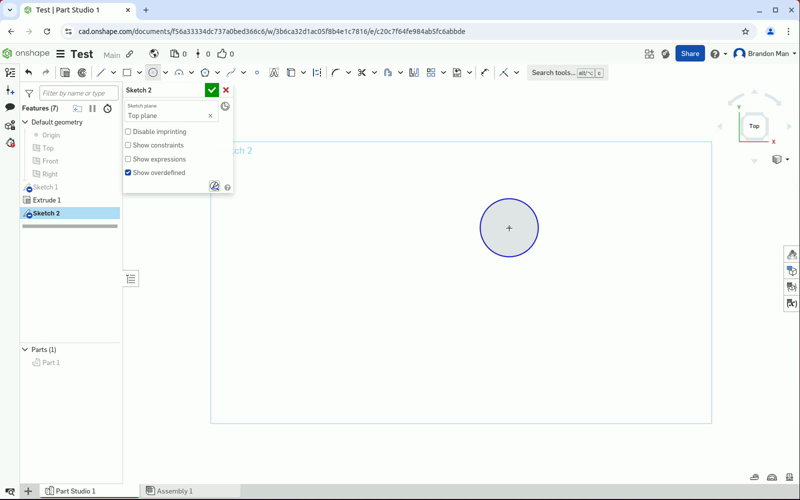
click(509, 227)
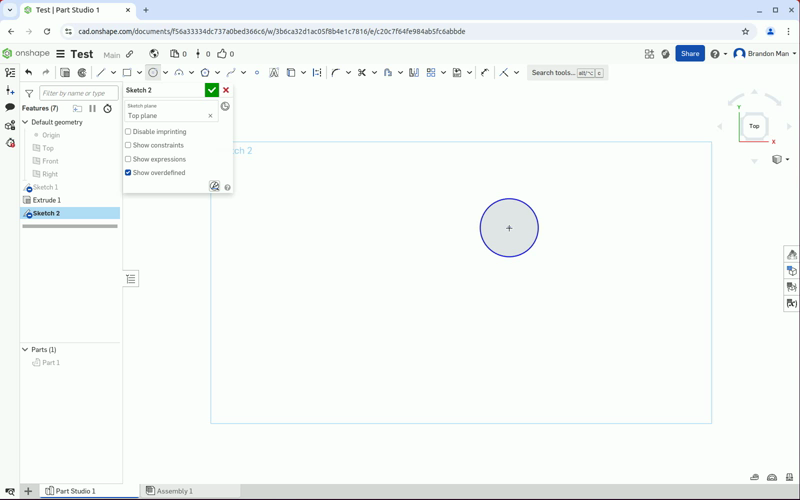
key_up(shift)
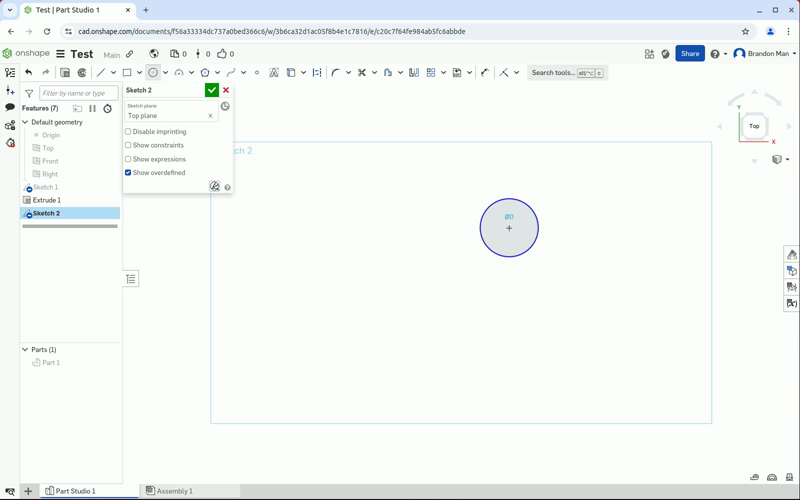
mouse_move(534, 227)
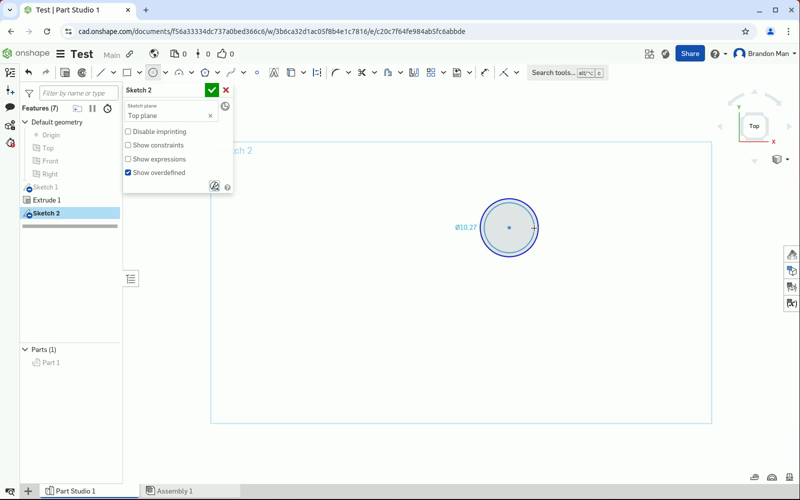
scroll(6)
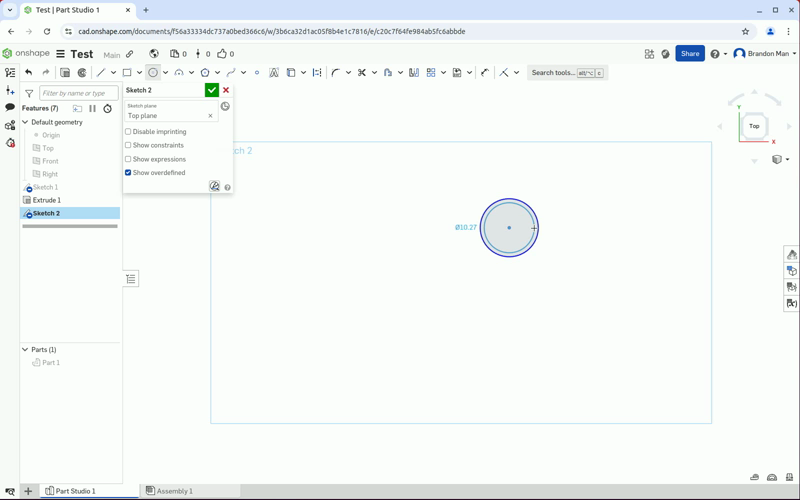
scroll(6)
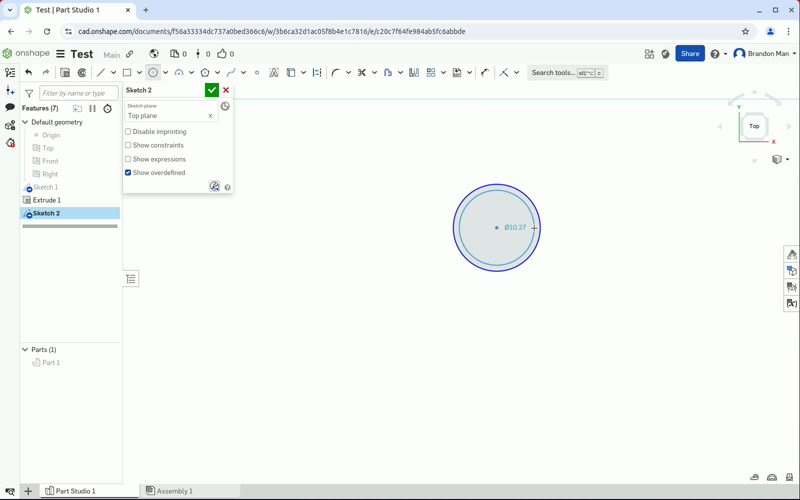
scroll(6)
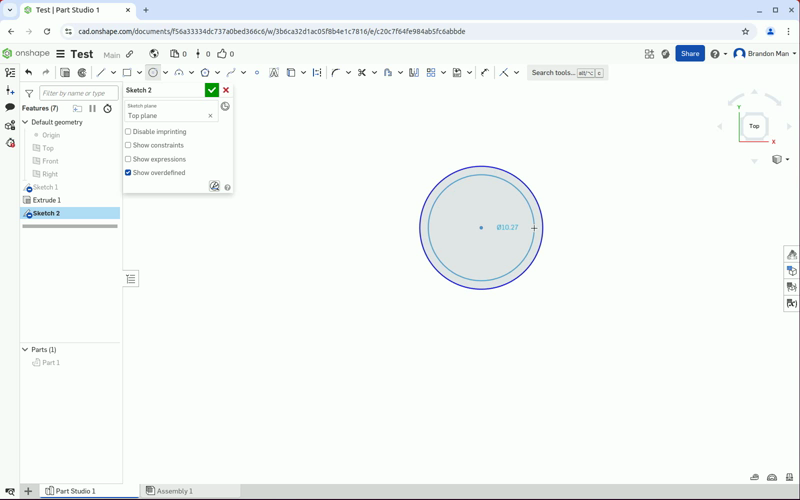
scroll(6)
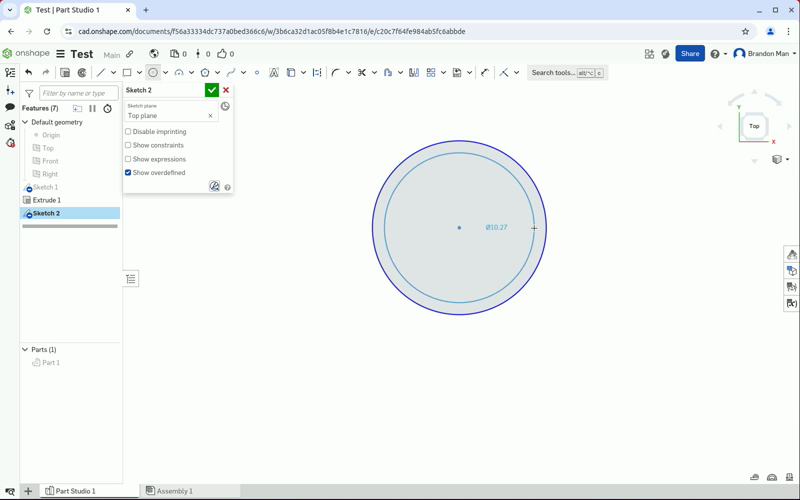
scroll(6)
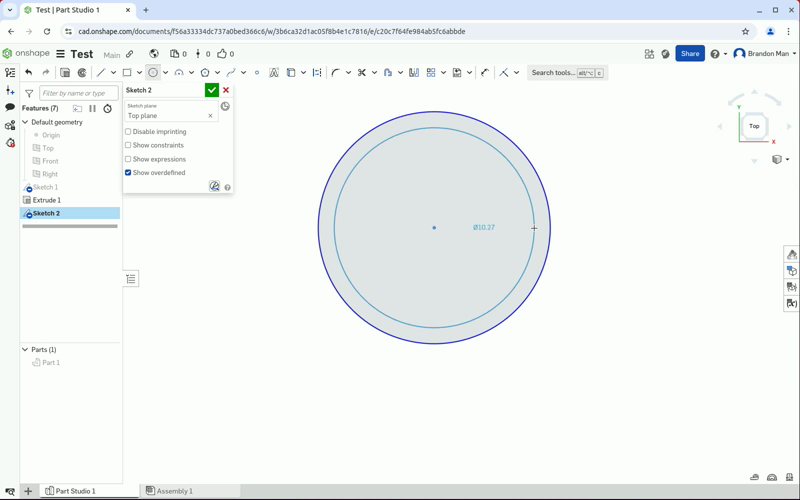
scroll(6)
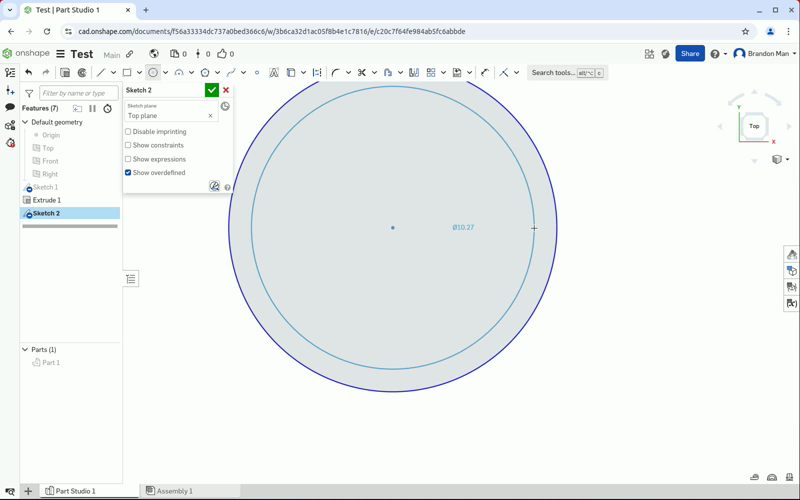
scroll(6)
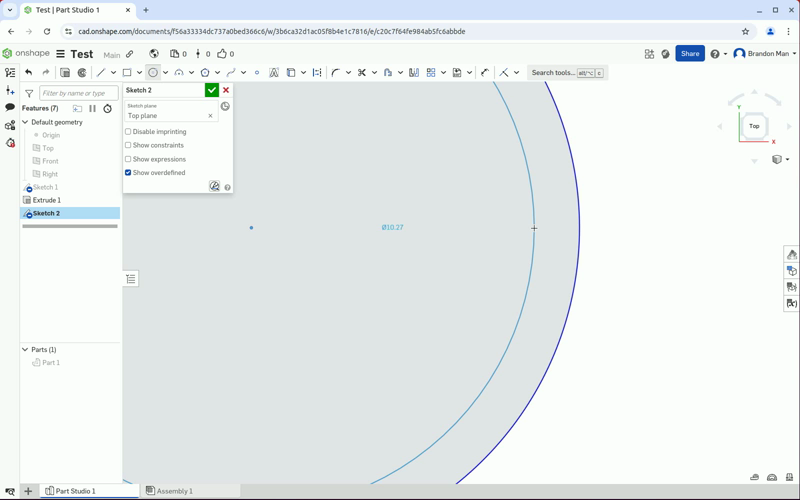
click(534, 227)
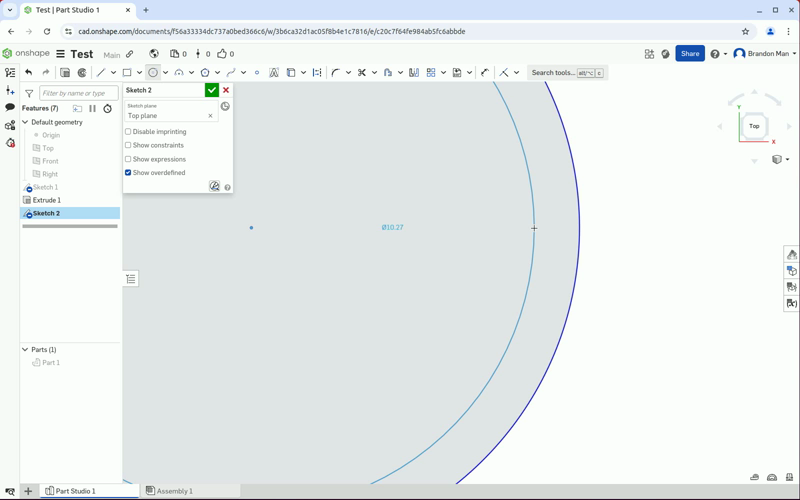
scroll(-6)
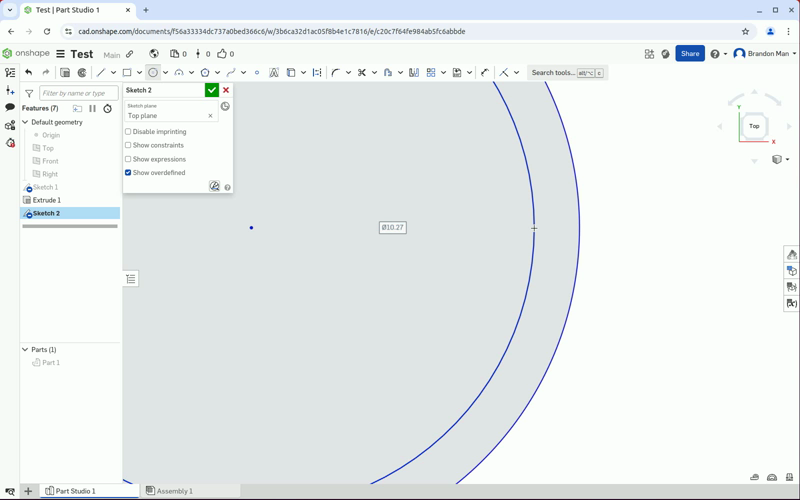
scroll(-6)
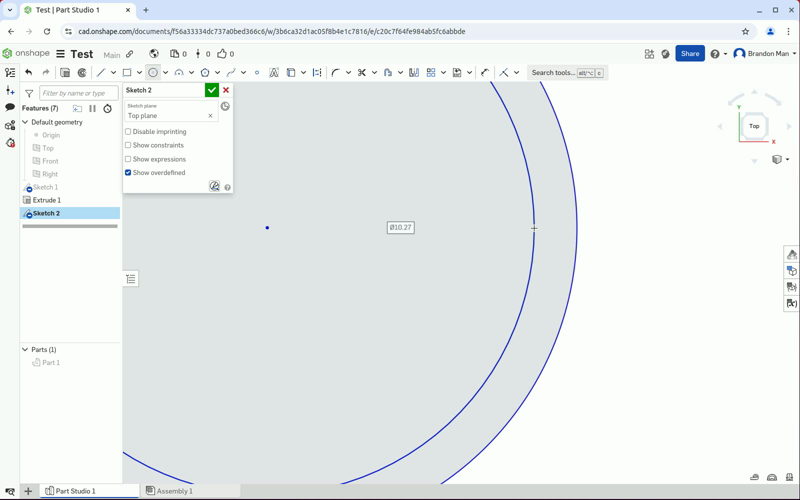
scroll(-6)
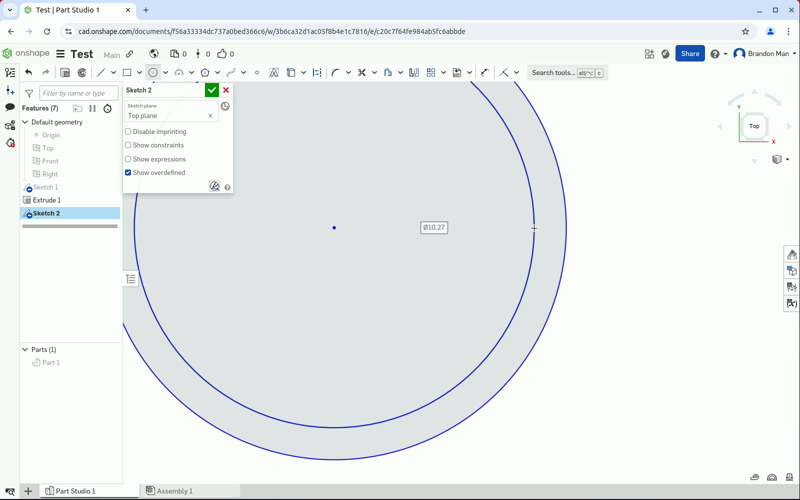
scroll(-6)
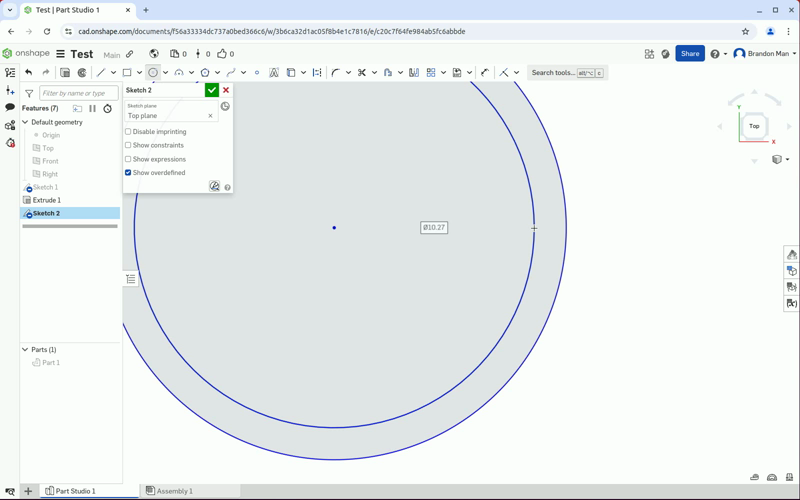
scroll(-6)
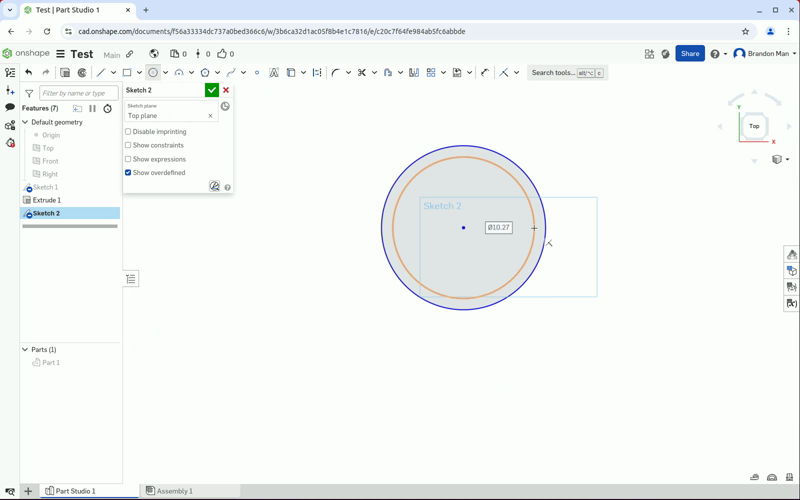
scroll(-6)
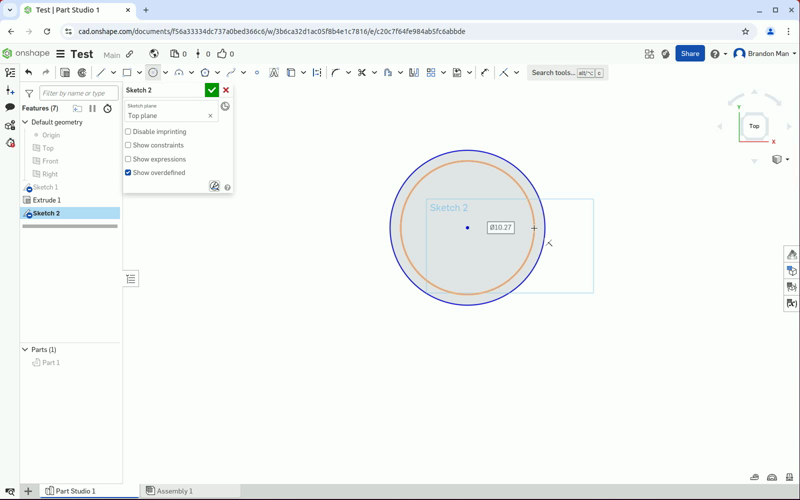
scroll(-6)
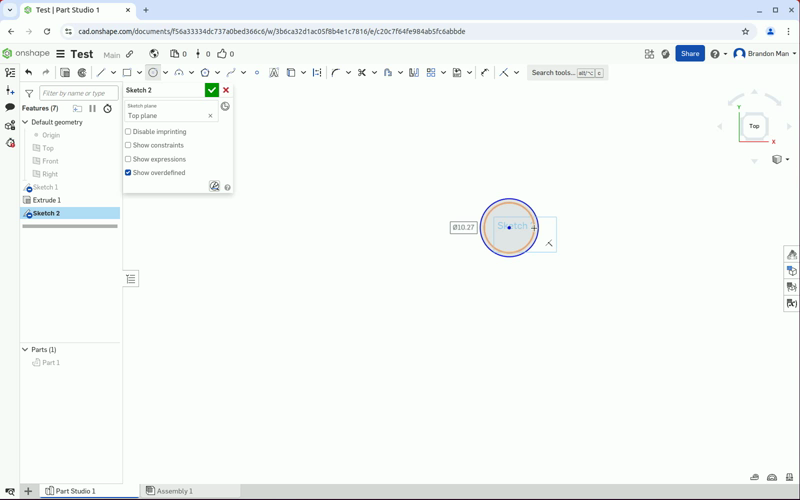
key(esc)
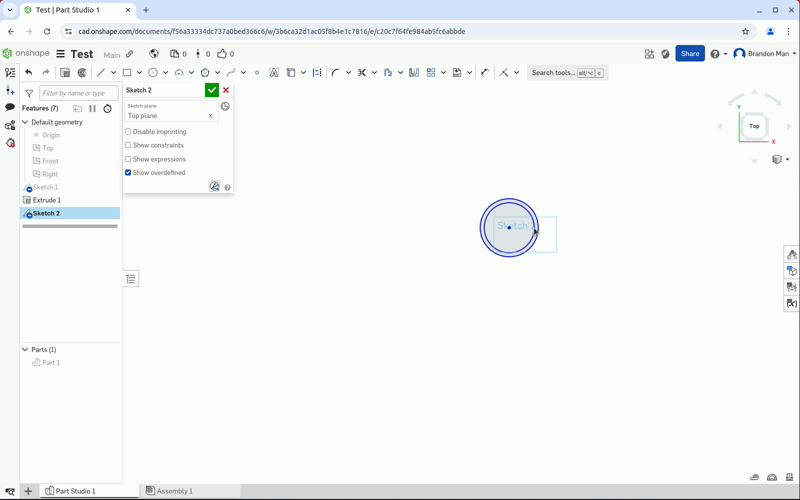
mouse_move(536, 220)
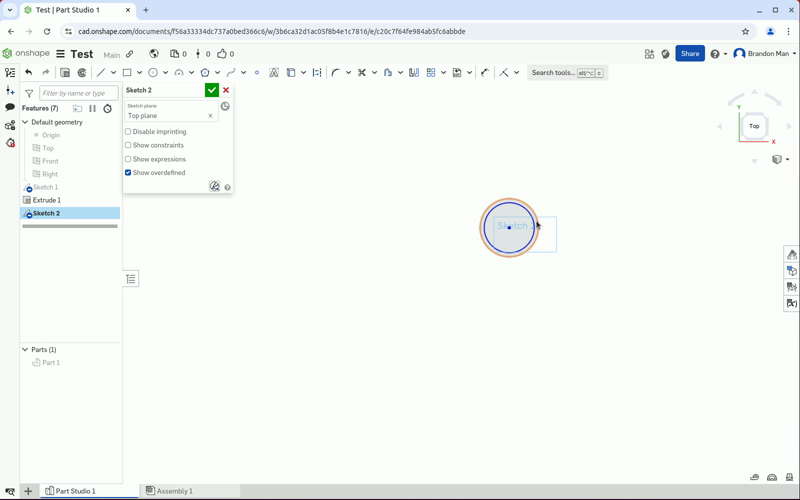
scroll(6)
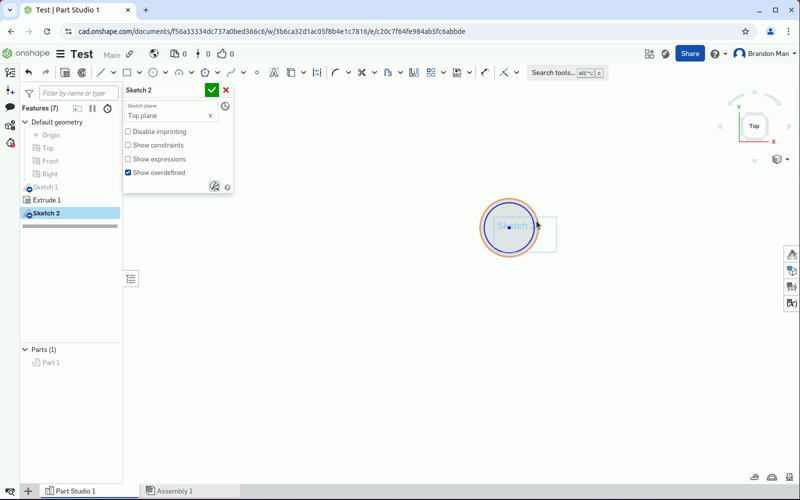
scroll(6)
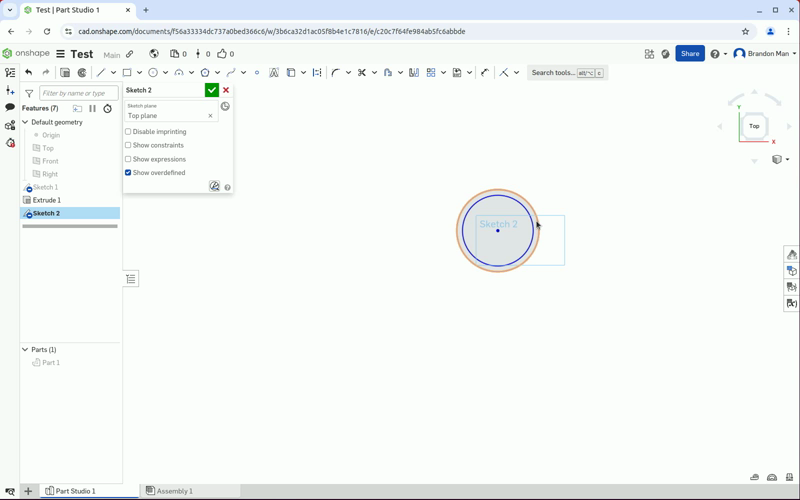
scroll(6)
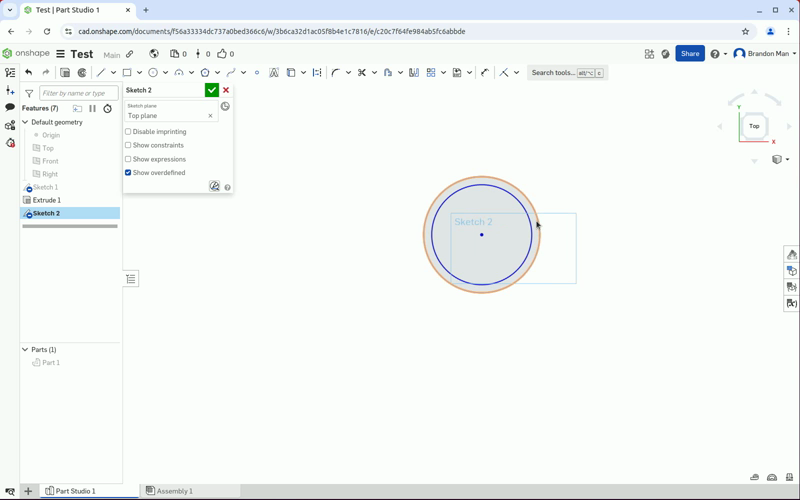
scroll(6)
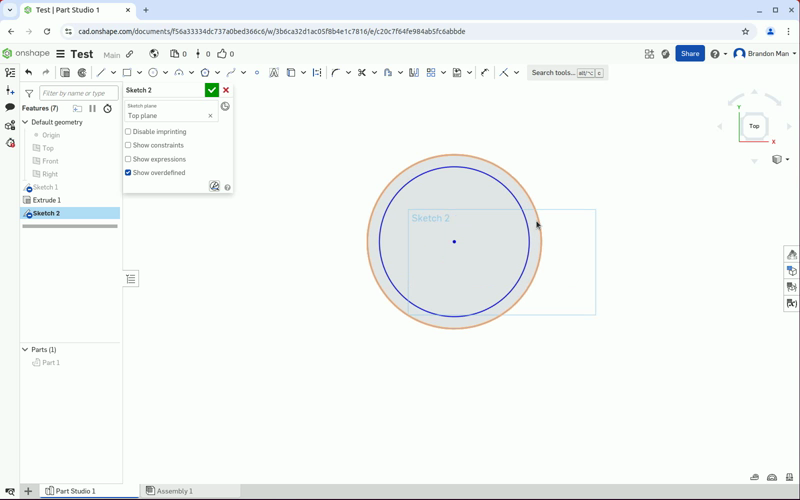
scroll(6)
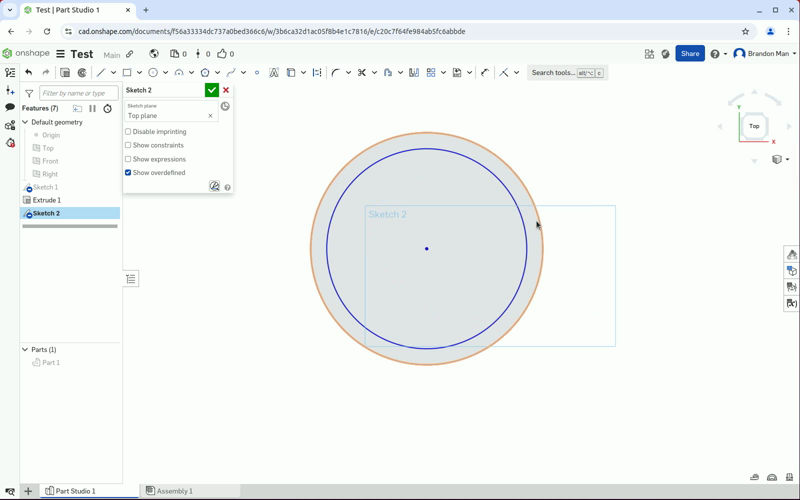
scroll(6)
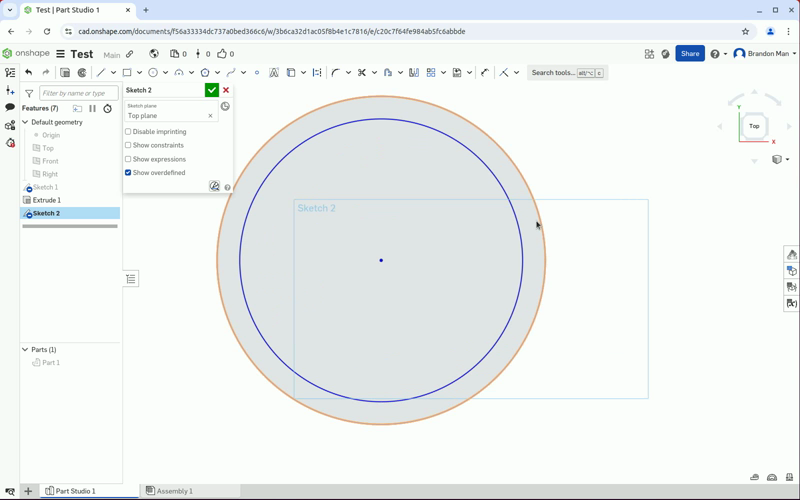
scroll(6)
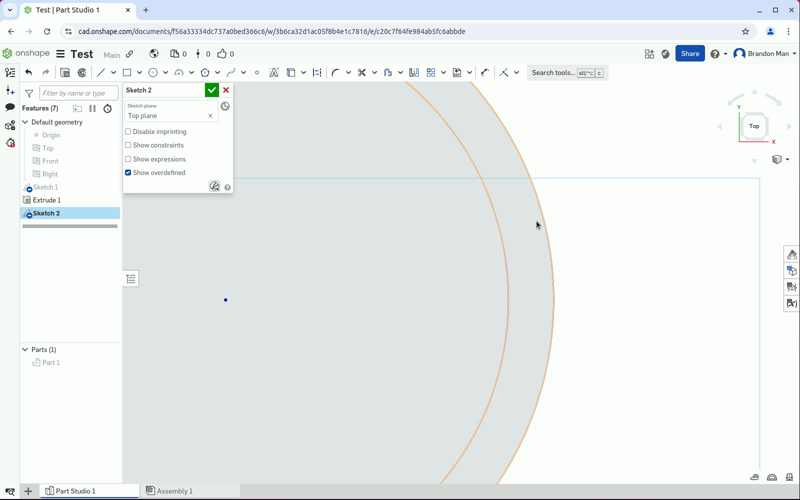
click(536, 220)
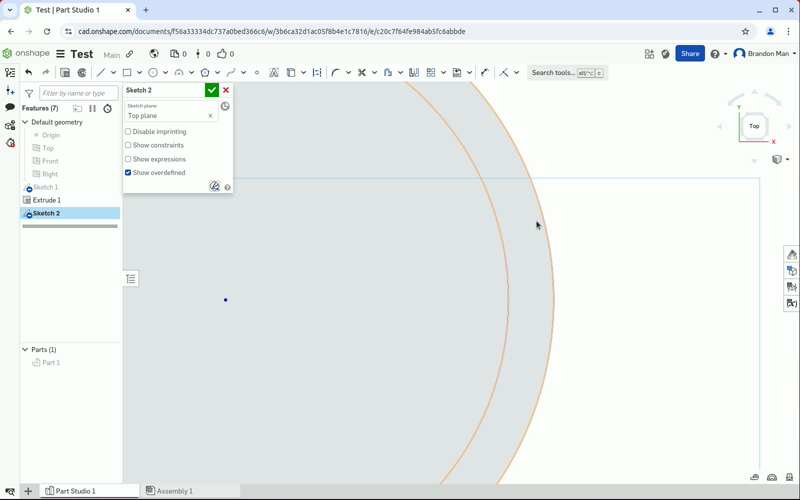
scroll(-6)
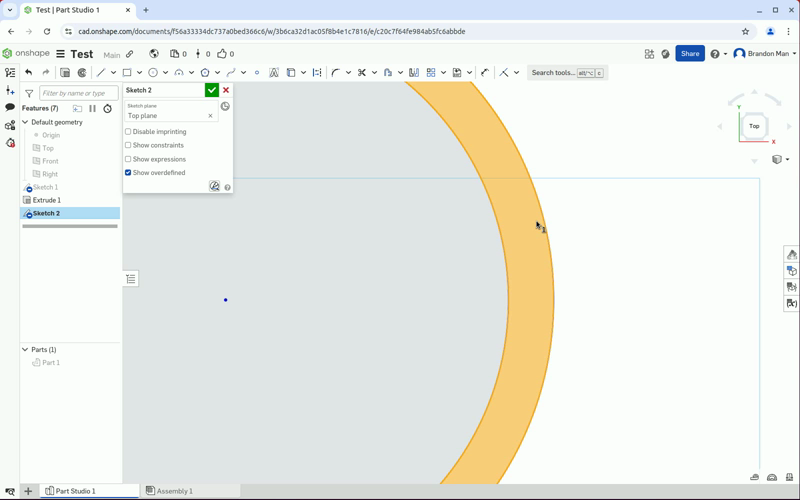
scroll(-6)
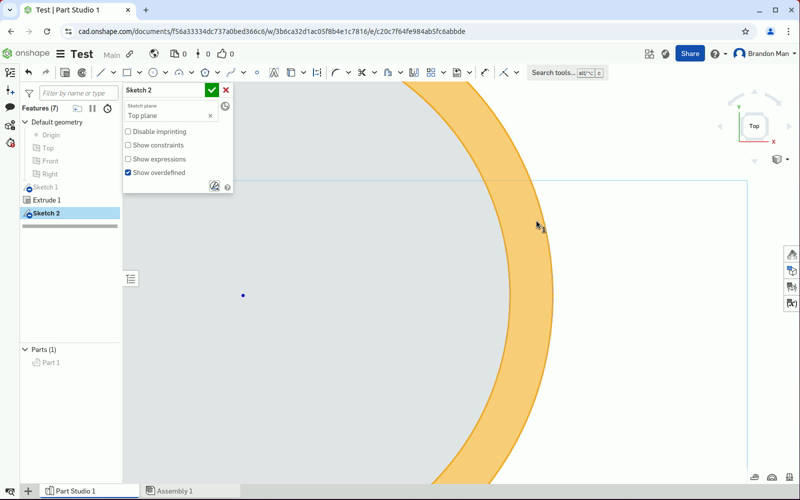
scroll(-6)
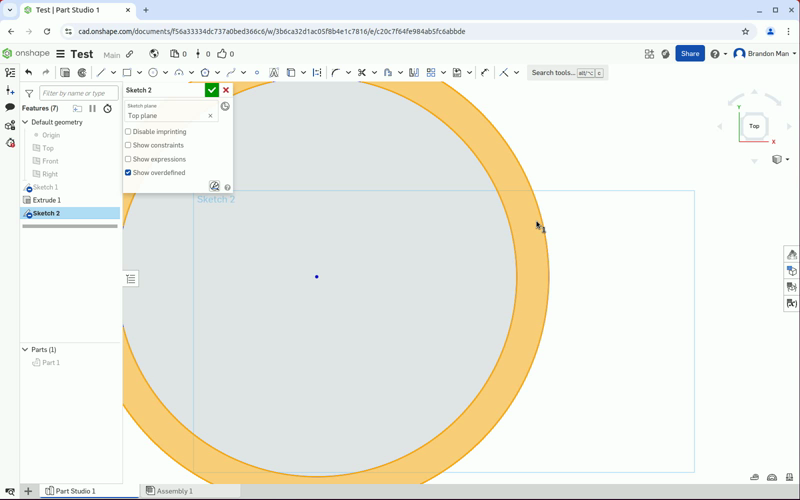
scroll(-6)
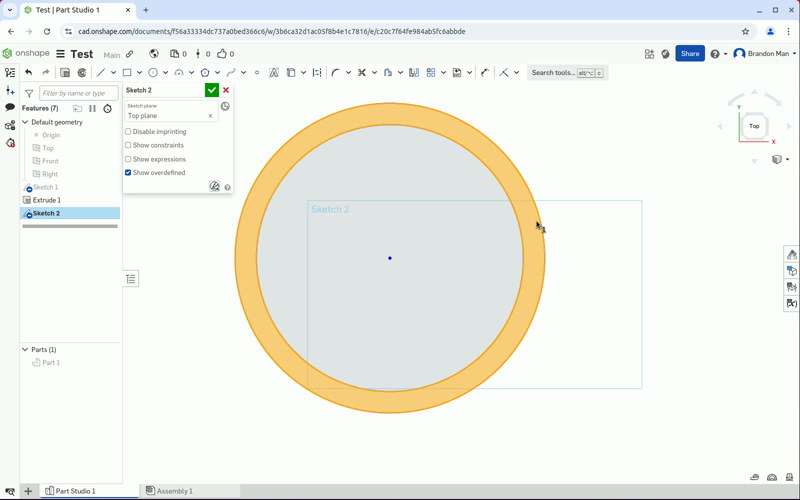
scroll(-6)
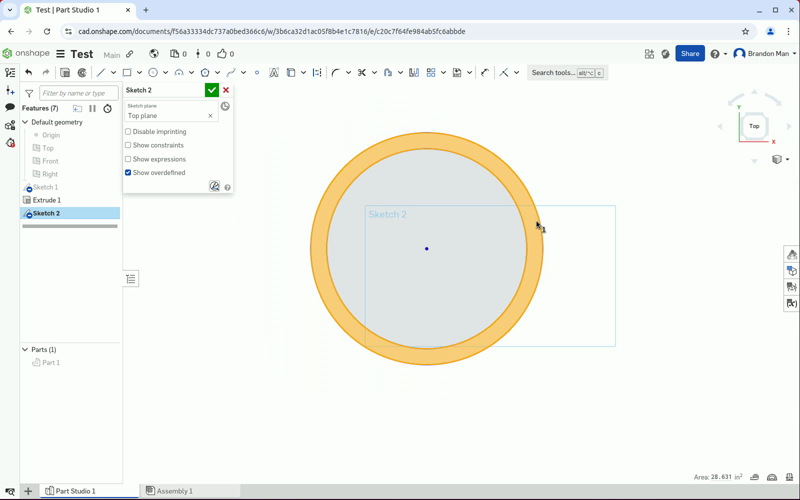
scroll(-6)
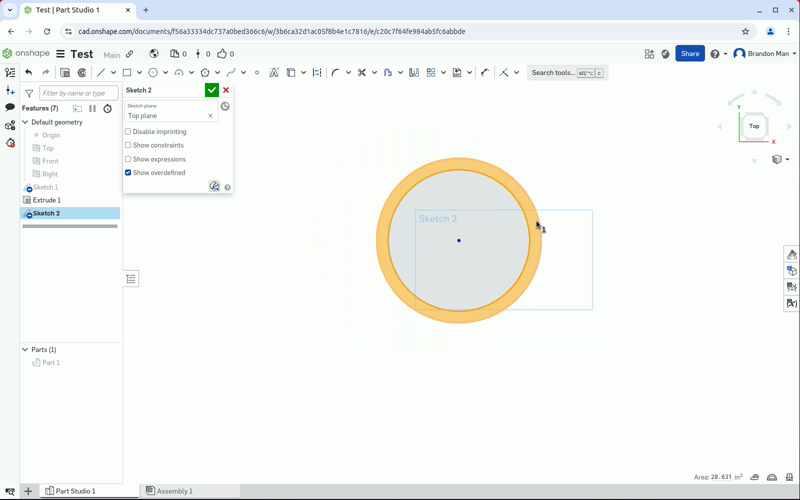
scroll(-6)
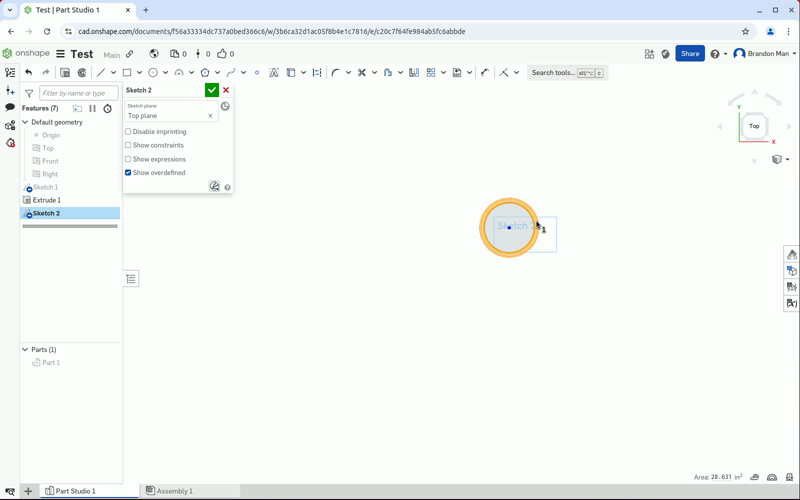
mouse_move(73, 352)
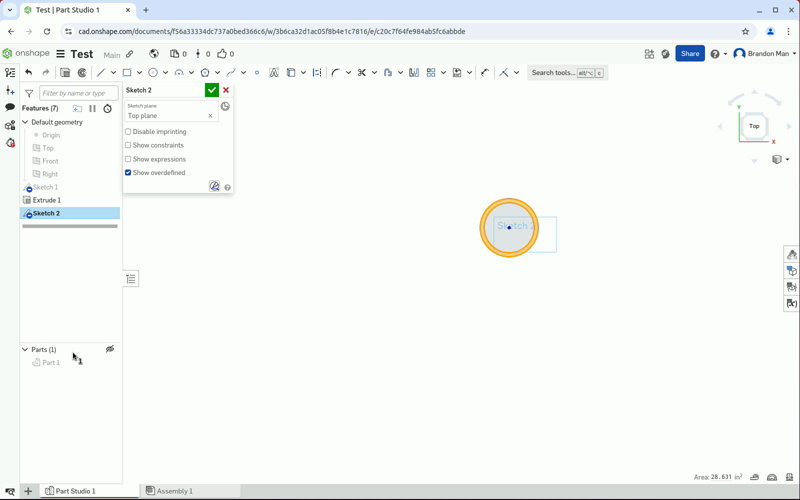
key(shift+y)
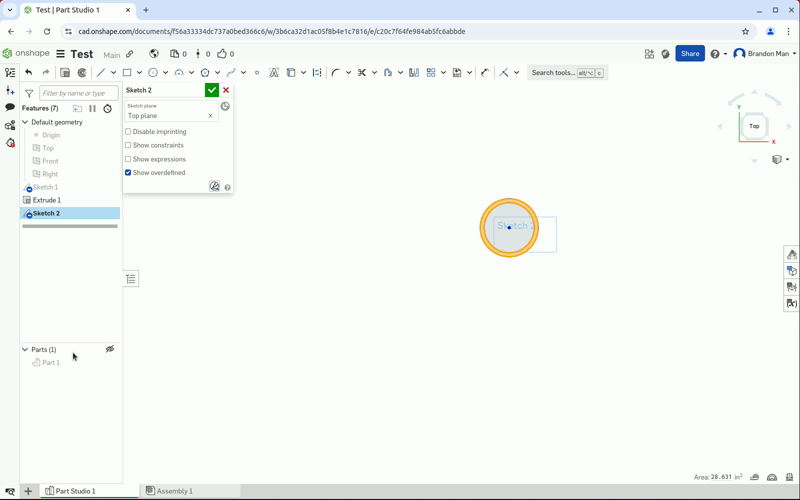
key(shift+e)
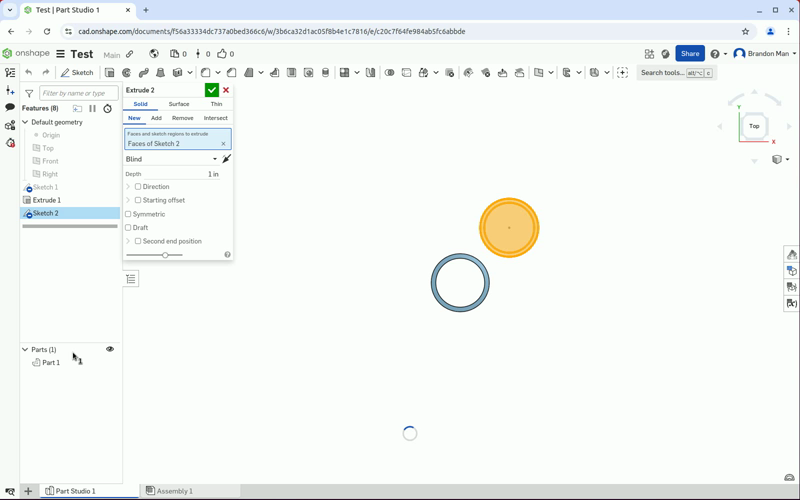
mouse_move(143, 106)
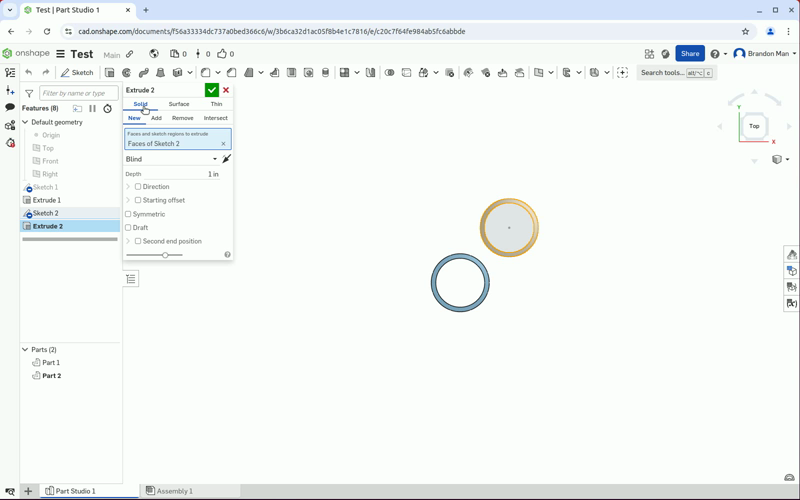
click(143, 106)
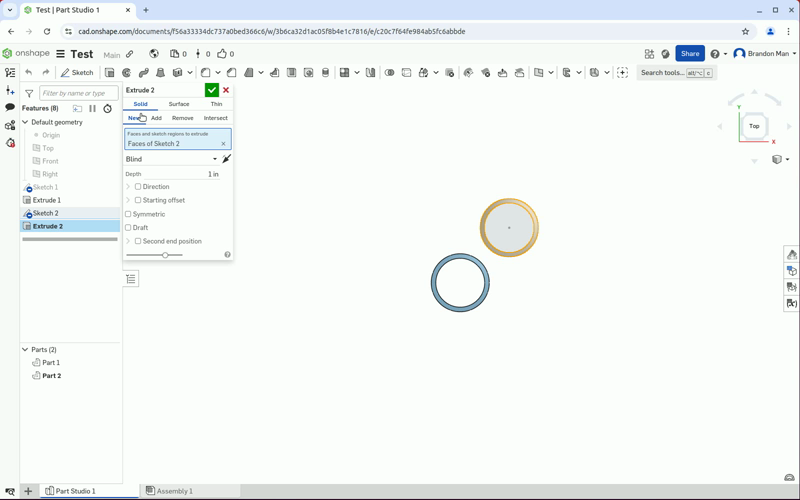
mouse_move(137, 120)
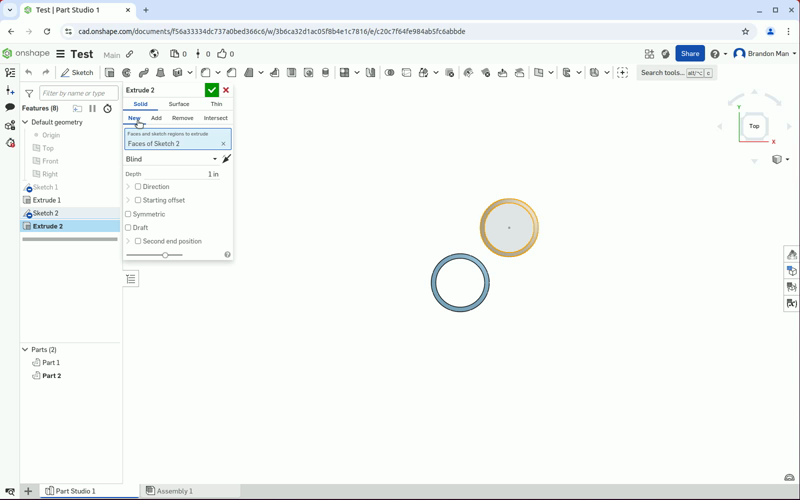
click(137, 120)
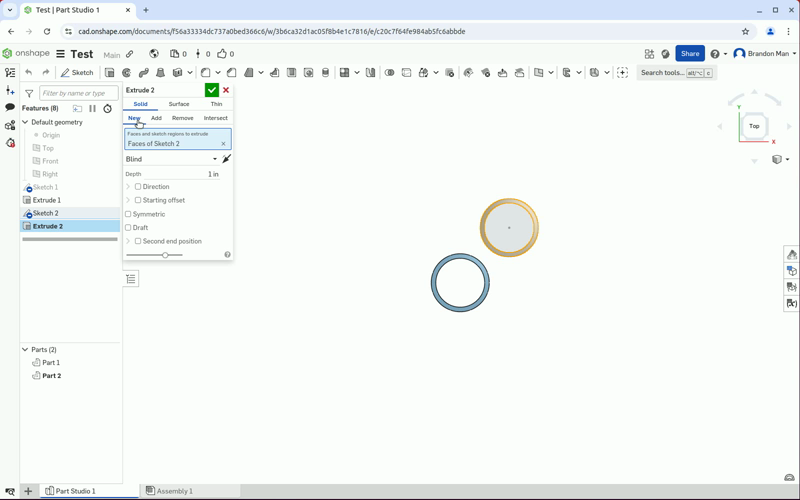
key(tab, 4)
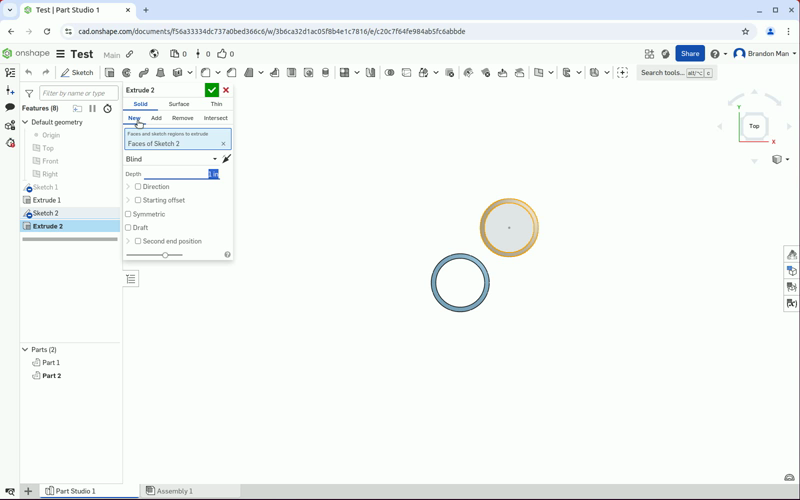
text(2.889)
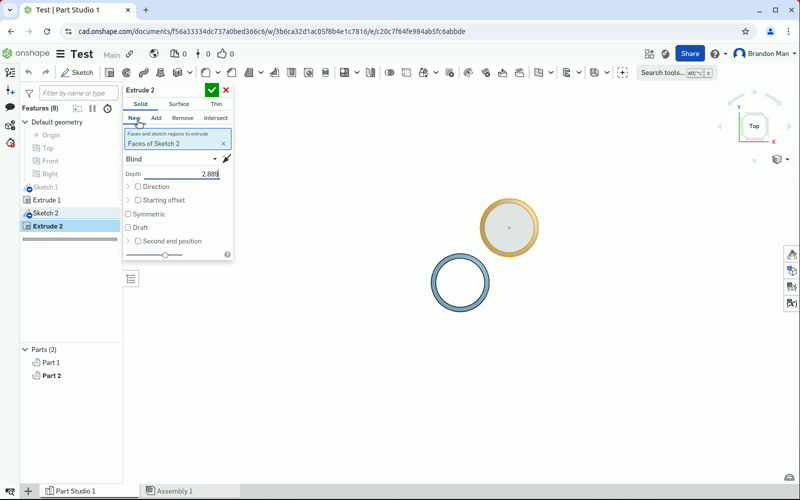
key(enter)
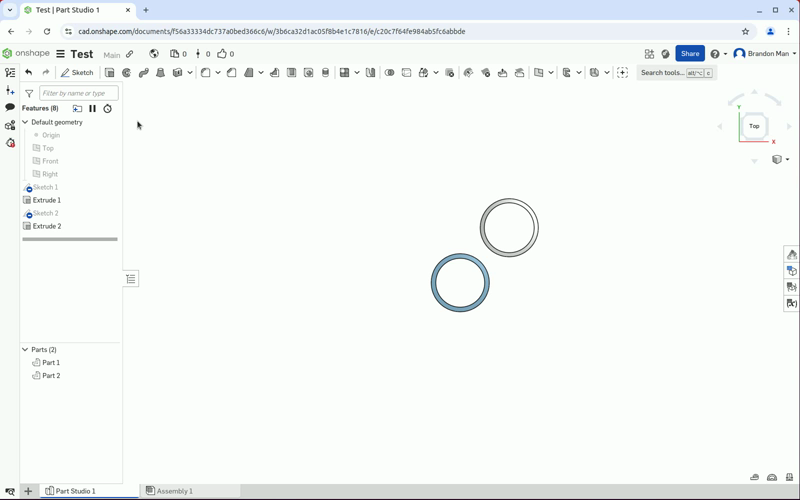
key(shift+h)
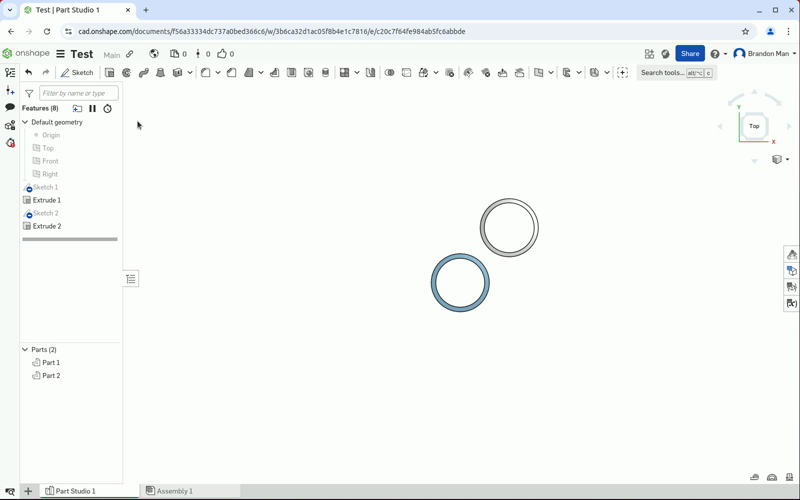
key(shift+h)
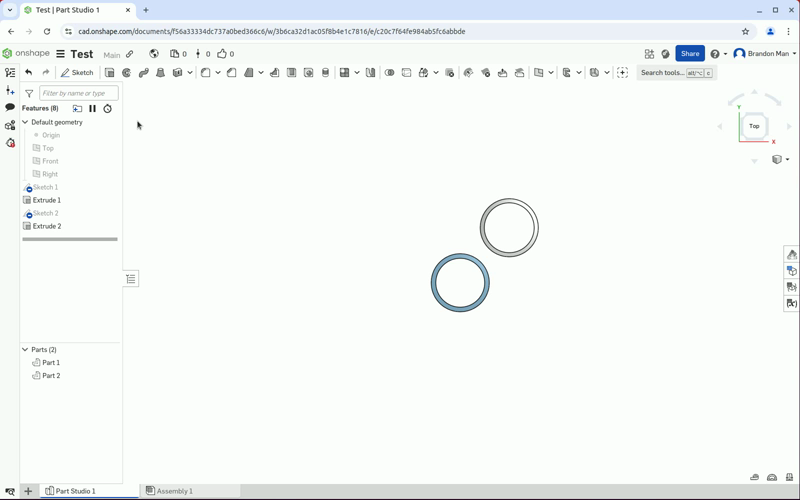
mouse_move(73, 189)
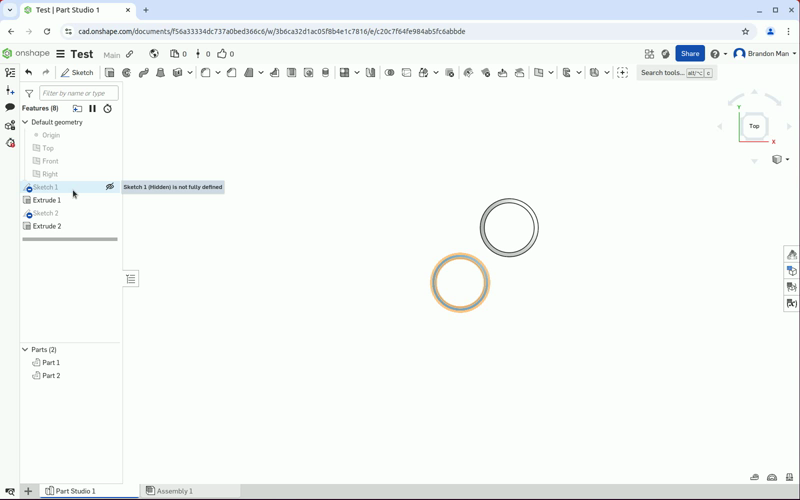
click(73, 189)
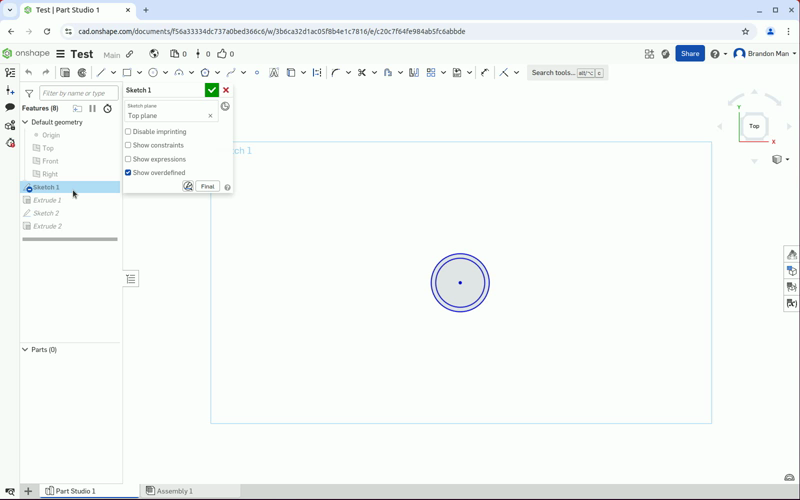
mouse_move(229, 92)
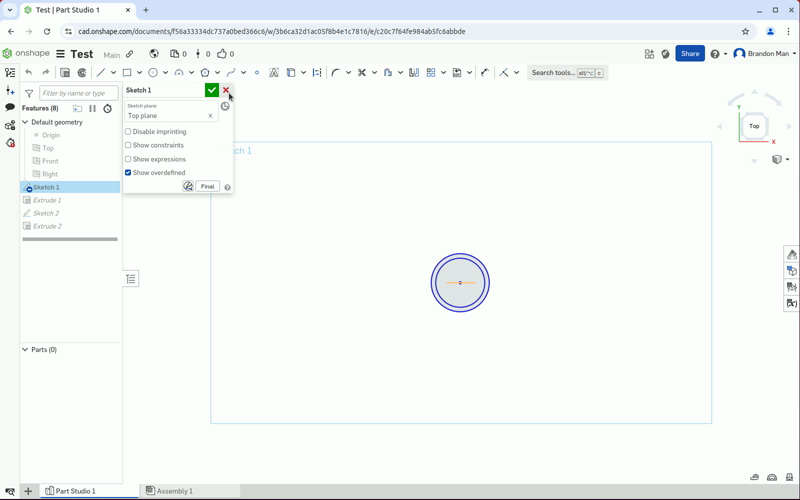
click(229, 92)
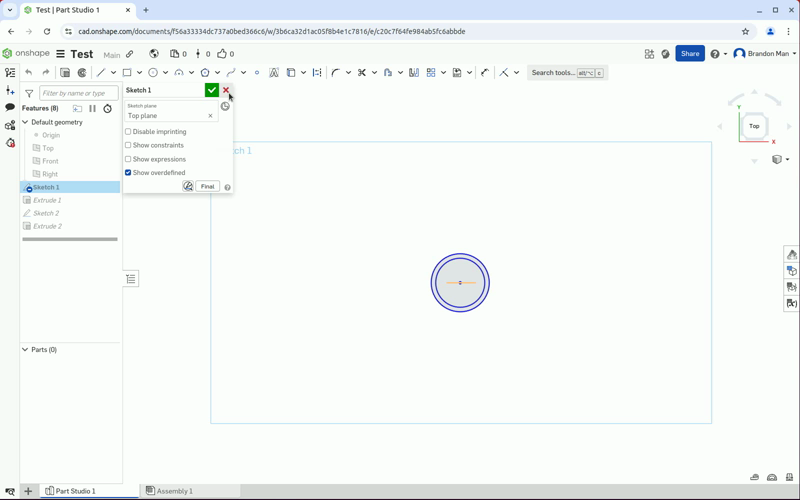
key(shift+s)
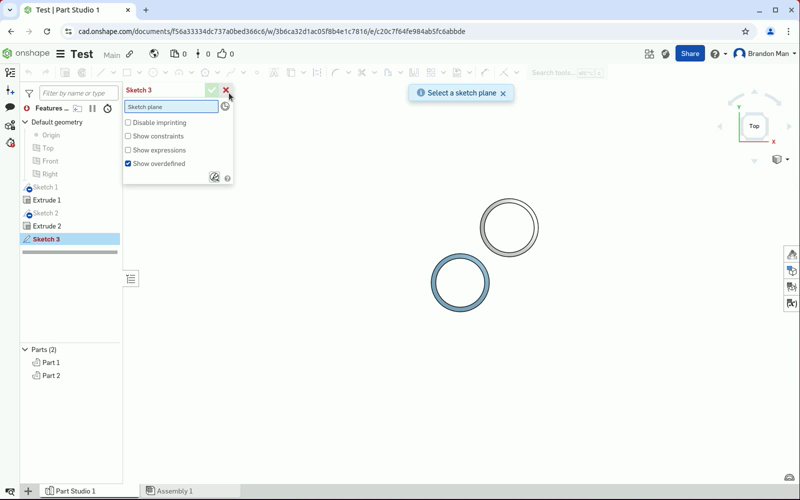
mouse_move(73, 150)
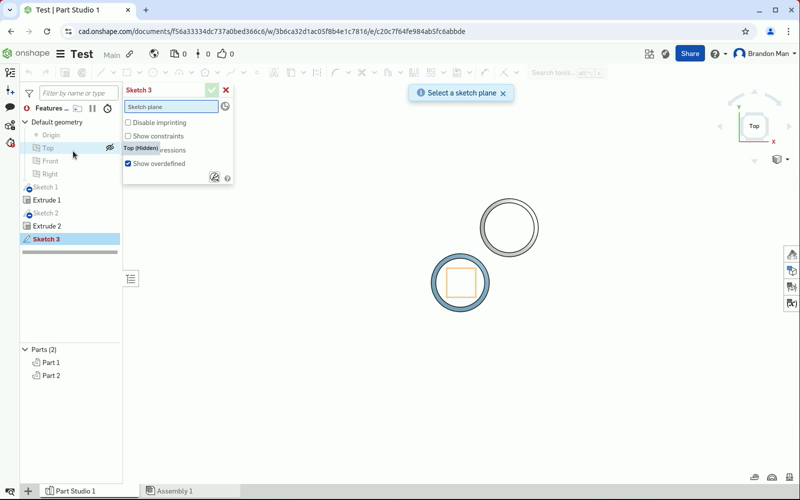
click(73, 150)
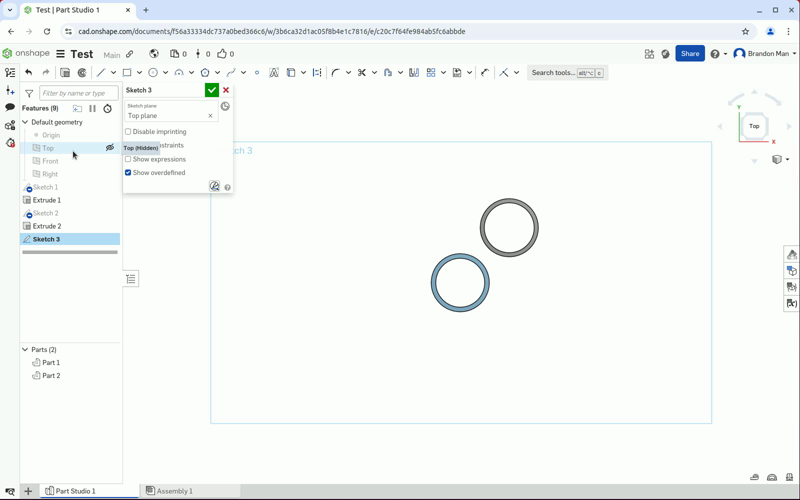
mouse_move(73, 352)
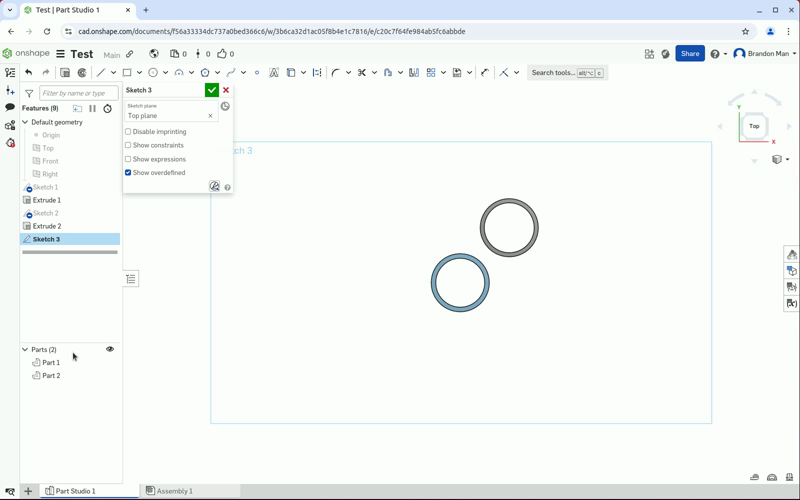
key(y)
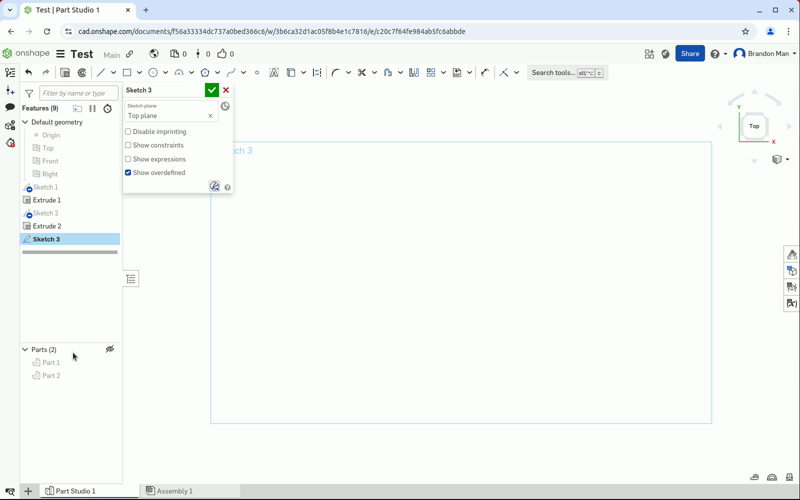
key(c)
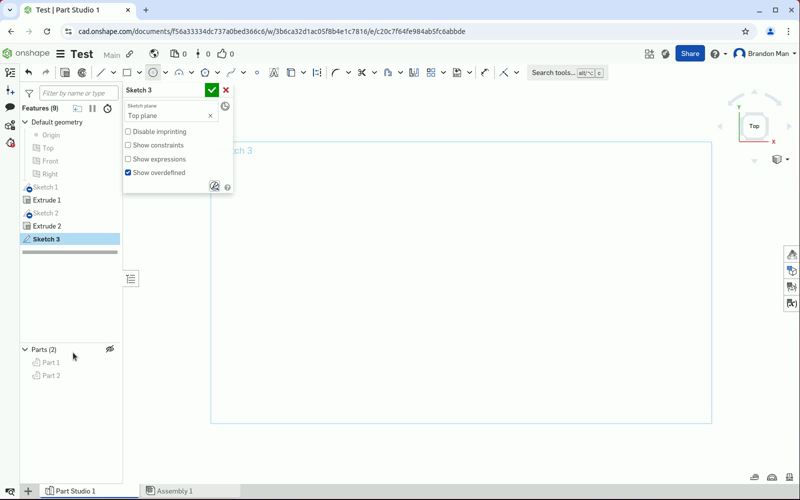
key_down(shift)
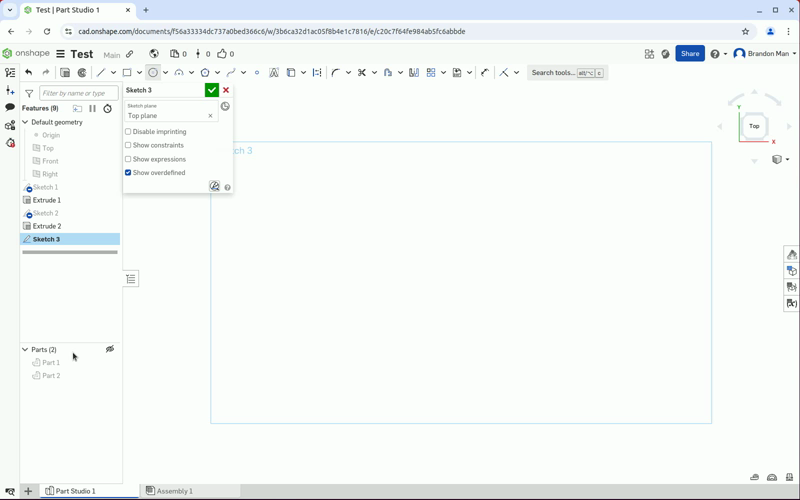
mouse_move(515, 340)
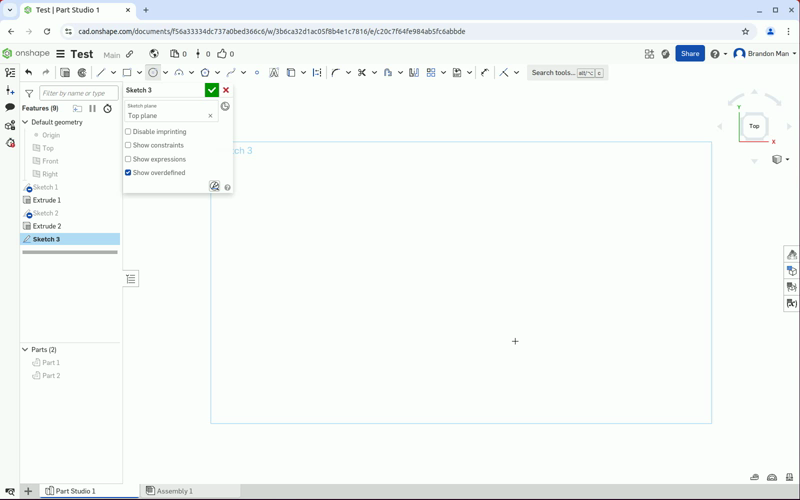
click(515, 340)
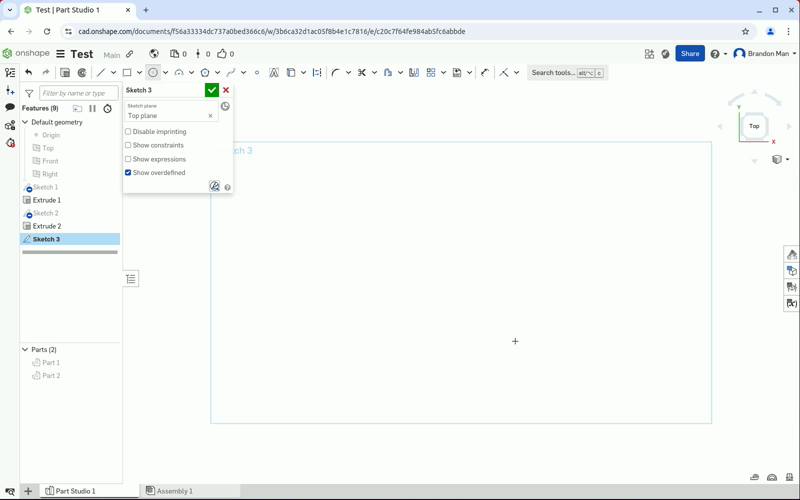
key_up(shift)
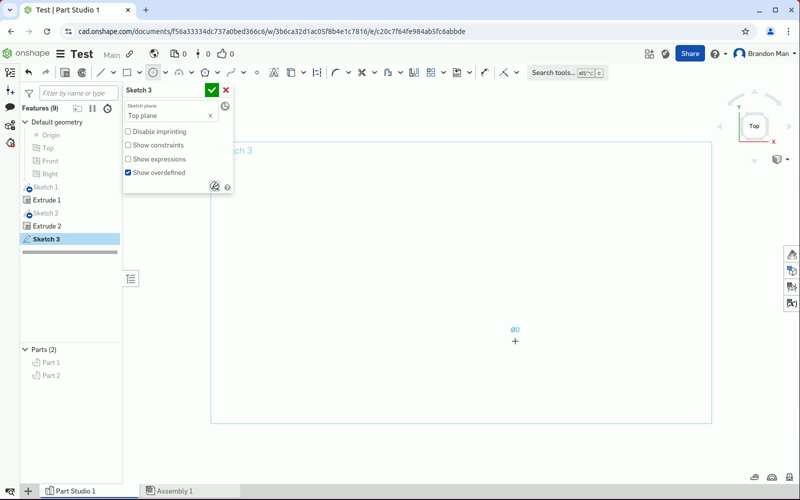
mouse_move(544, 340)
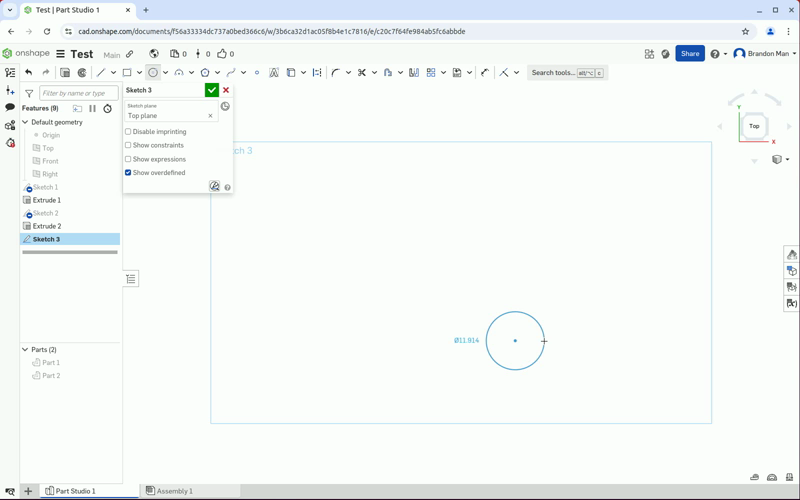
click(544, 340)
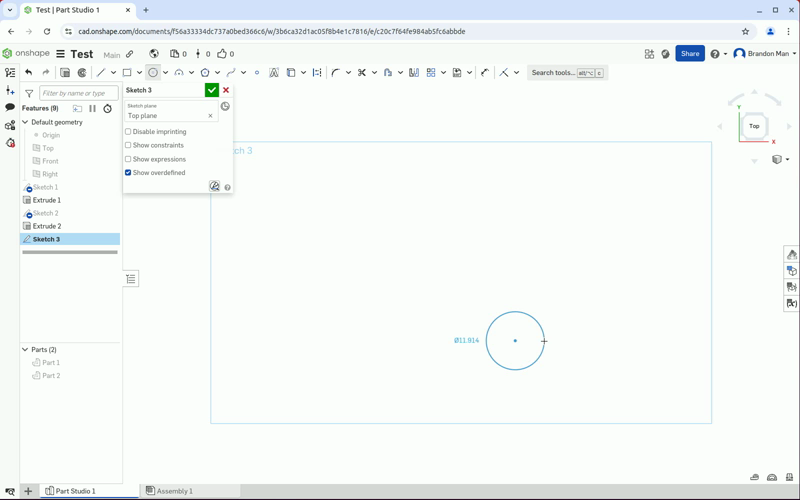
key(esc)
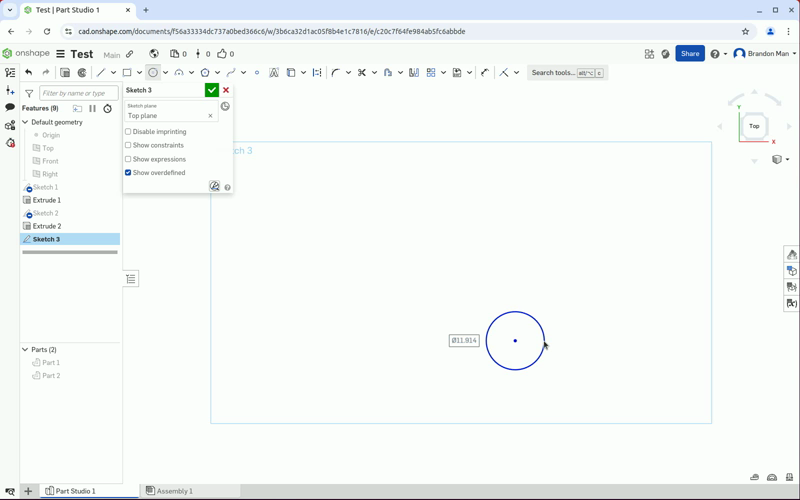
key(c)
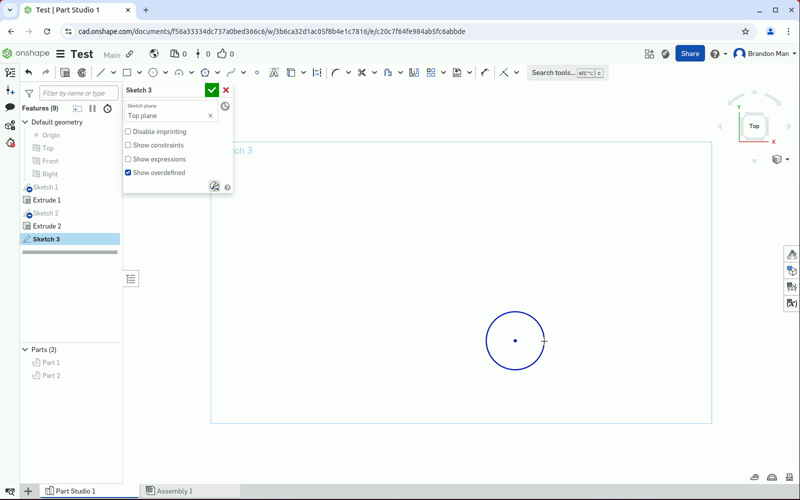
key_down(shift)
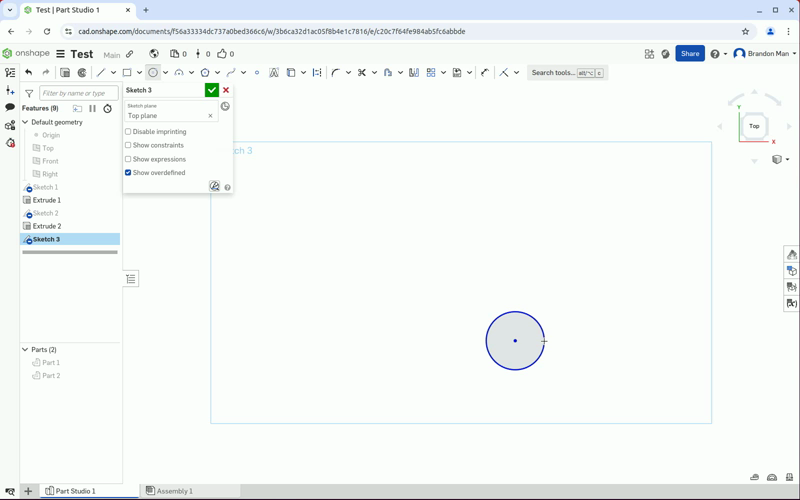
mouse_move(515, 340)
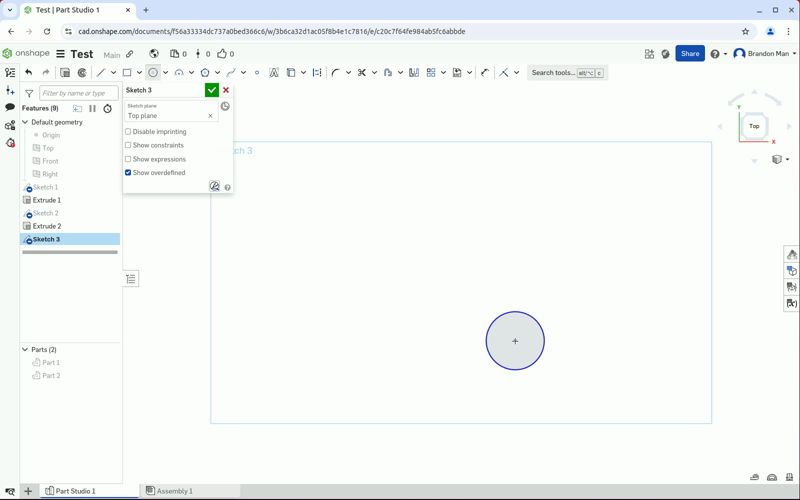
click(515, 340)
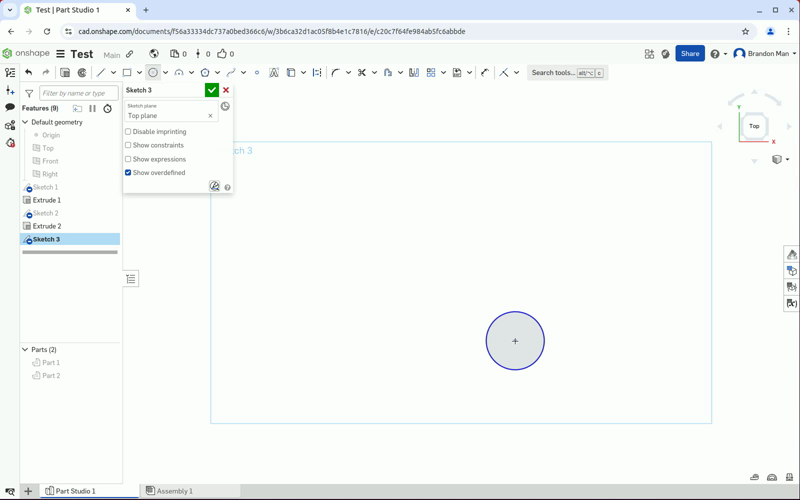
key_up(shift)
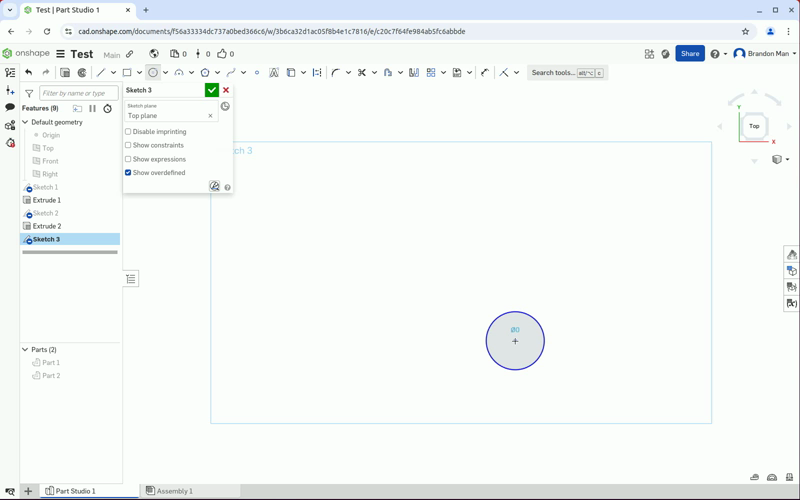
mouse_move(540, 340)
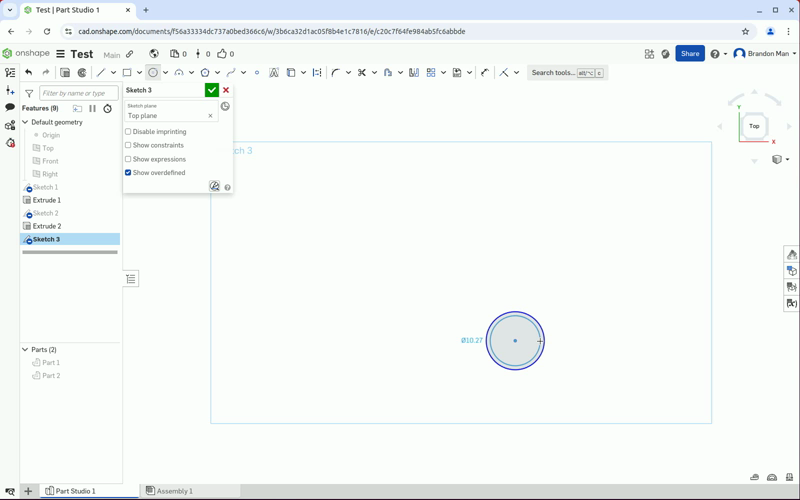
scroll(6)
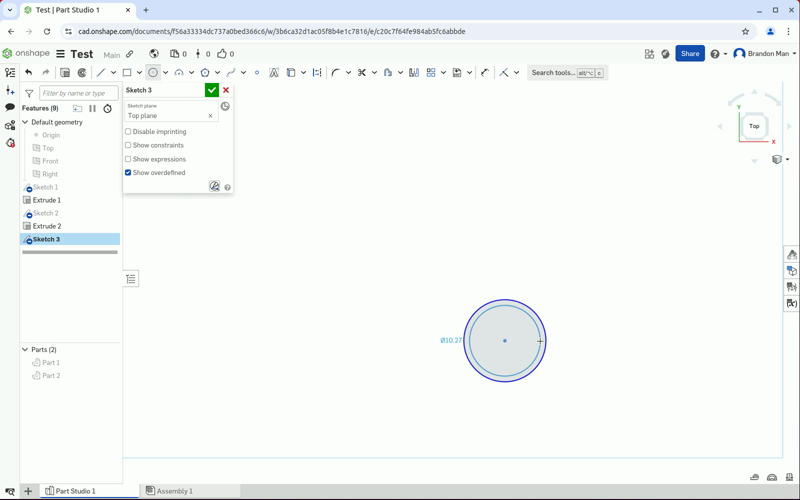
scroll(6)
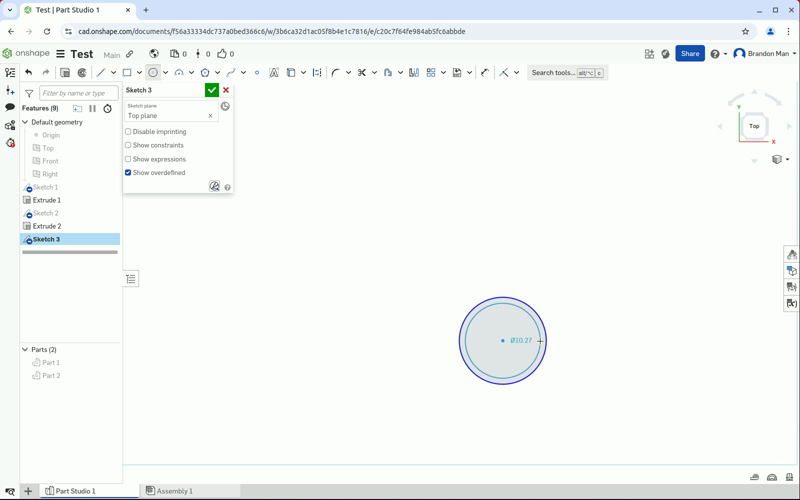
scroll(6)
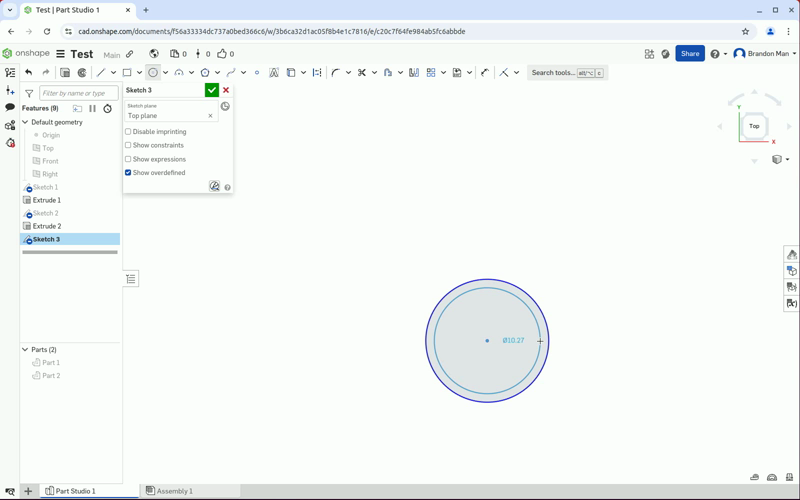
scroll(6)
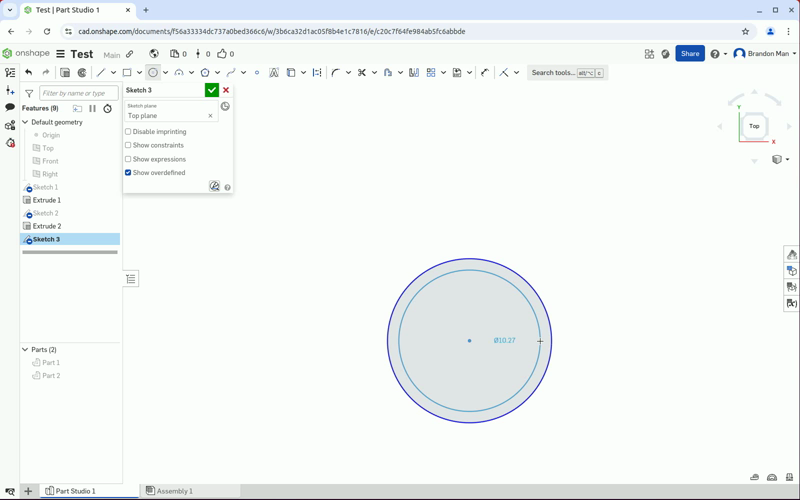
scroll(6)
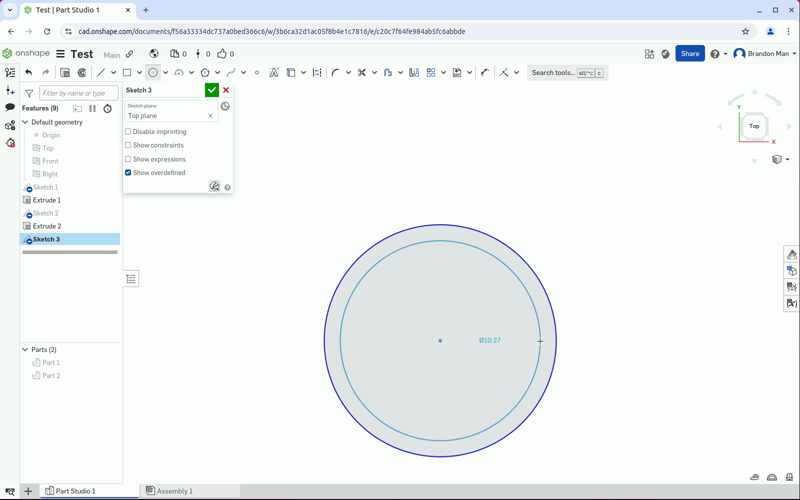
scroll(6)
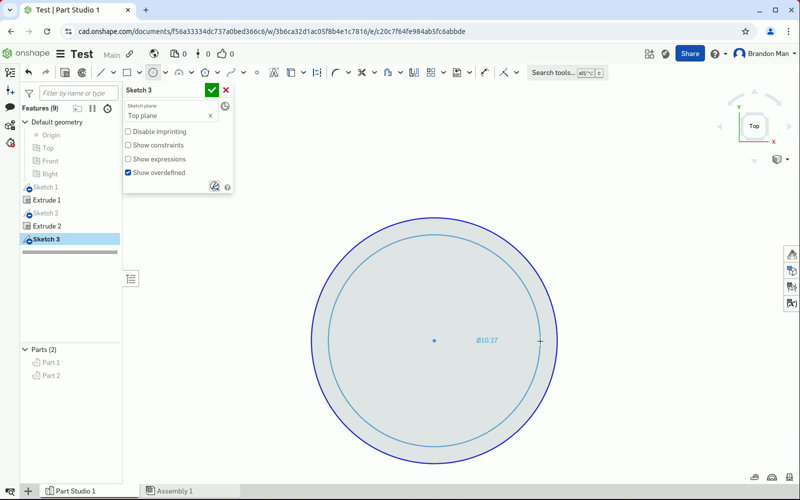
scroll(6)
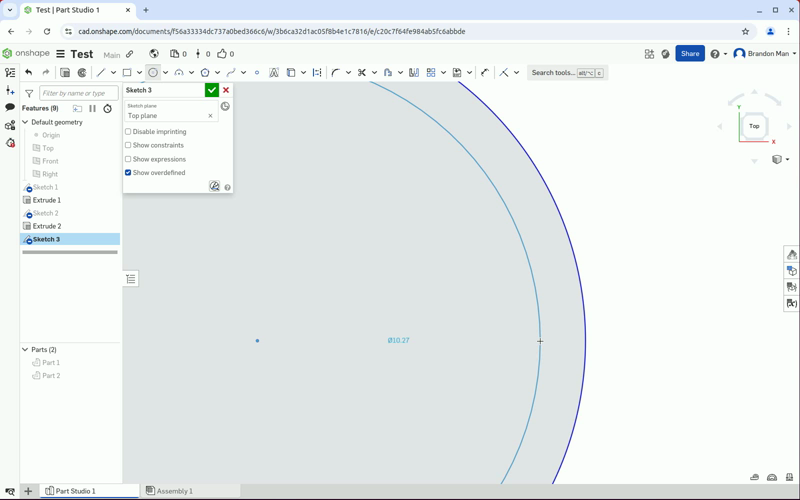
click(540, 340)
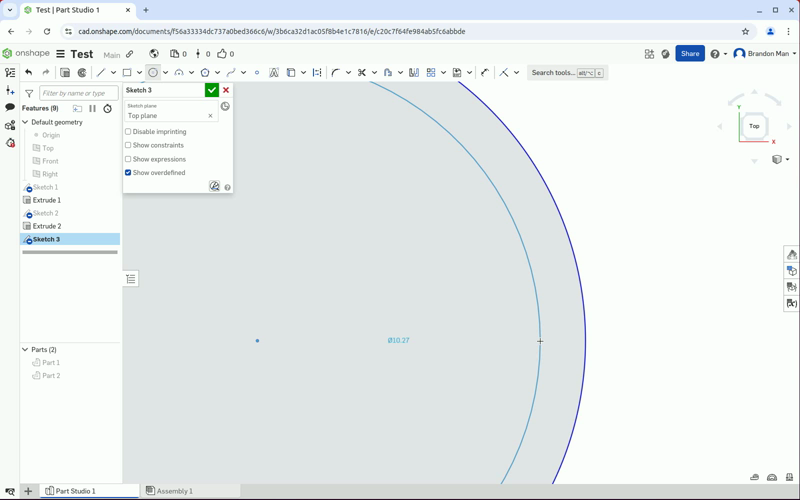
scroll(-6)
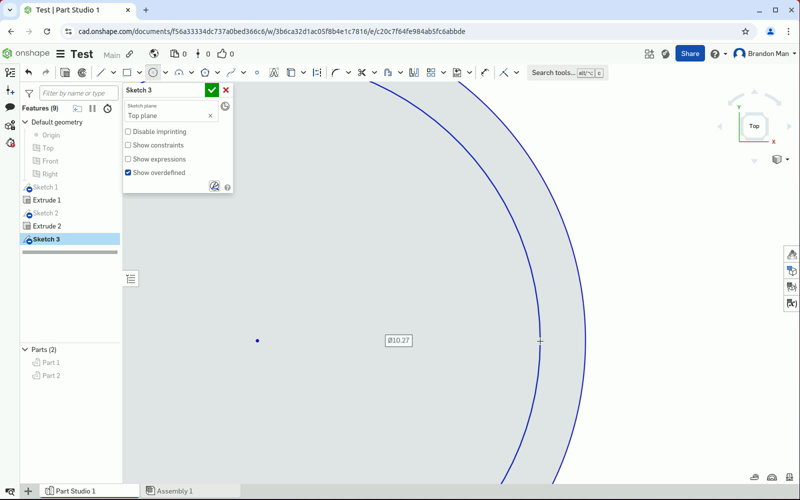
scroll(-6)
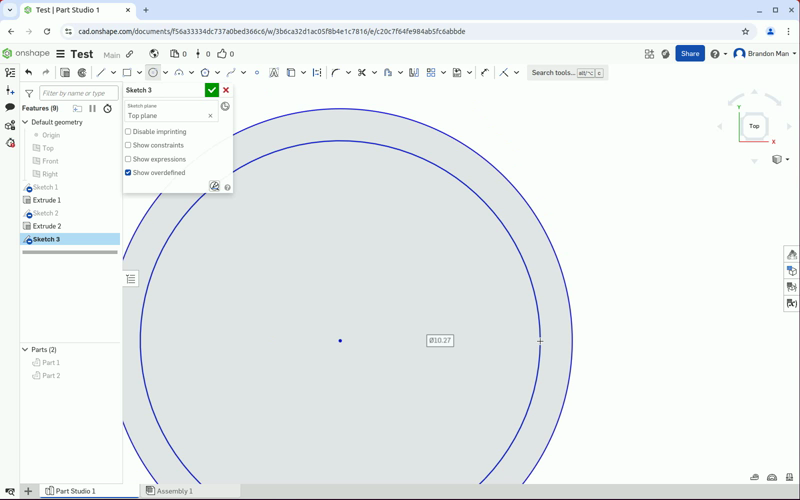
scroll(-6)
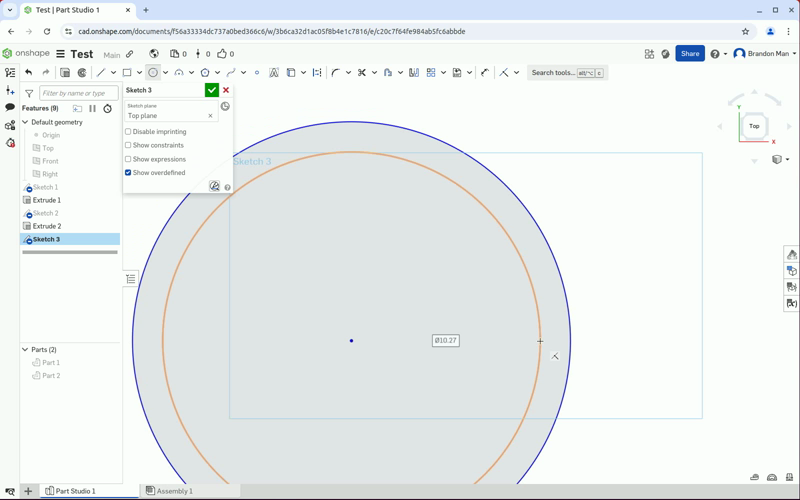
scroll(-6)
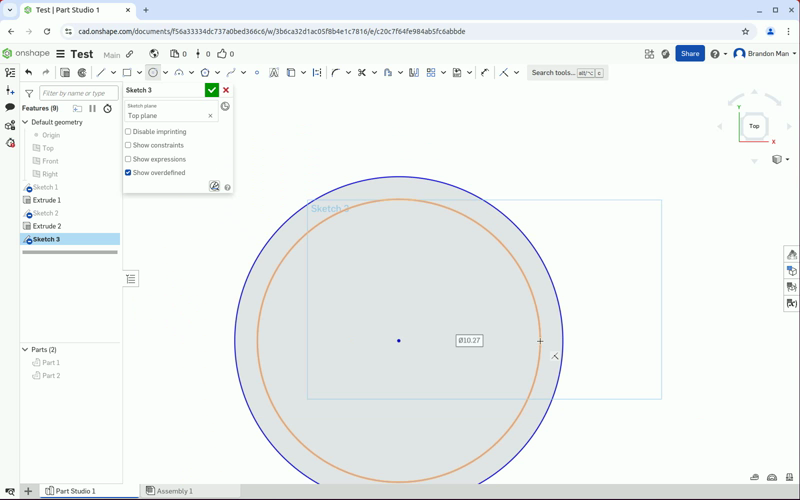
scroll(-6)
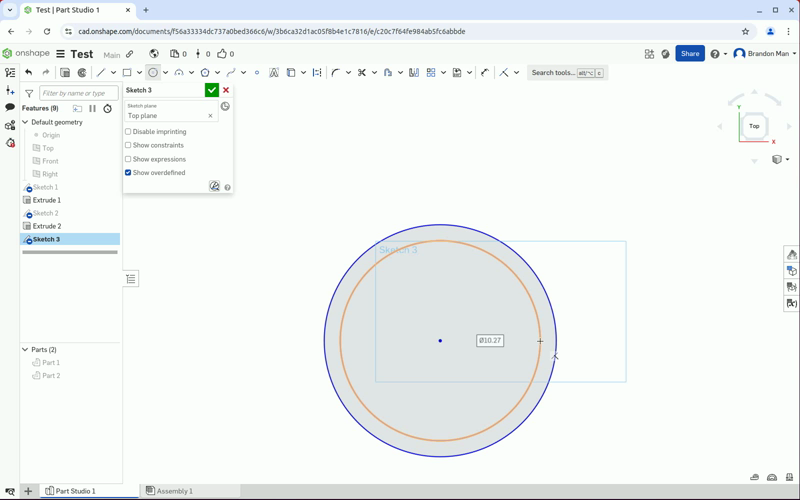
scroll(-6)
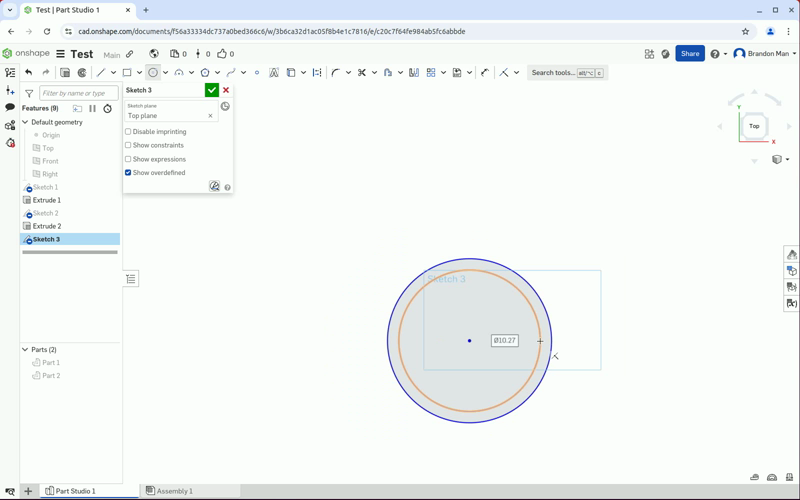
scroll(-6)
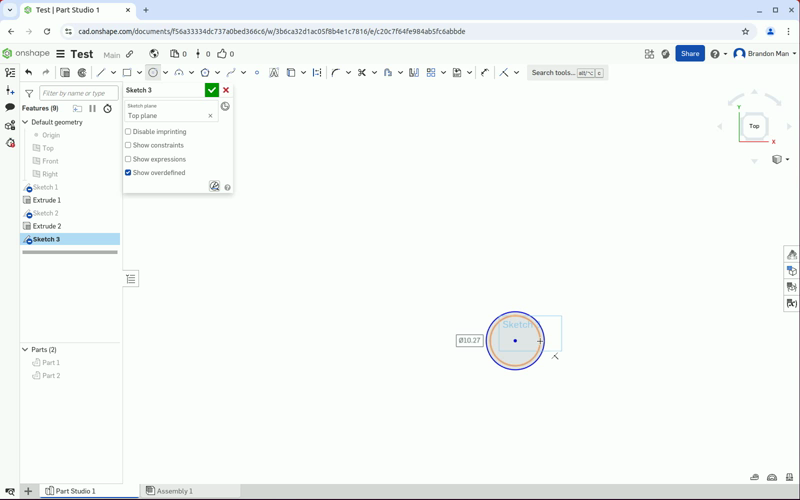
key(esc)
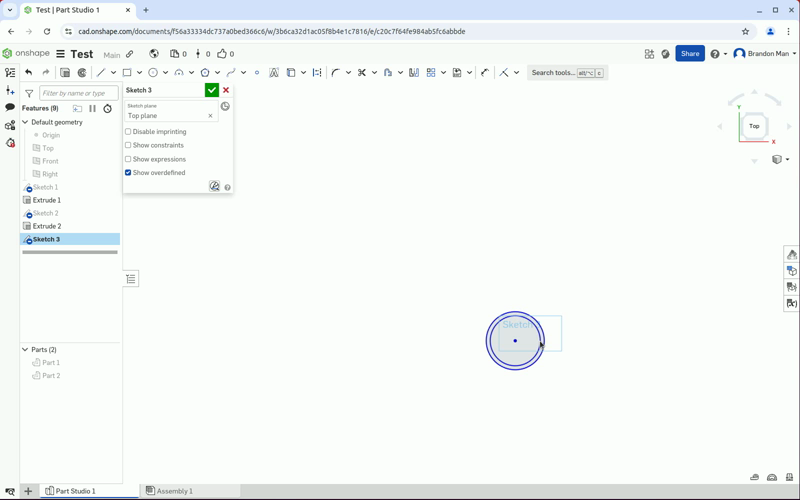
mouse_move(504, 316)
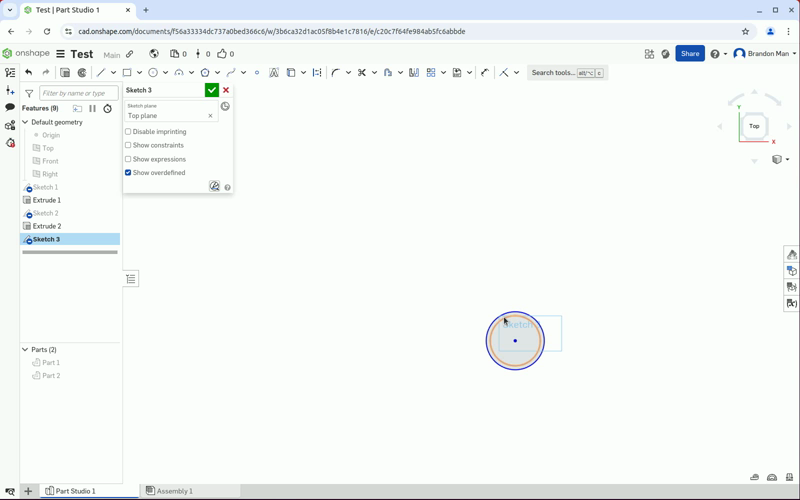
scroll(6)
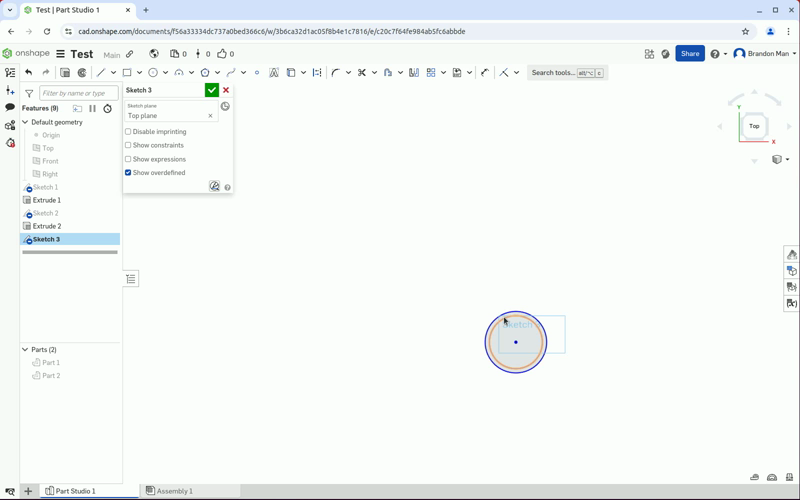
scroll(6)
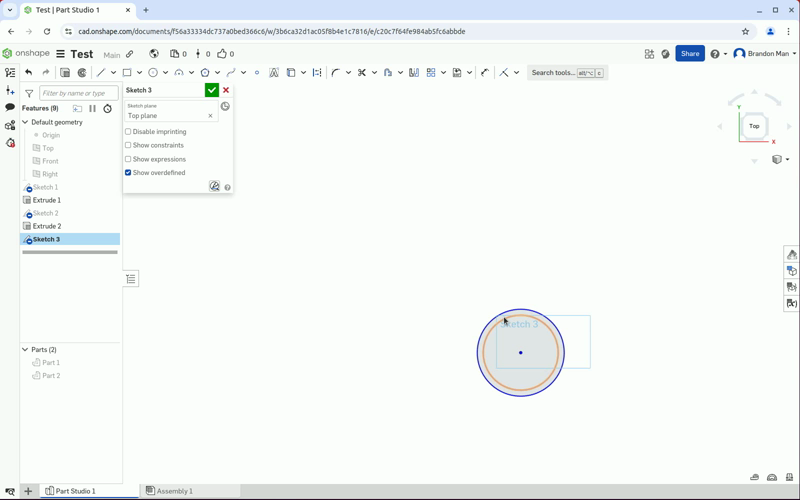
scroll(6)
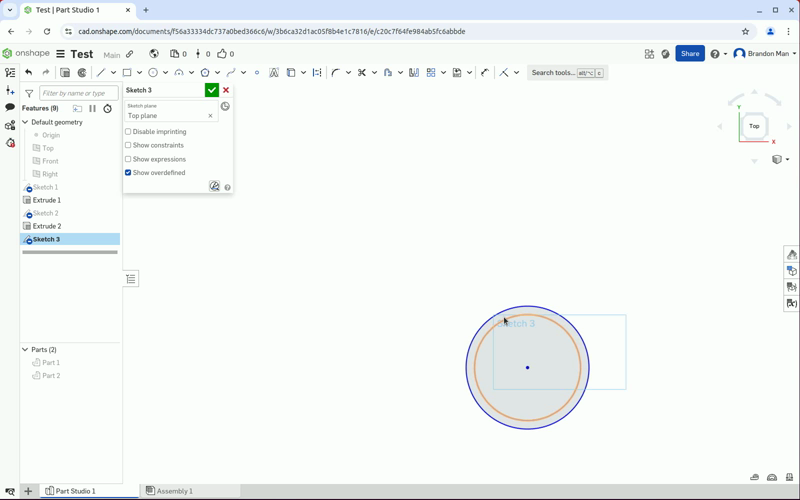
scroll(6)
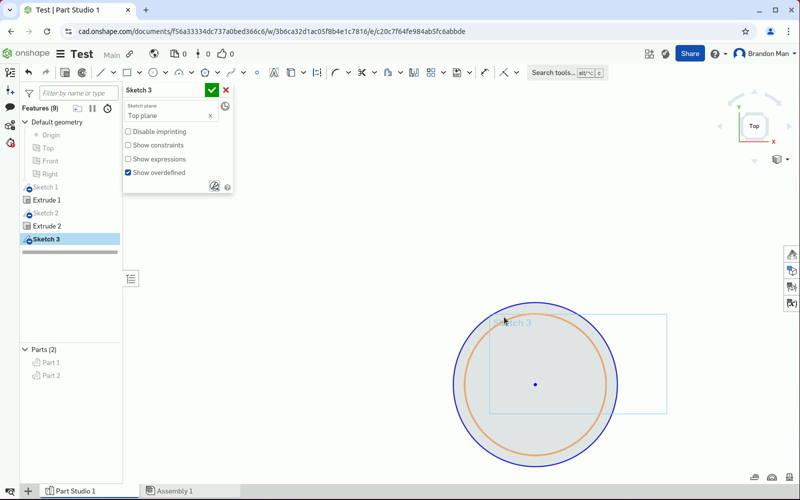
scroll(6)
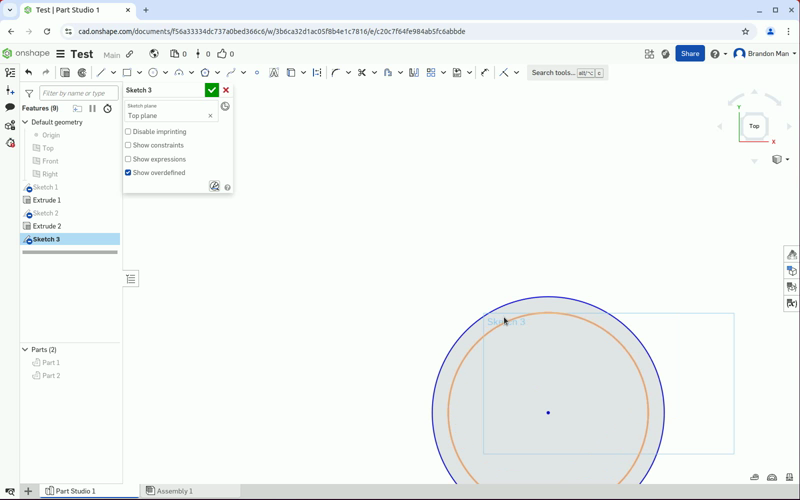
scroll(6)
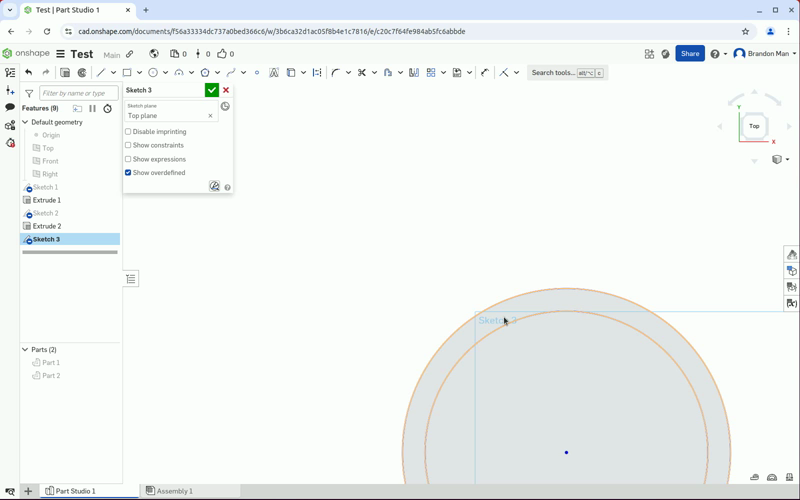
scroll(6)
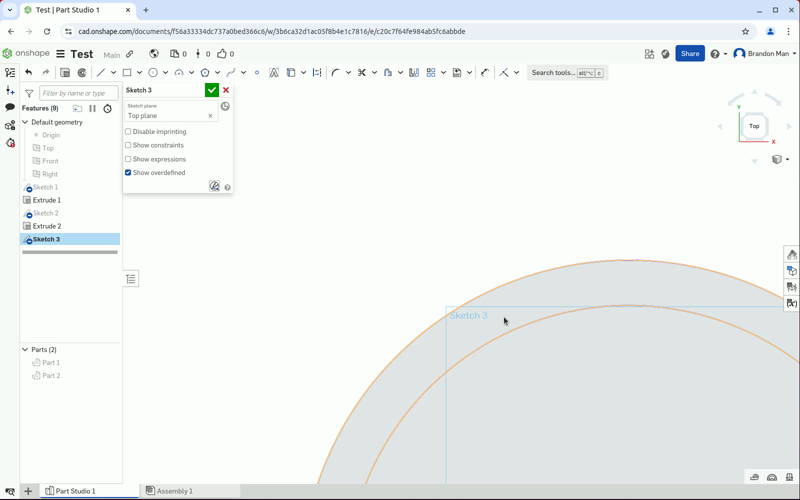
click(504, 316)
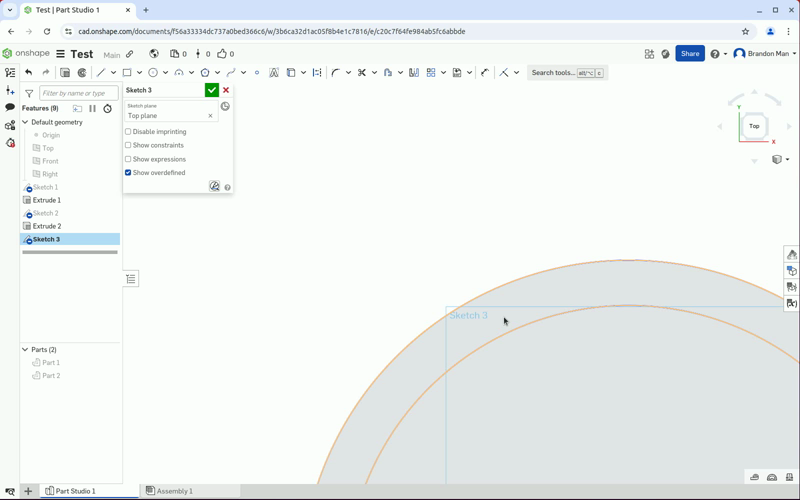
scroll(-6)
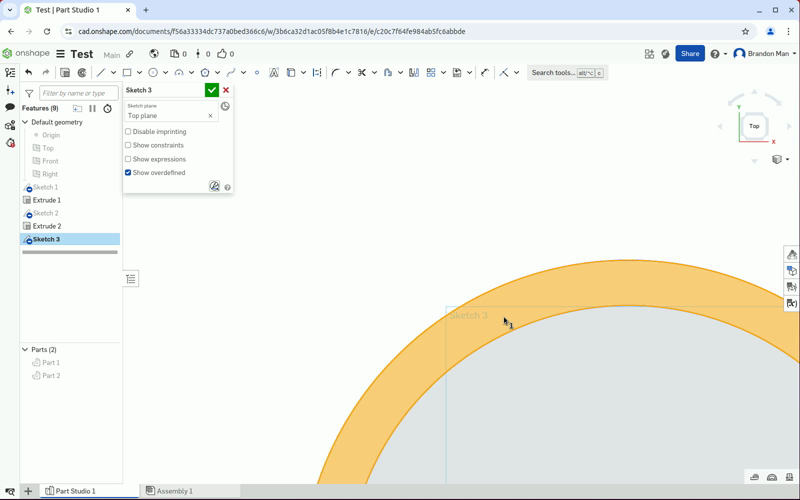
scroll(-6)
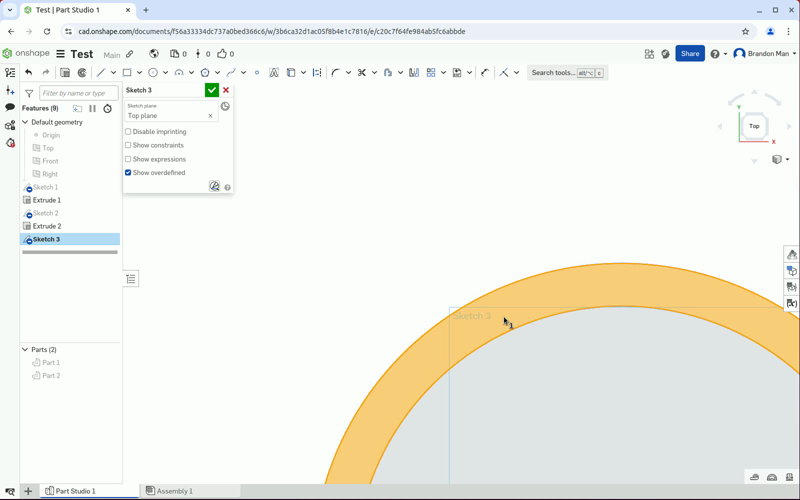
scroll(-6)
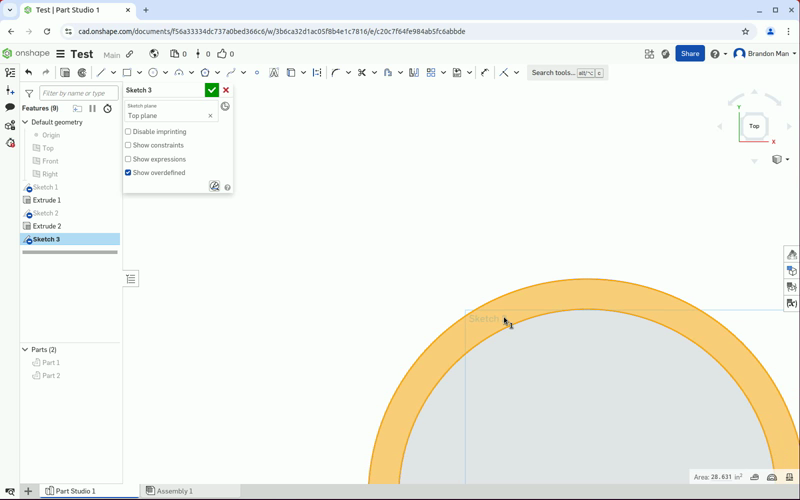
scroll(-6)
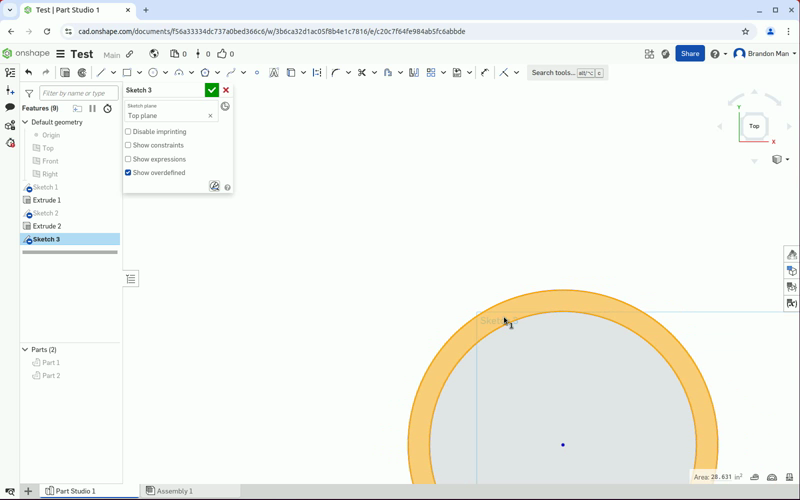
scroll(-6)
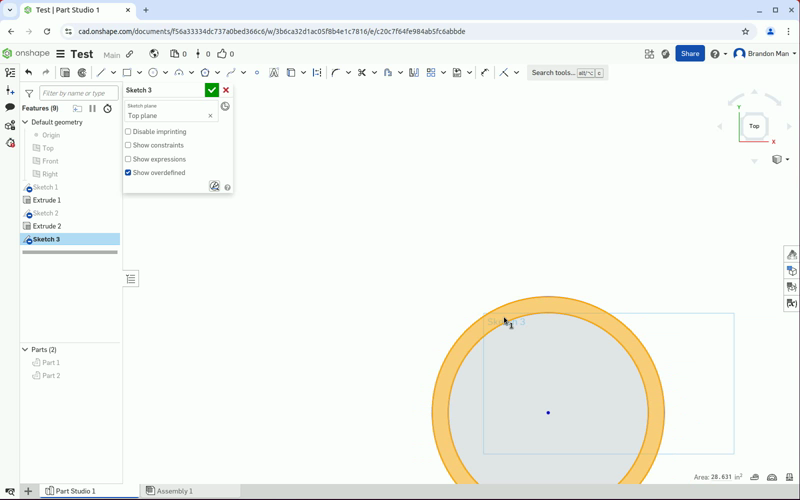
scroll(-6)
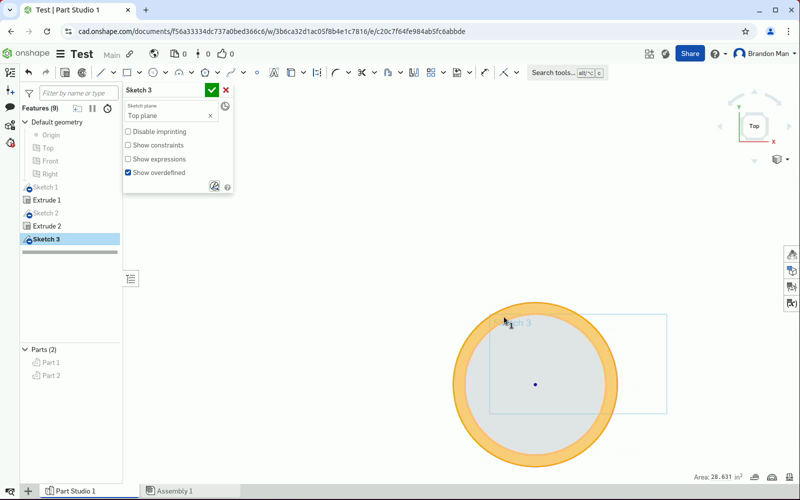
scroll(-6)
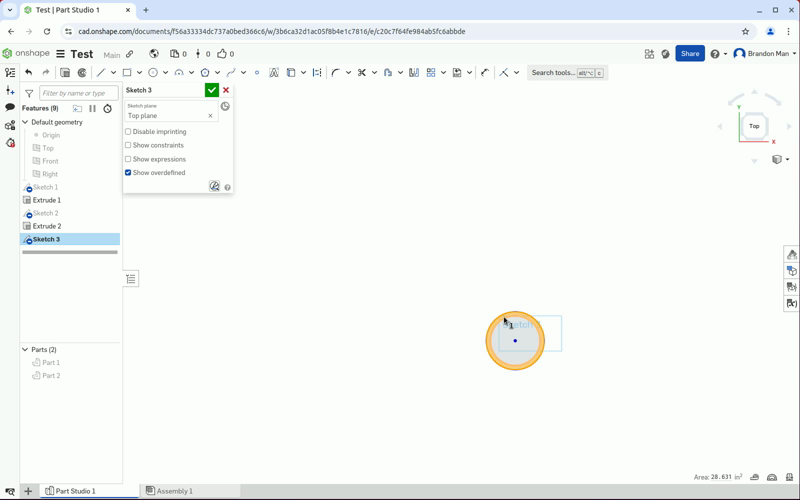
mouse_move(73, 352)
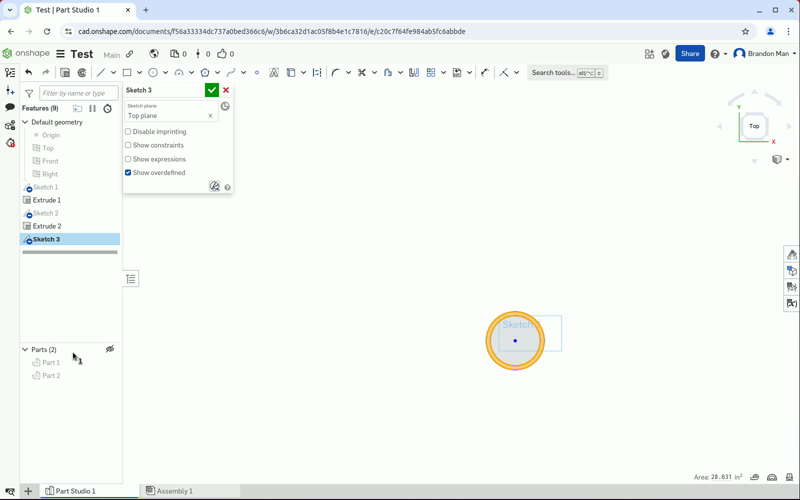
key(shift+y)
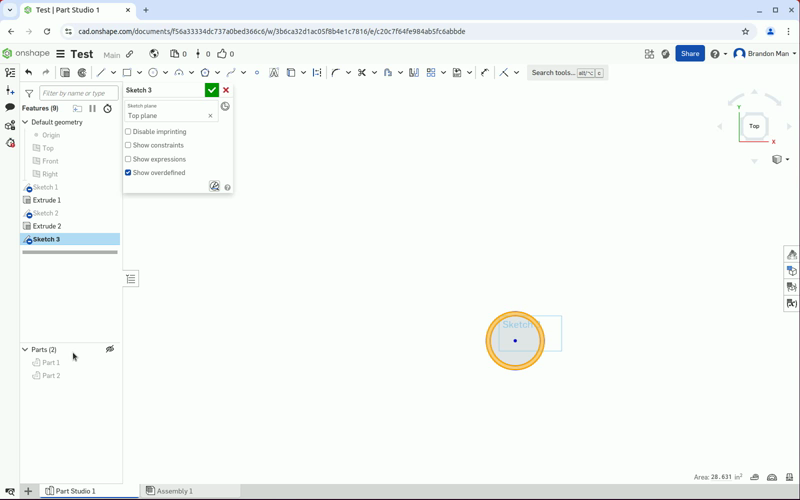
key(shift+e)
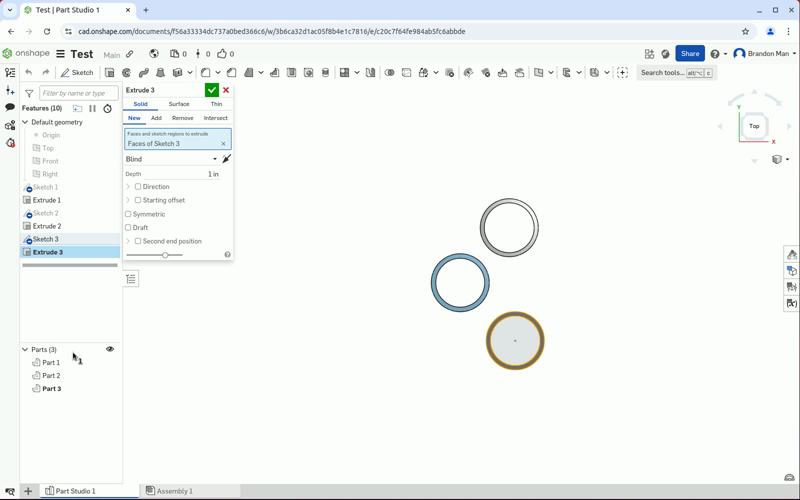
mouse_move(143, 106)
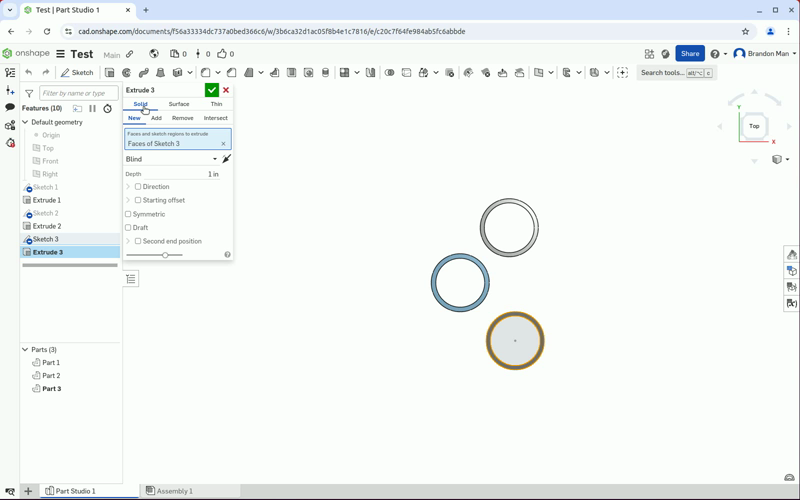
click(143, 106)
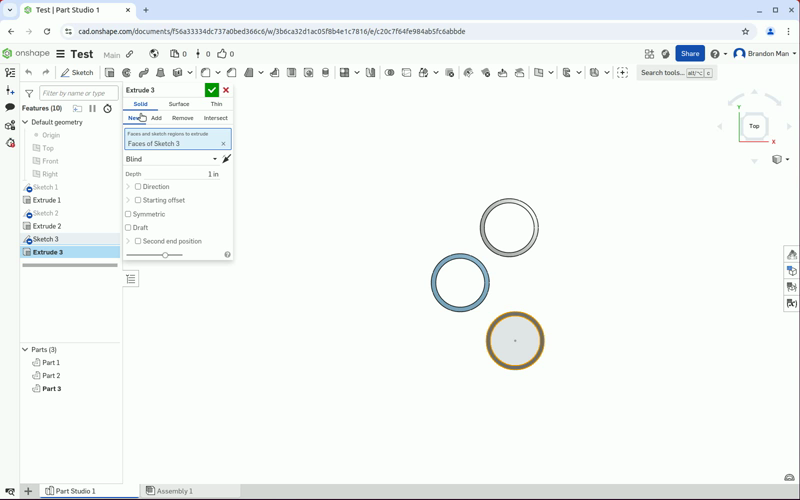
mouse_move(137, 120)
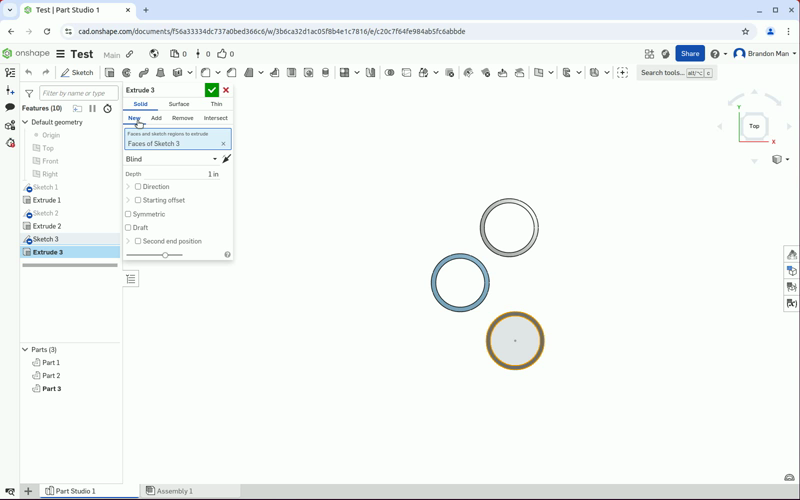
click(137, 120)
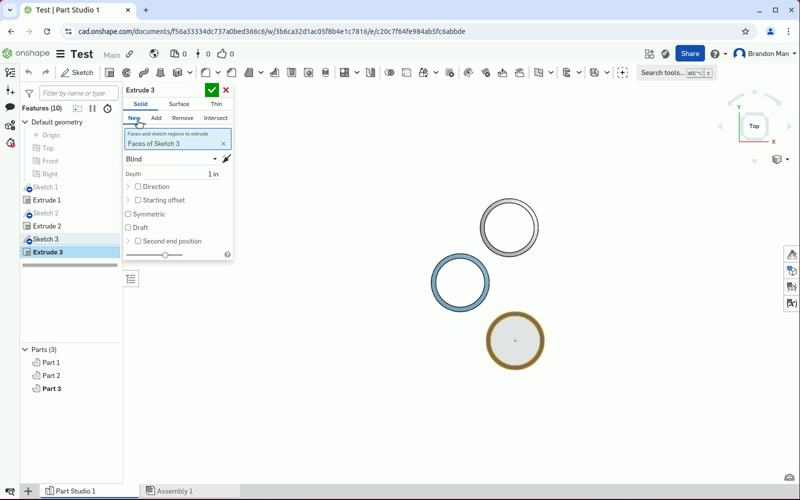
key(tab, 4)
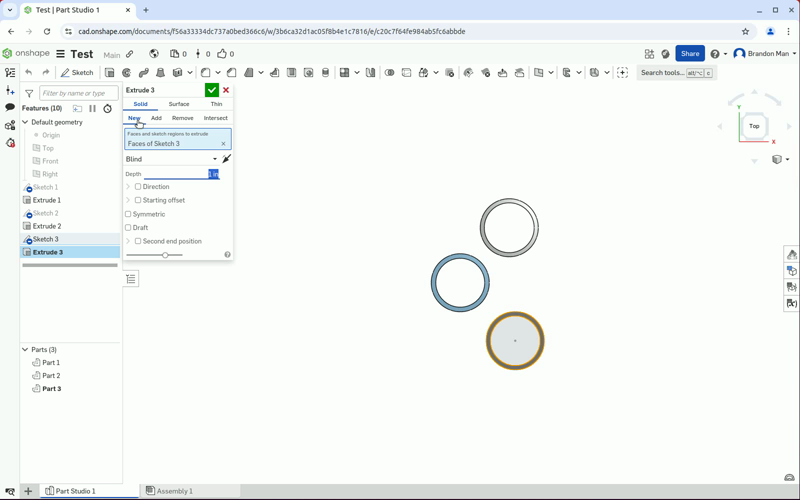
text(2.889)
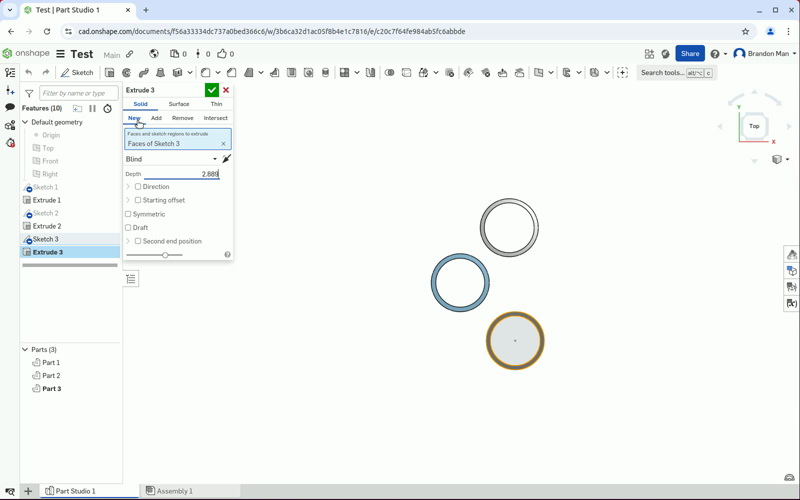
key(enter)
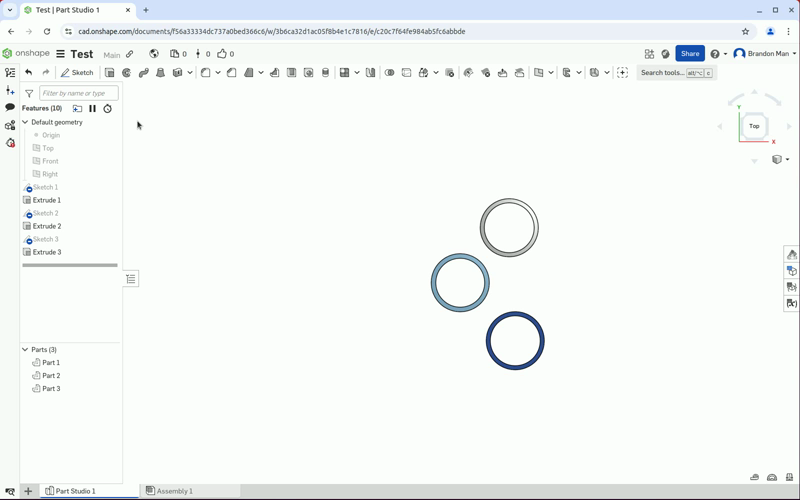
key(shift+h)
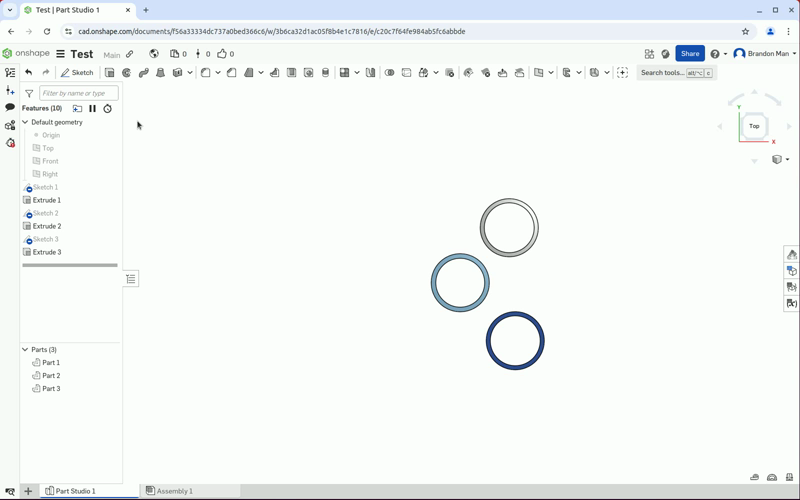
key(shift+h)
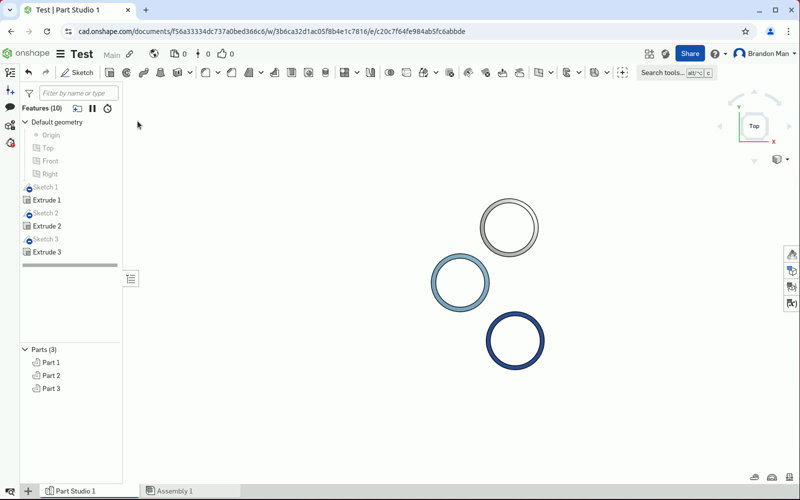
mouse_move(73, 189)
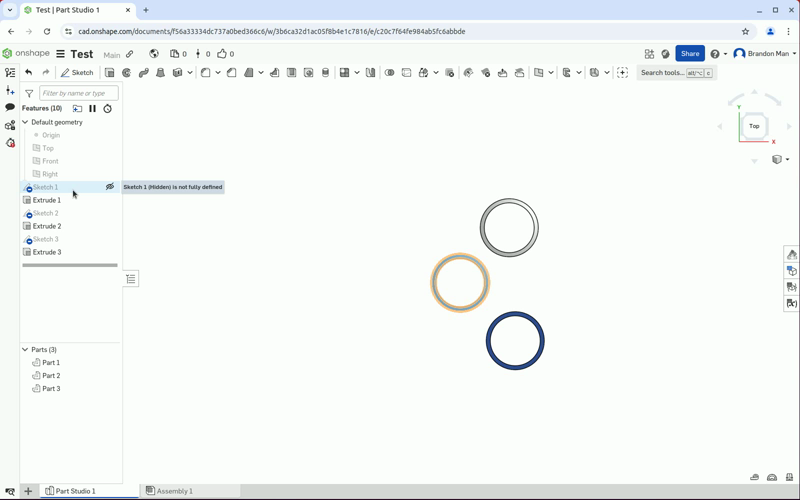
click(73, 189)
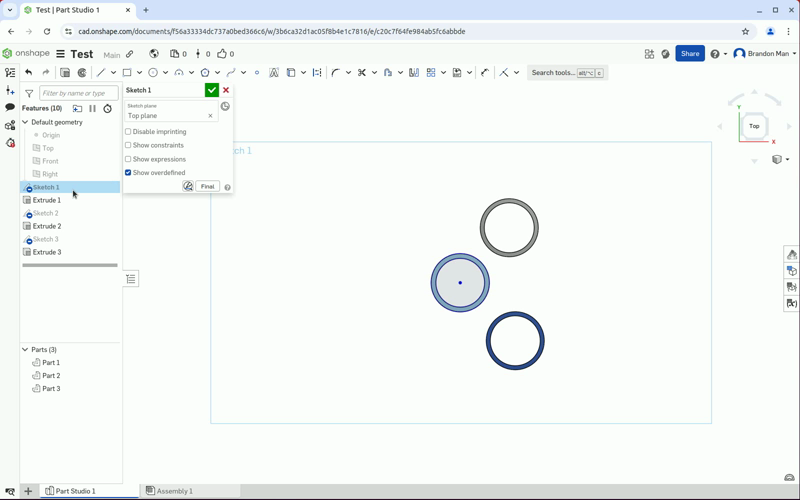
mouse_move(229, 92)
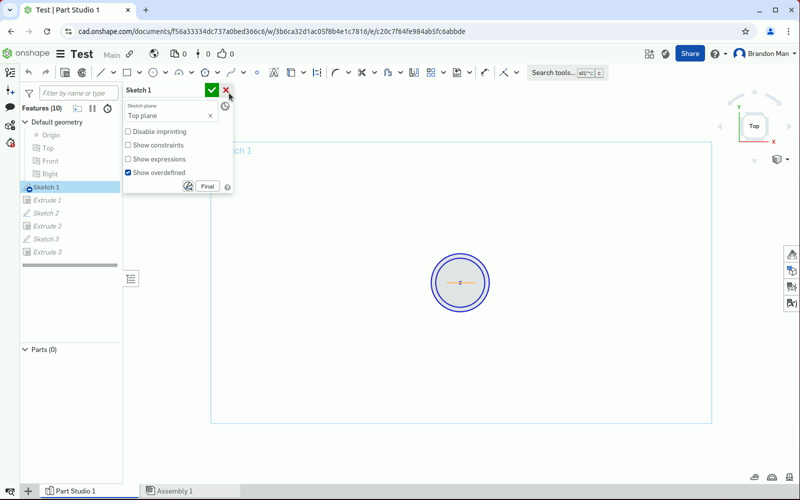
click(229, 92)
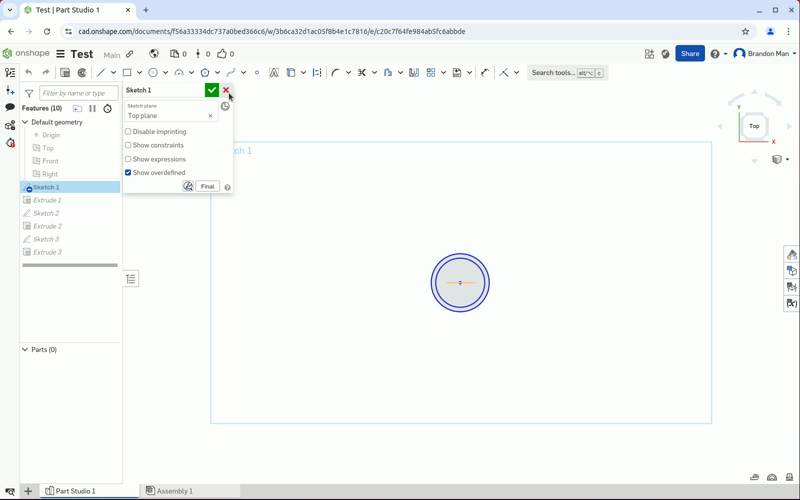
key(shift+s)
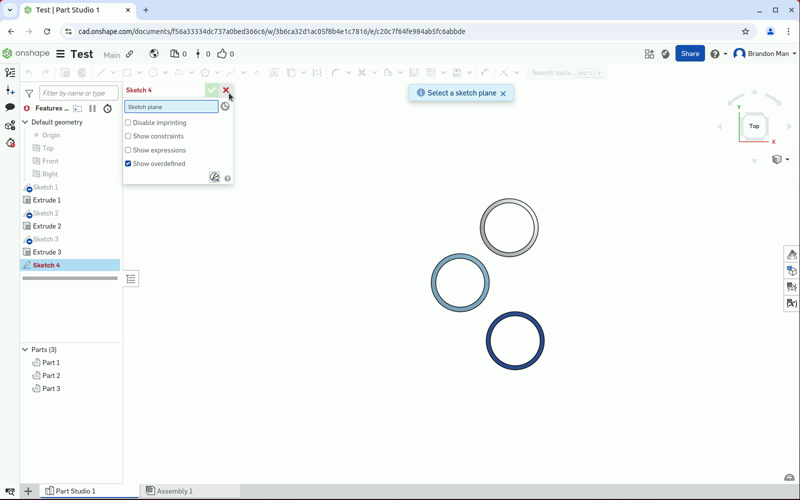
mouse_move(73, 150)
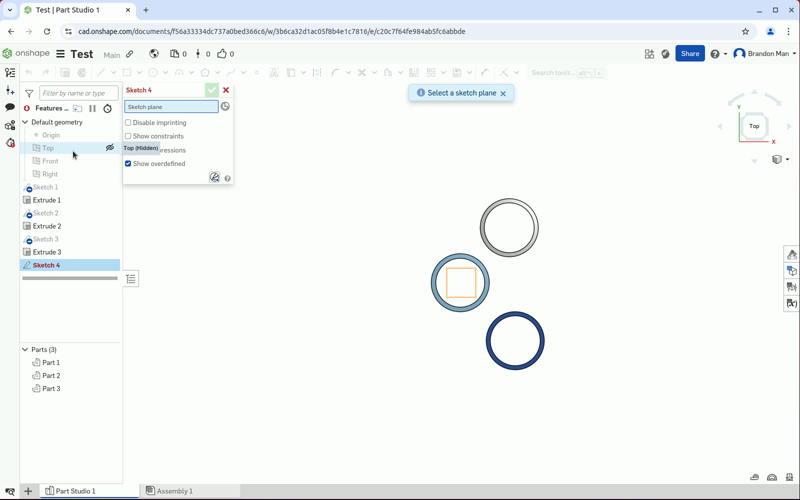
click(73, 150)
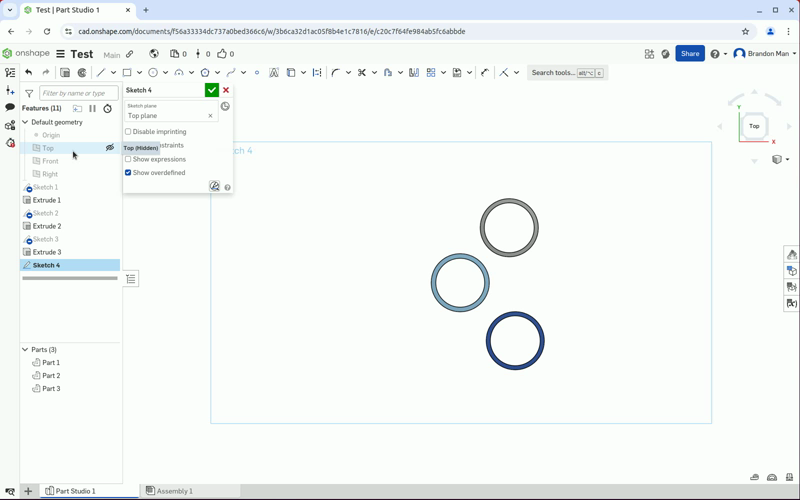
mouse_move(73, 352)
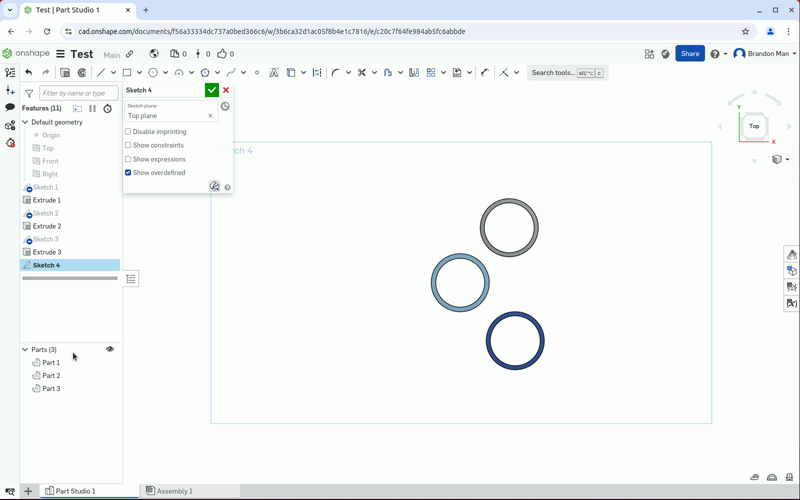
key(y)
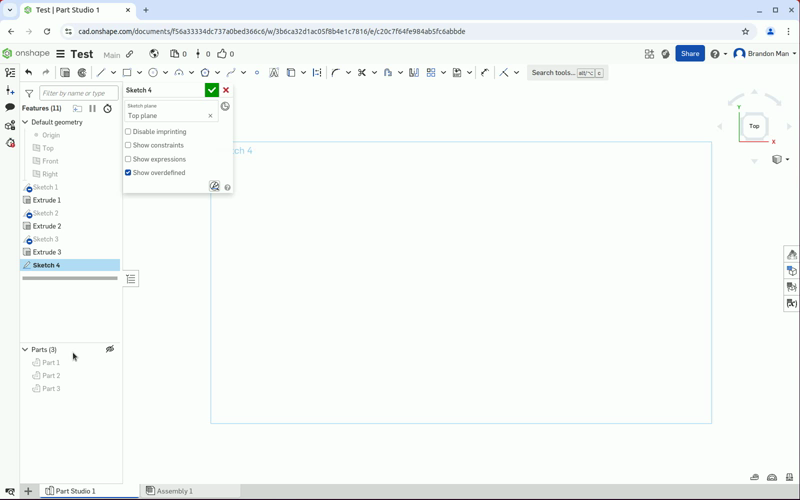
key(c)
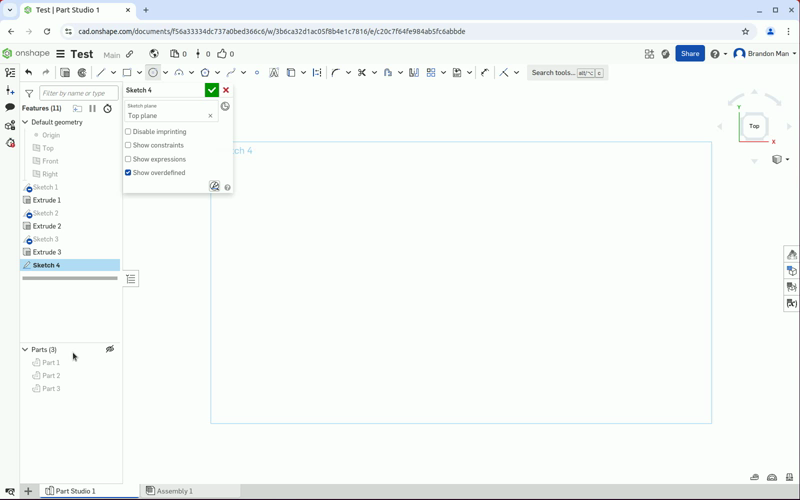
key_down(shift)
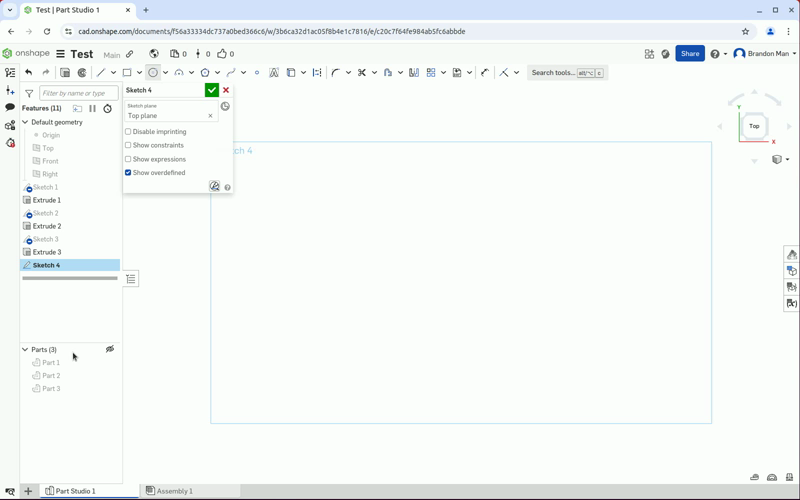
mouse_move(377, 282)
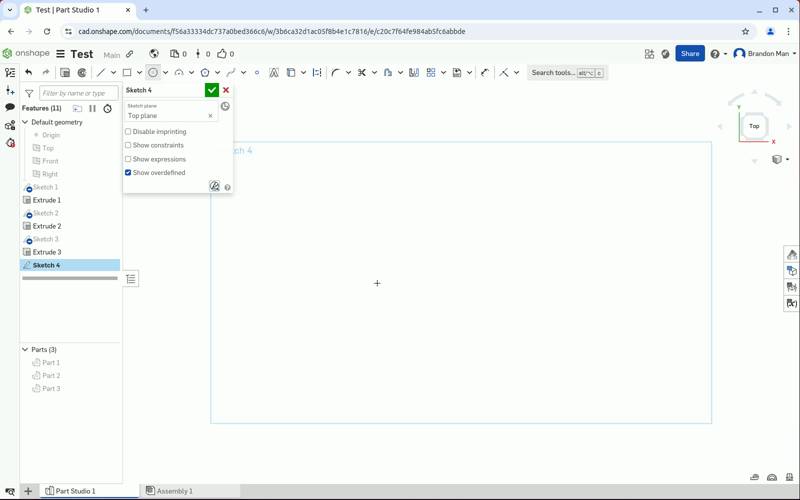
click(377, 282)
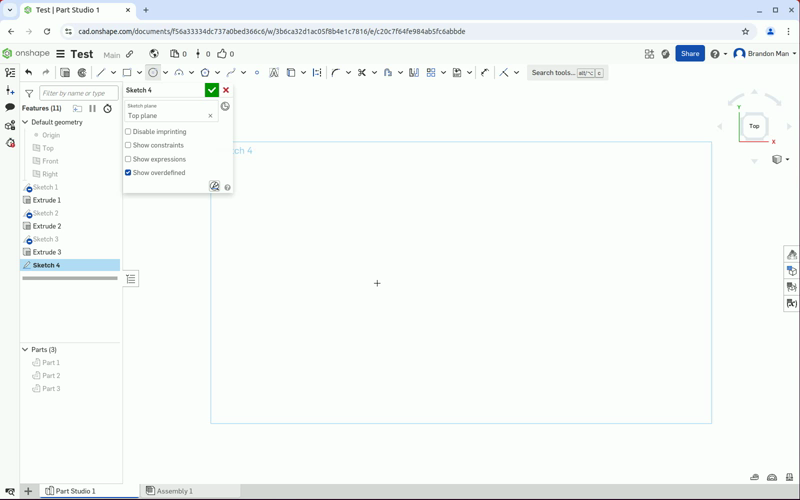
key_up(shift)
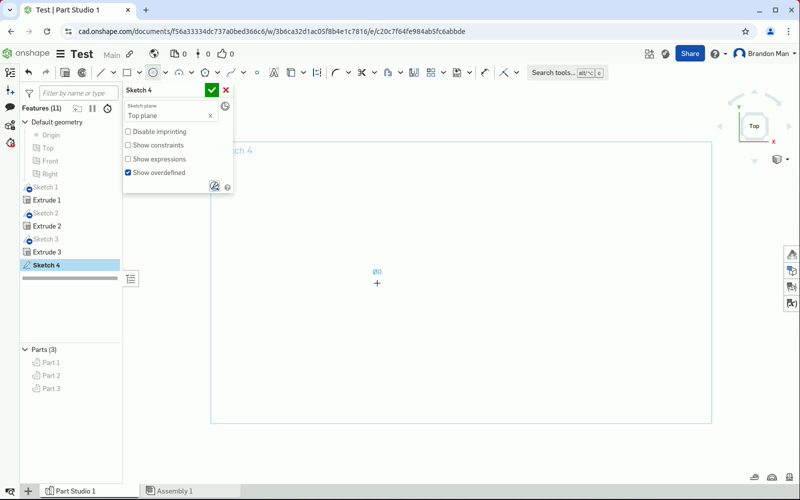
mouse_move(405, 282)
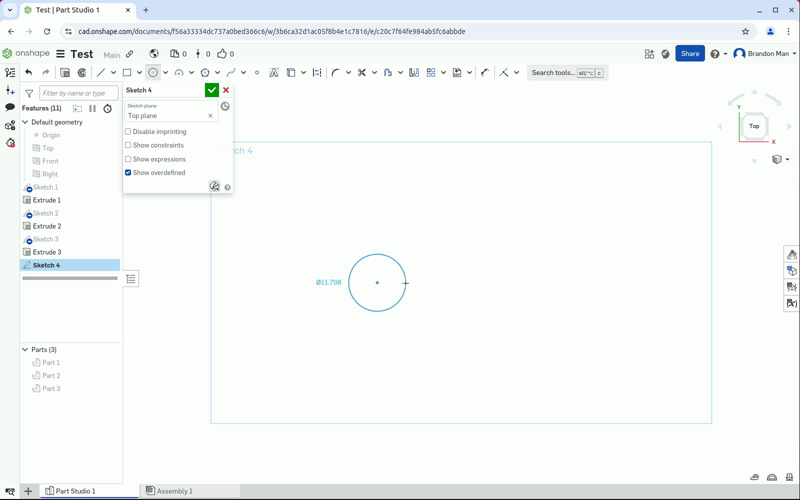
click(405, 282)
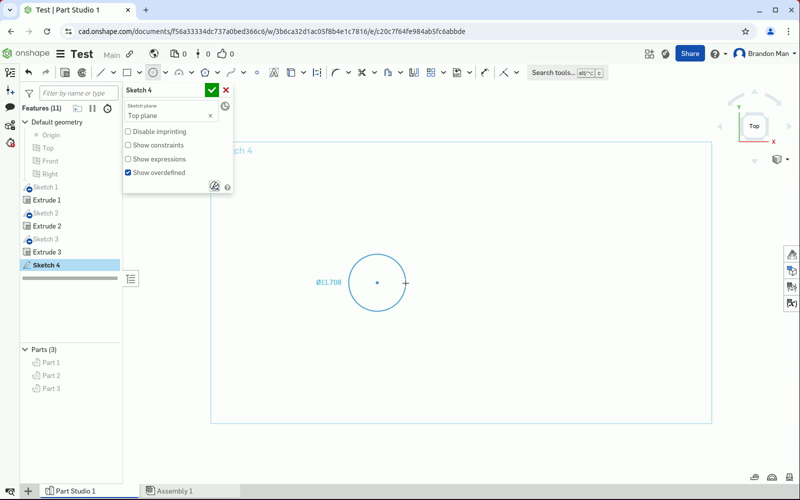
key(esc)
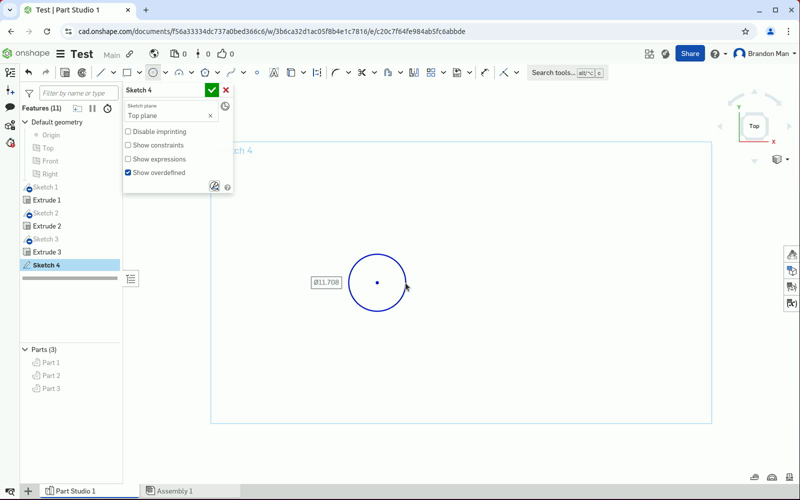
key(c)
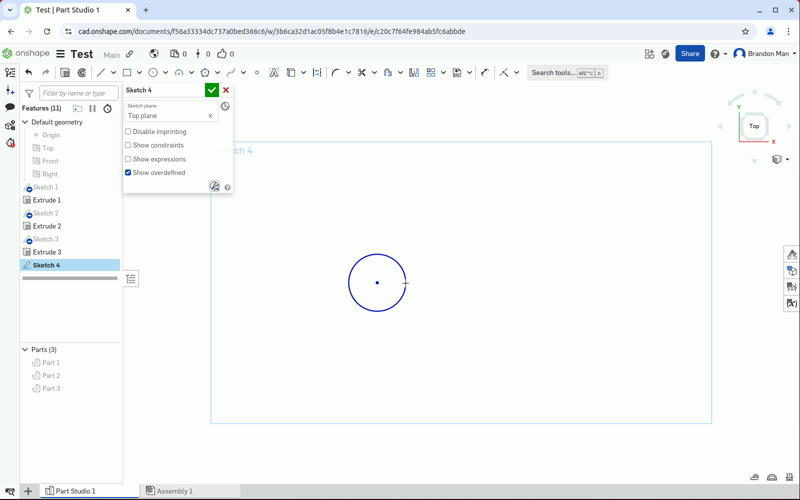
key_down(shift)
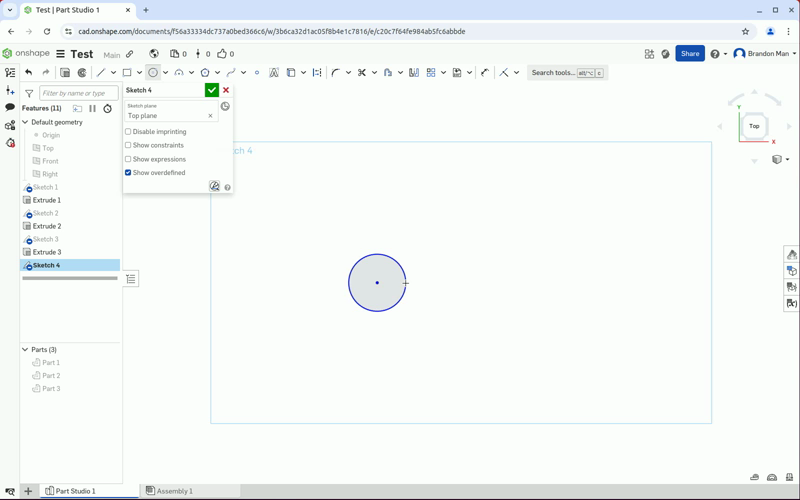
mouse_move(377, 282)
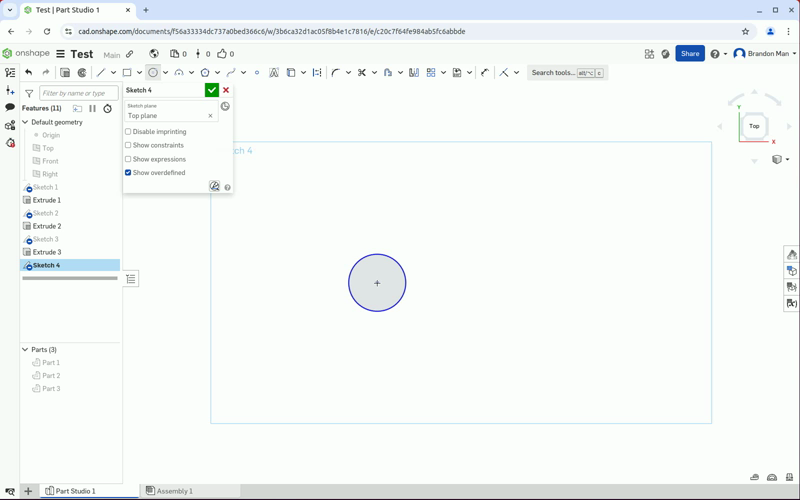
click(377, 282)
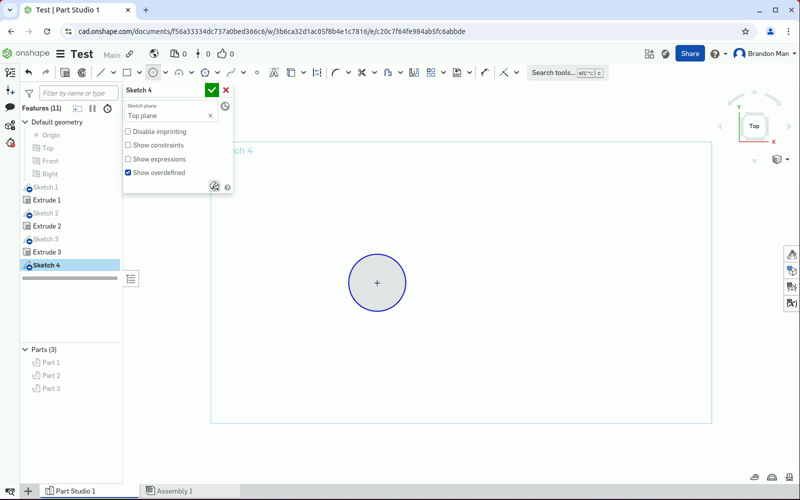
key_up(shift)
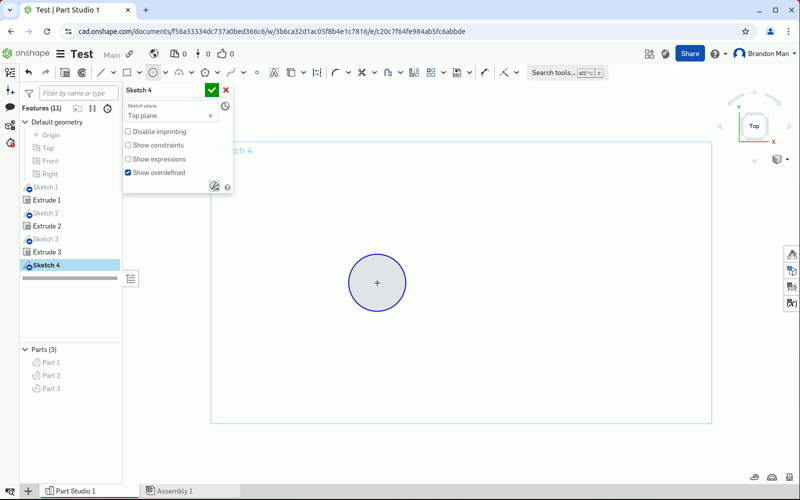
mouse_move(401, 282)
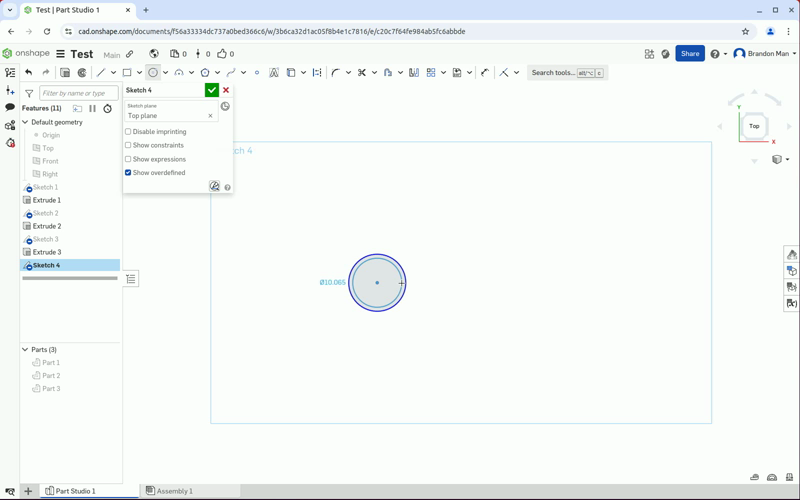
scroll(6)
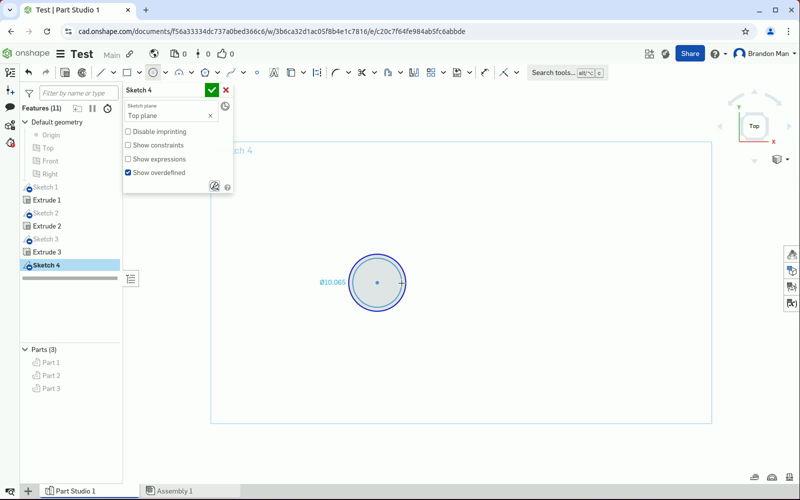
scroll(6)
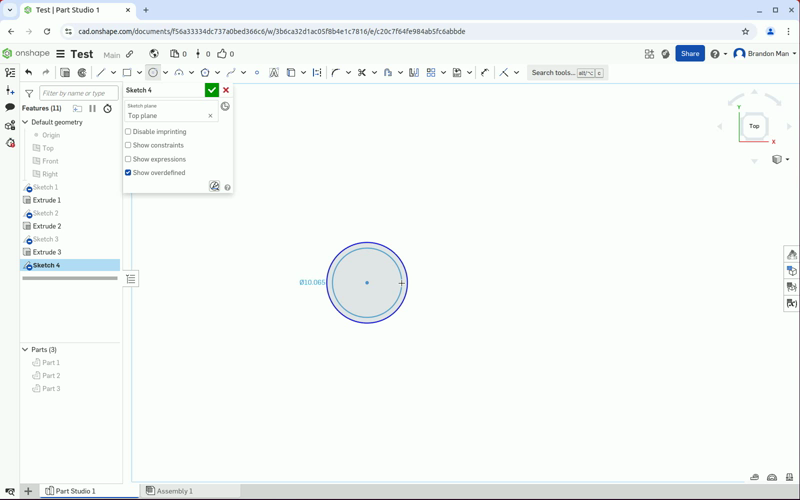
scroll(6)
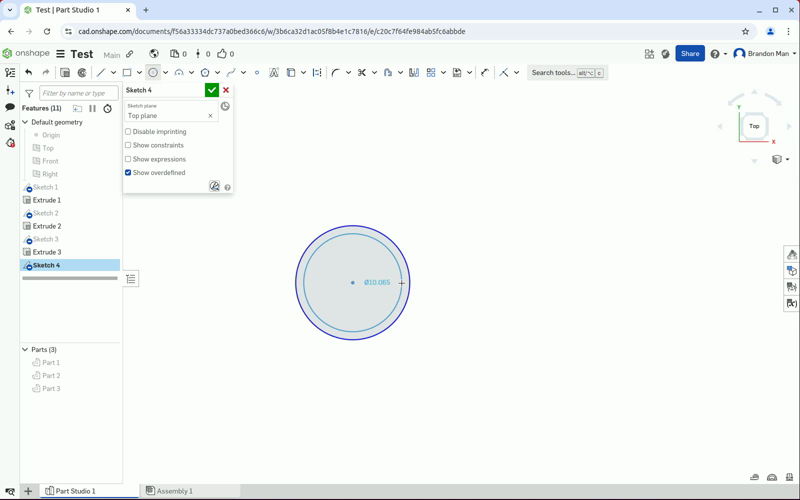
scroll(6)
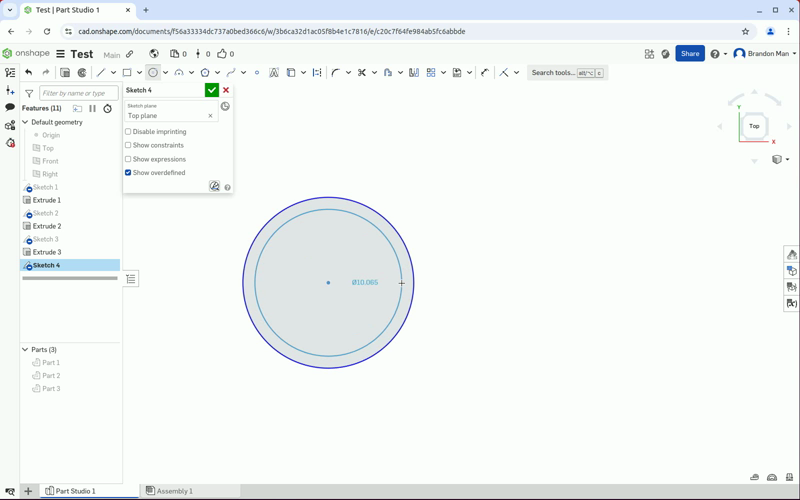
scroll(6)
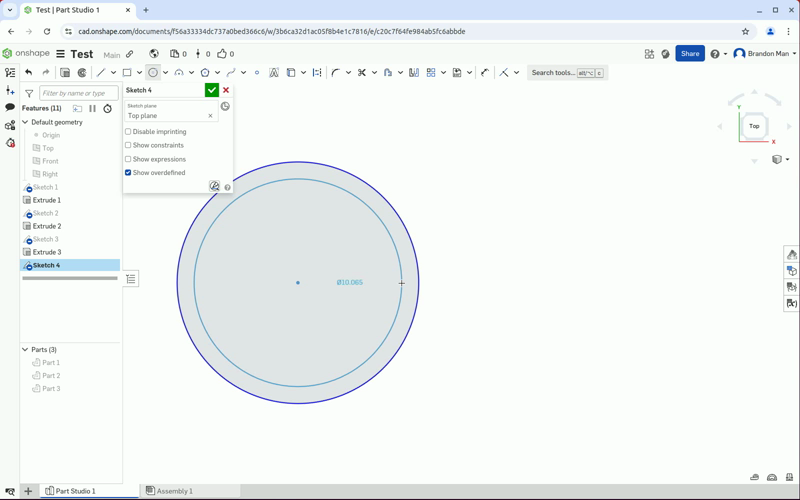
scroll(6)
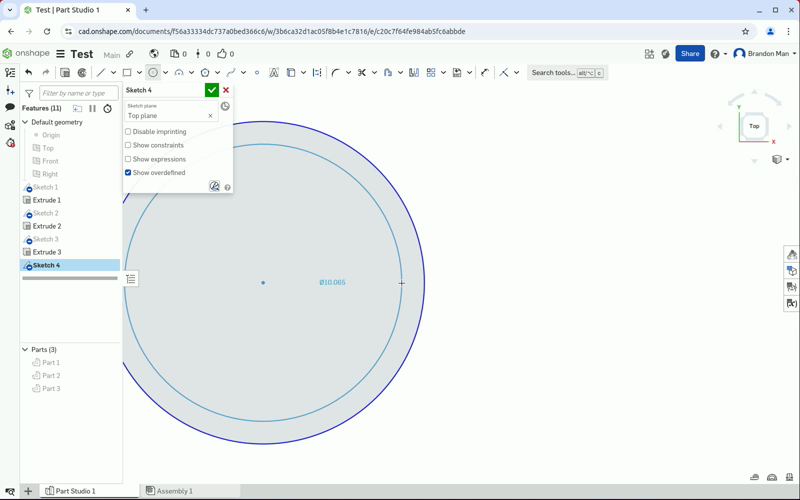
scroll(6)
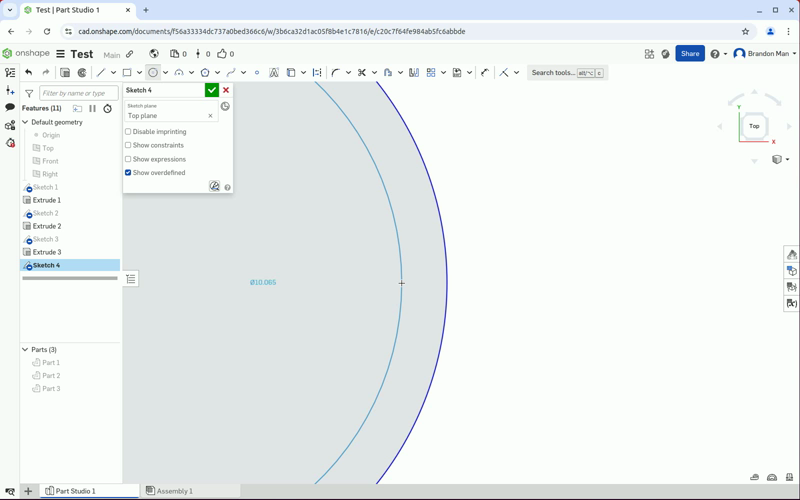
click(401, 282)
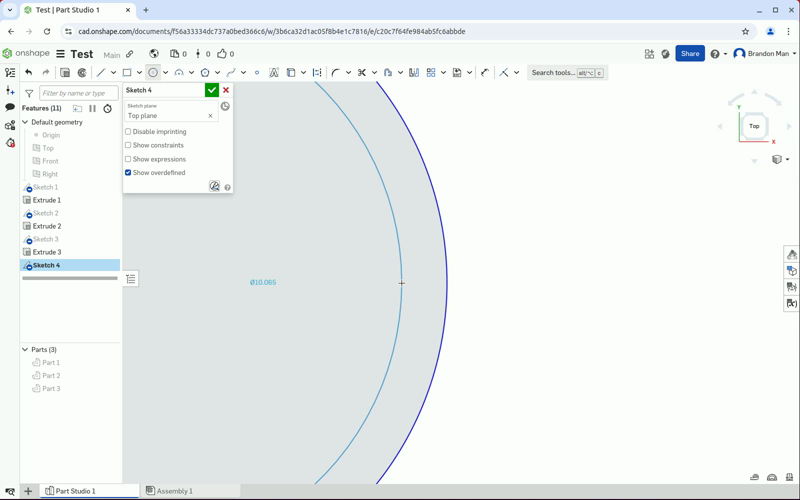
scroll(-6)
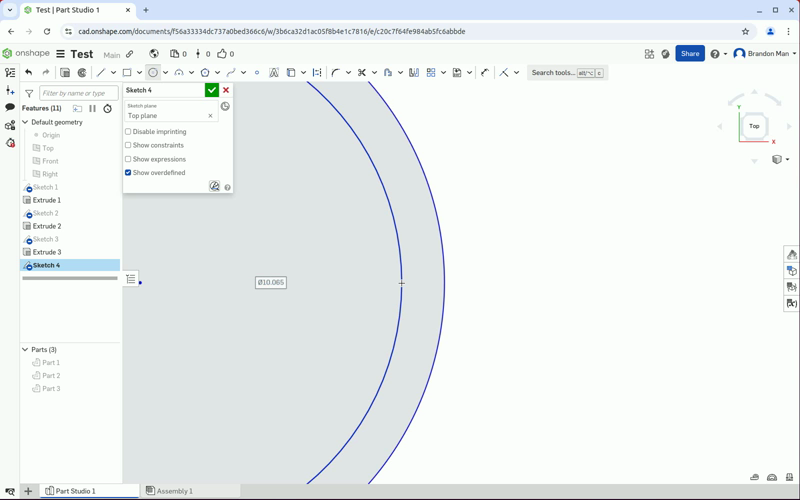
scroll(-6)
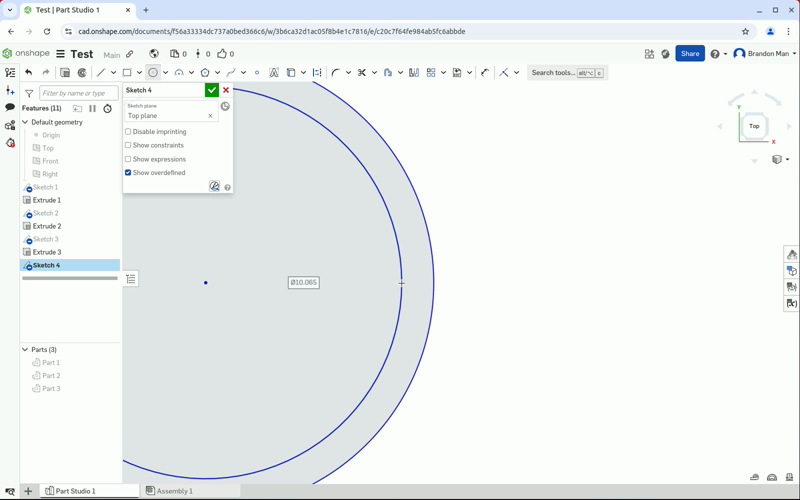
scroll(-6)
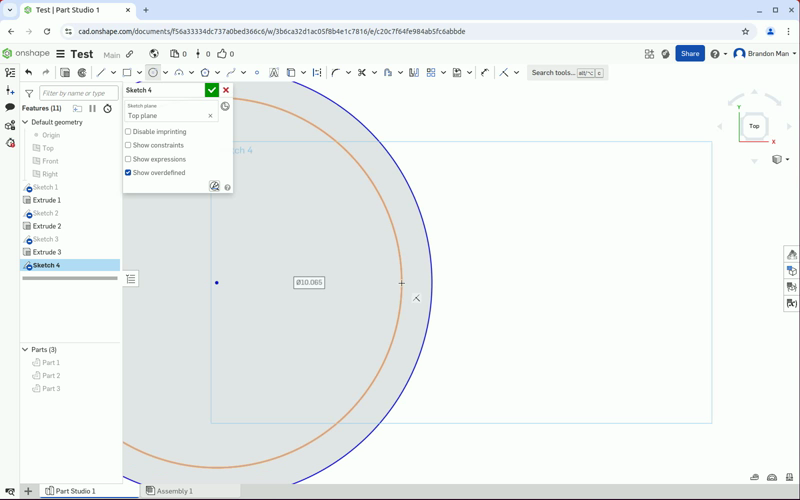
scroll(-6)
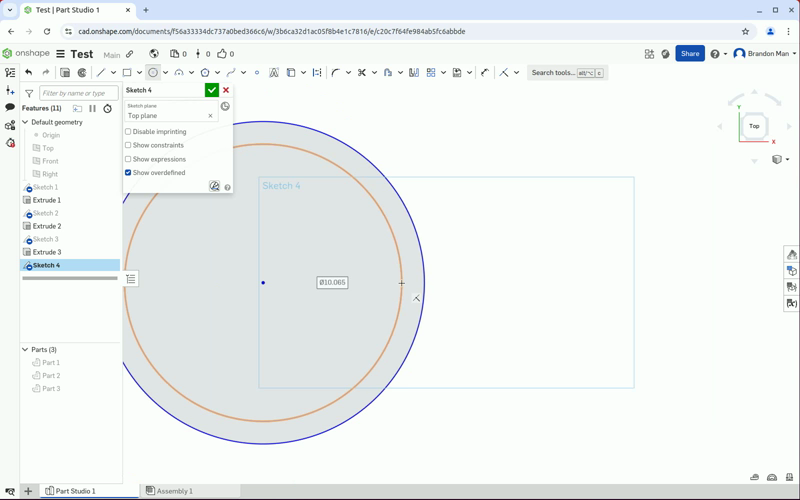
scroll(-6)
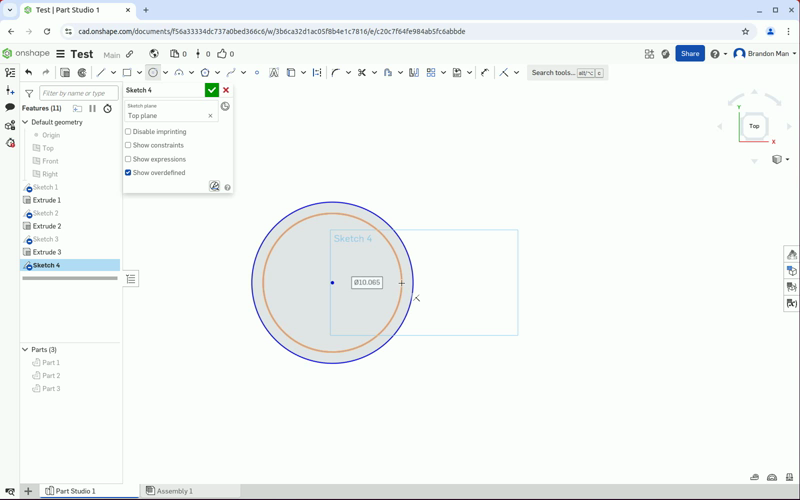
scroll(-6)
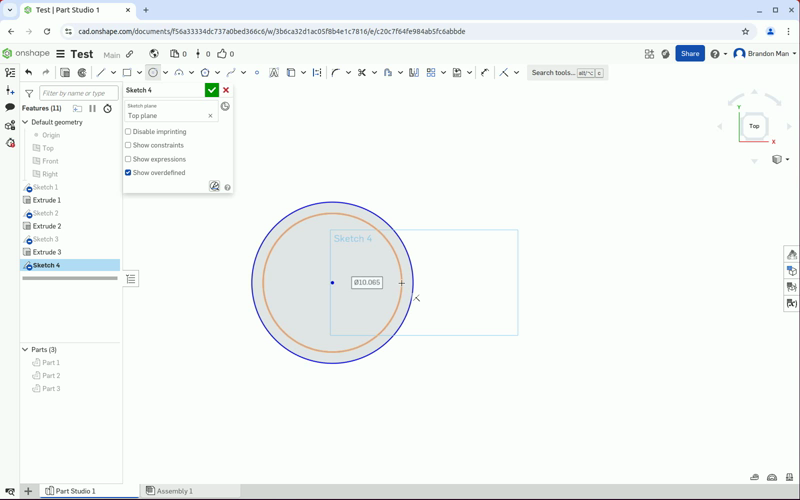
scroll(-6)
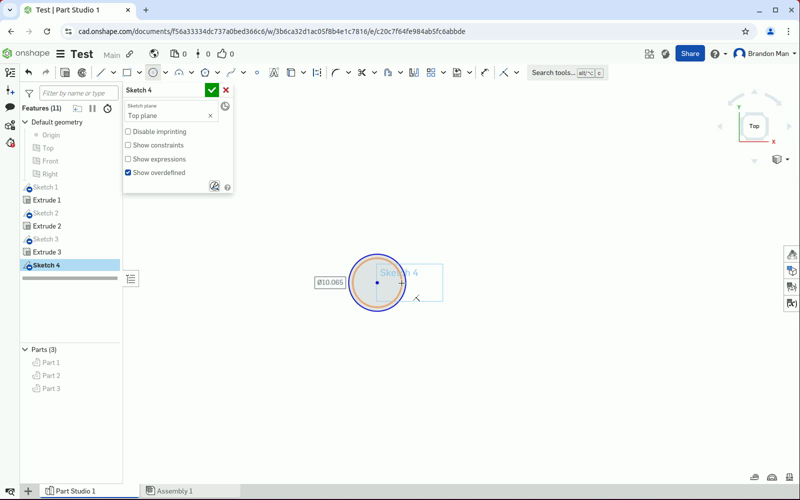
key(esc)
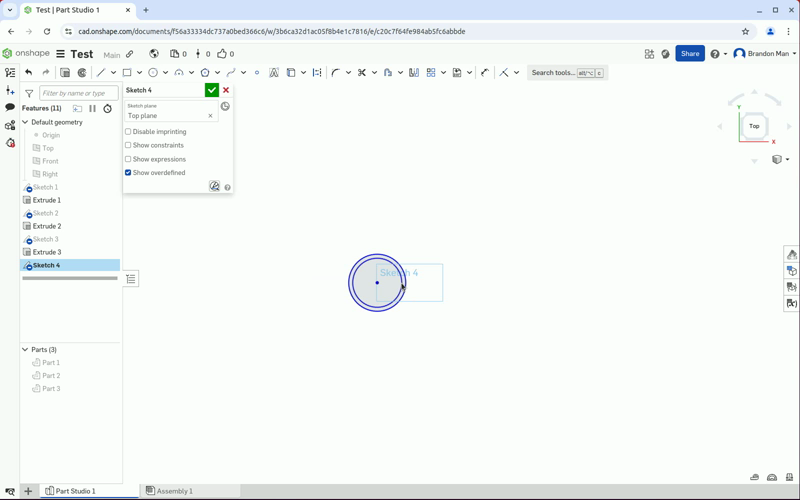
mouse_move(353, 268)
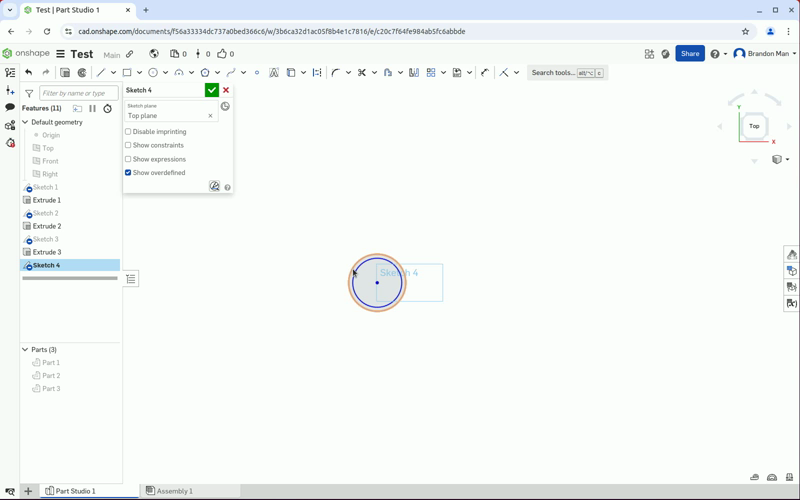
scroll(6)
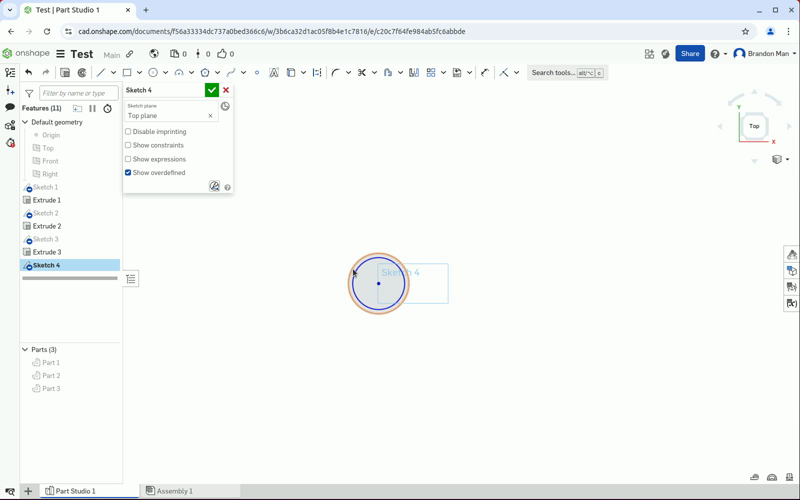
scroll(6)
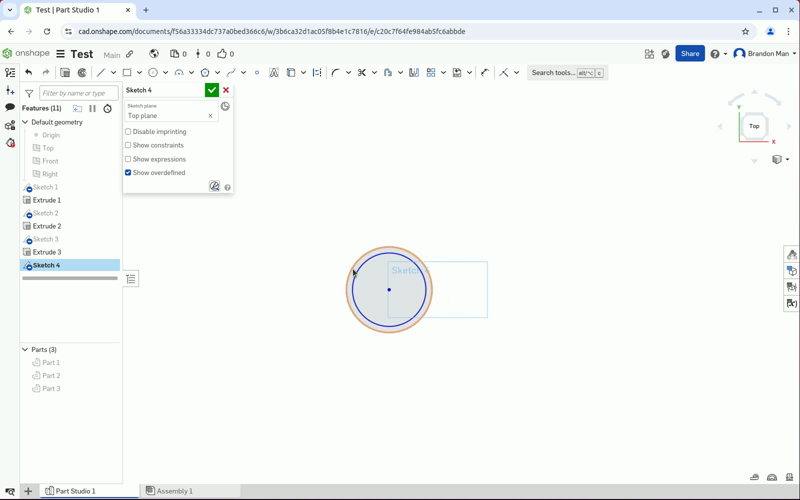
scroll(6)
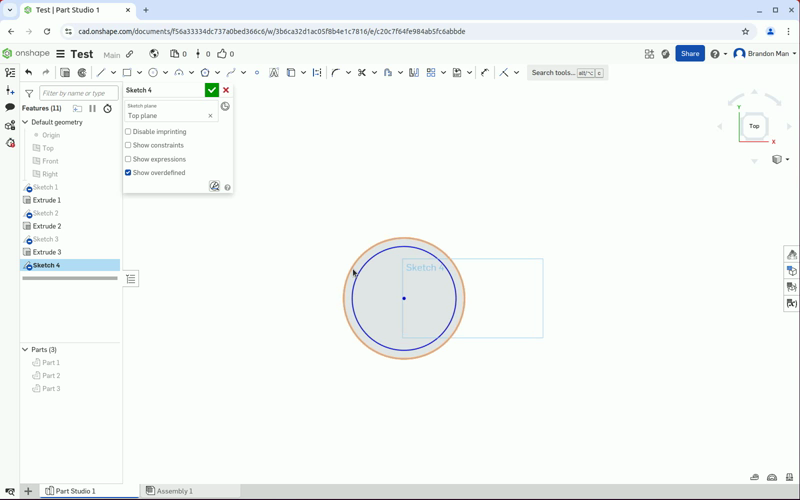
scroll(6)
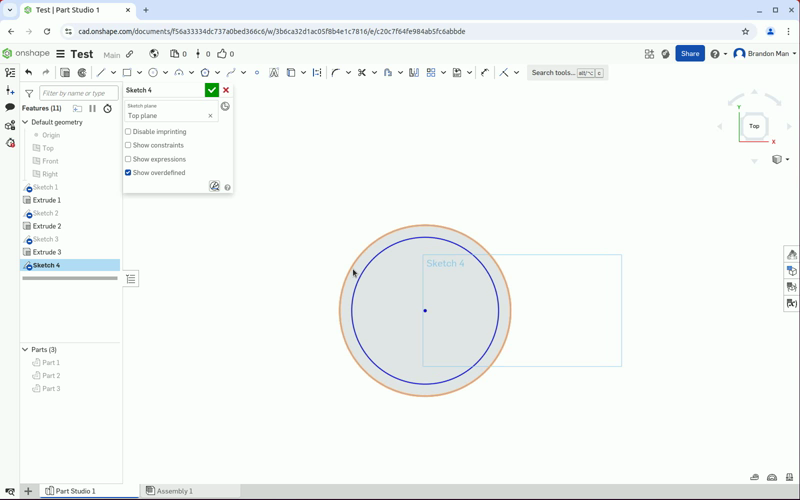
scroll(6)
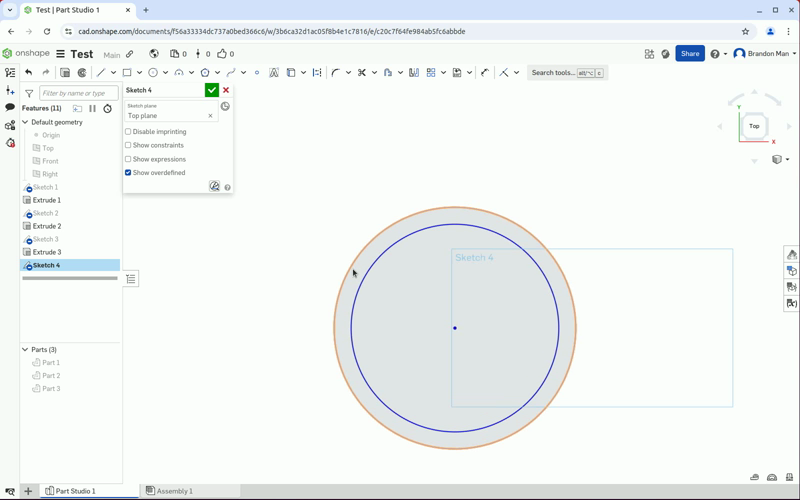
scroll(6)
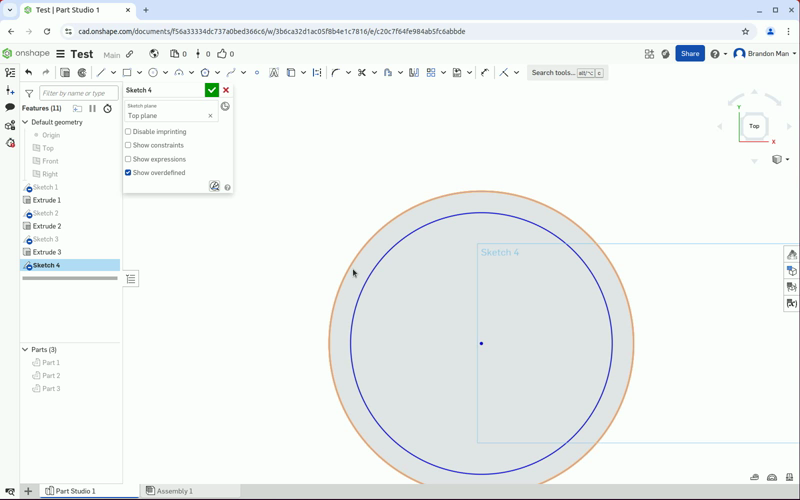
scroll(6)
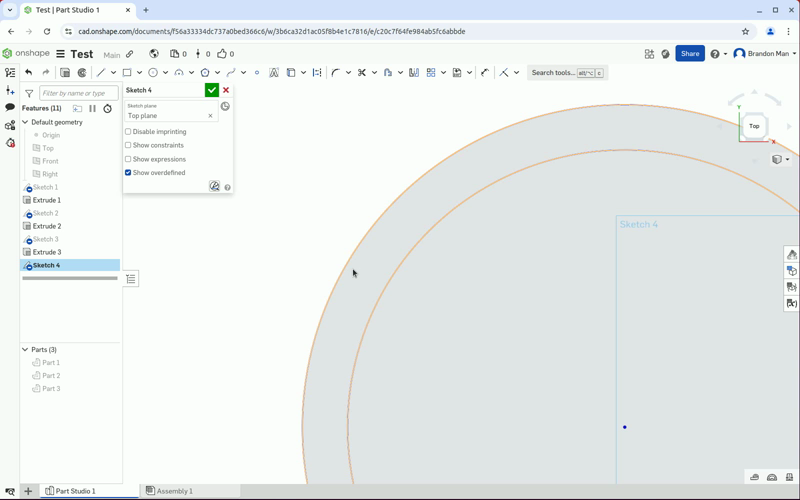
click(353, 268)
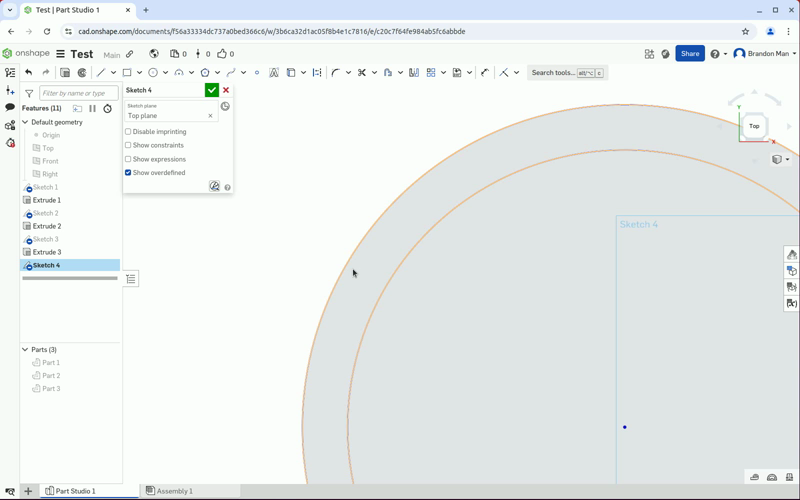
scroll(-6)
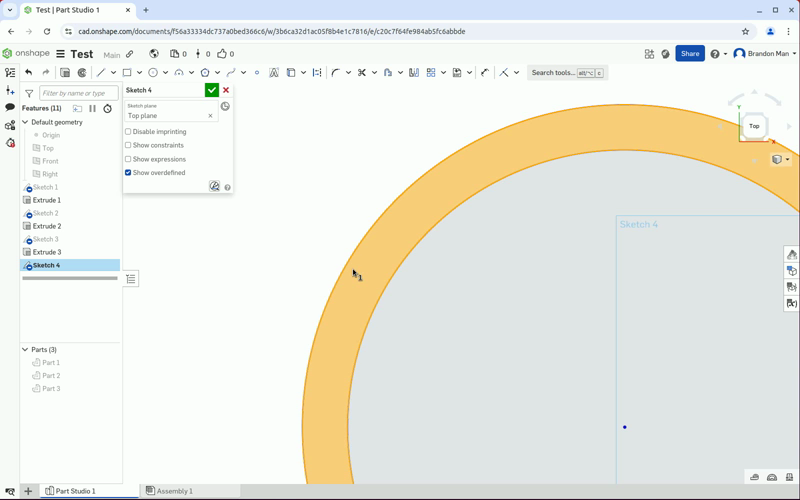
scroll(-6)
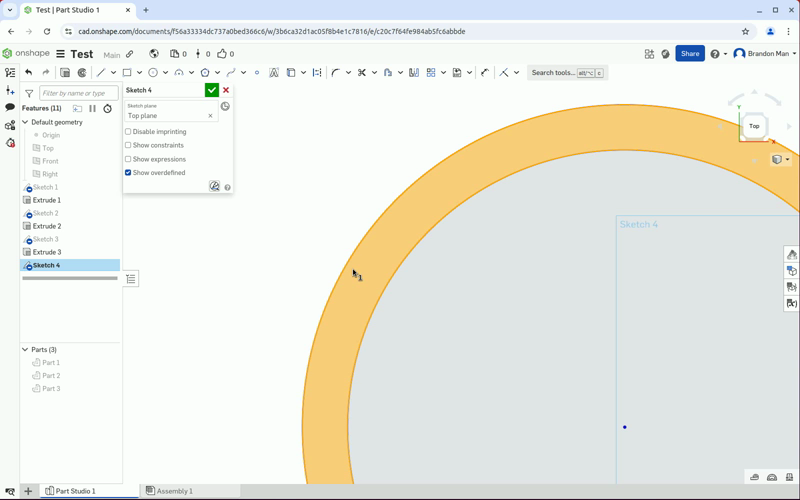
scroll(-6)
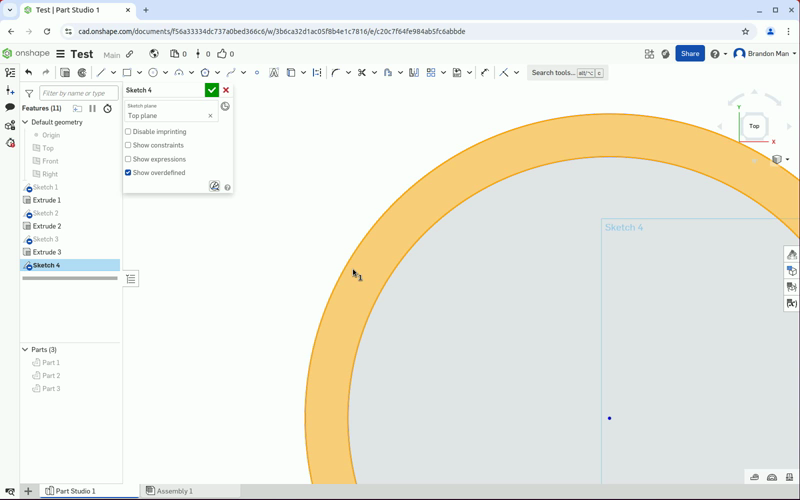
scroll(-6)
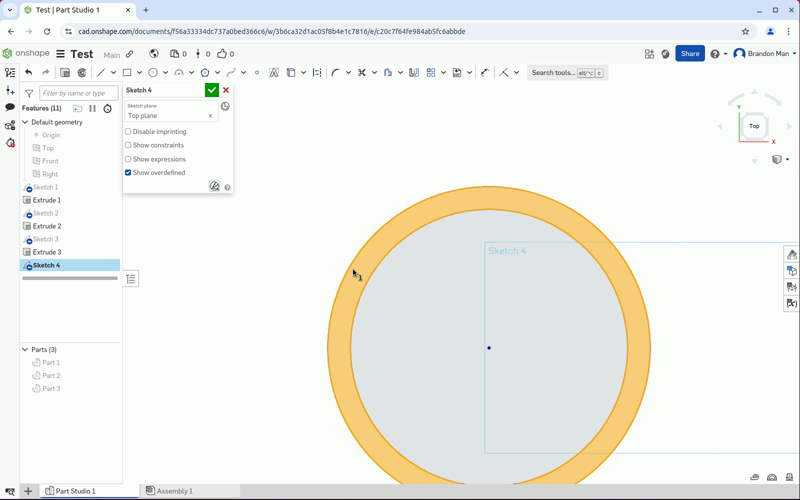
scroll(-6)
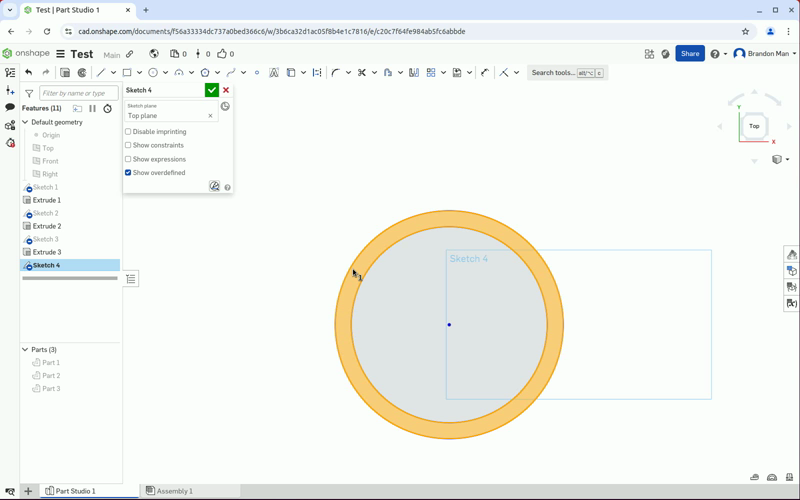
scroll(-6)
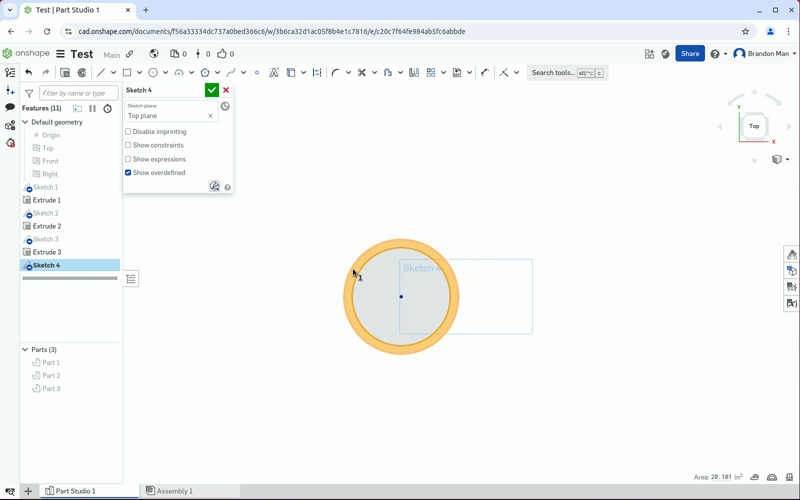
scroll(-6)
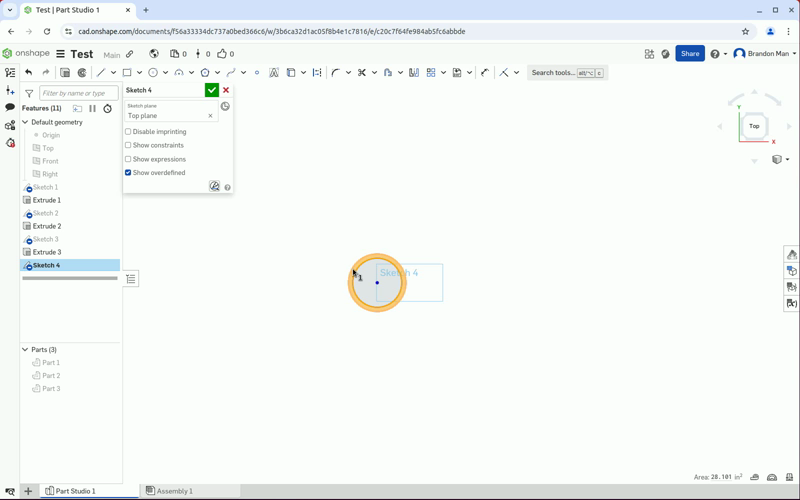
mouse_move(73, 352)
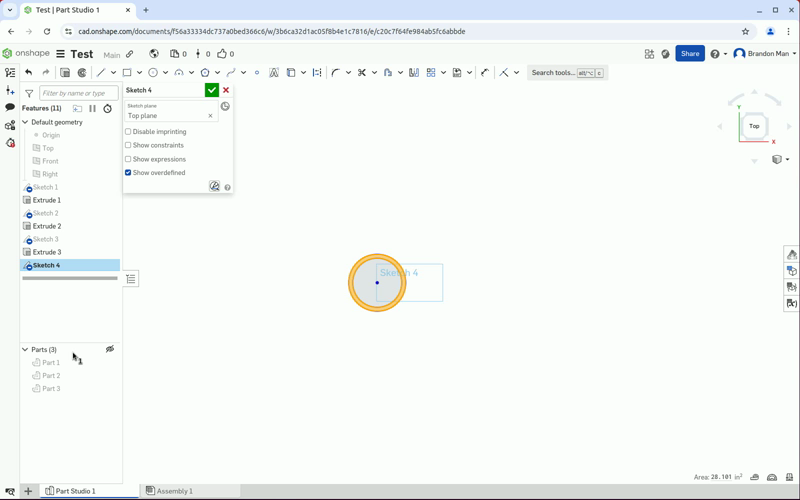
key(shift+y)
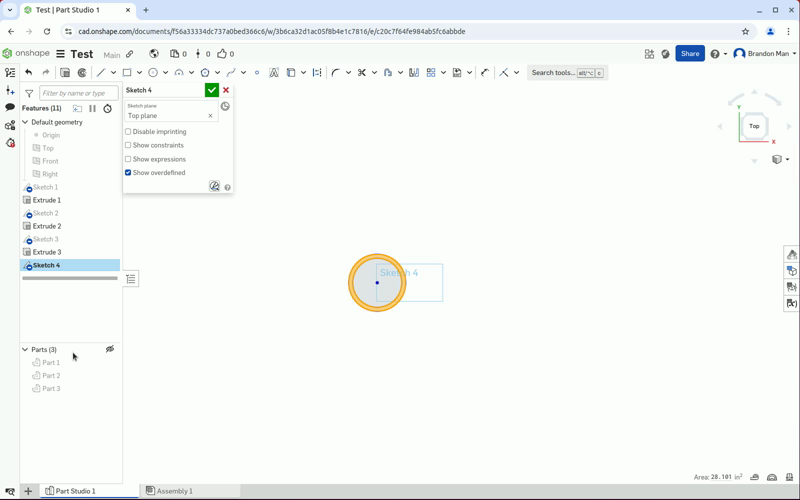
key(shift+e)
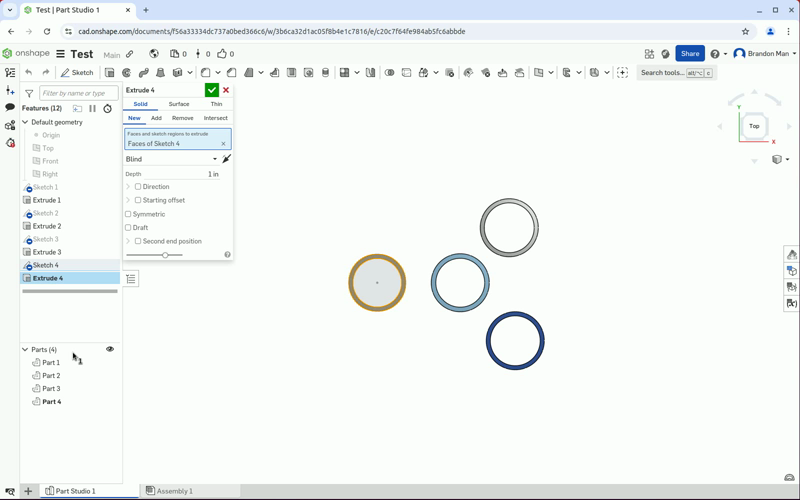
mouse_move(143, 106)
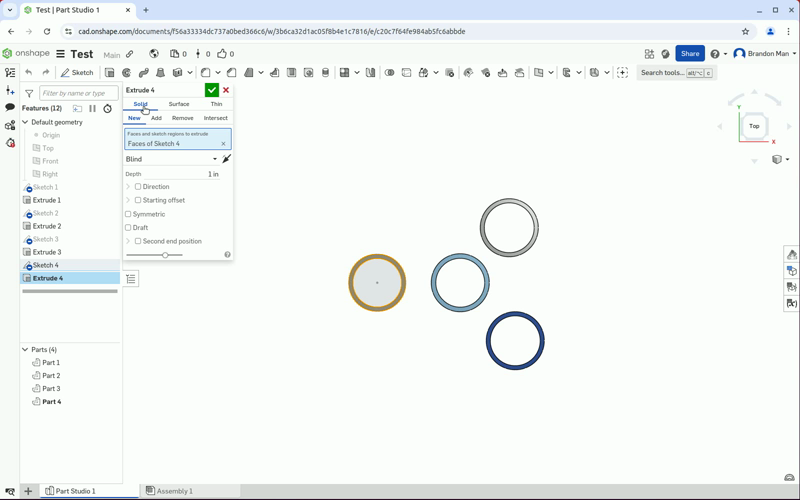
click(143, 106)
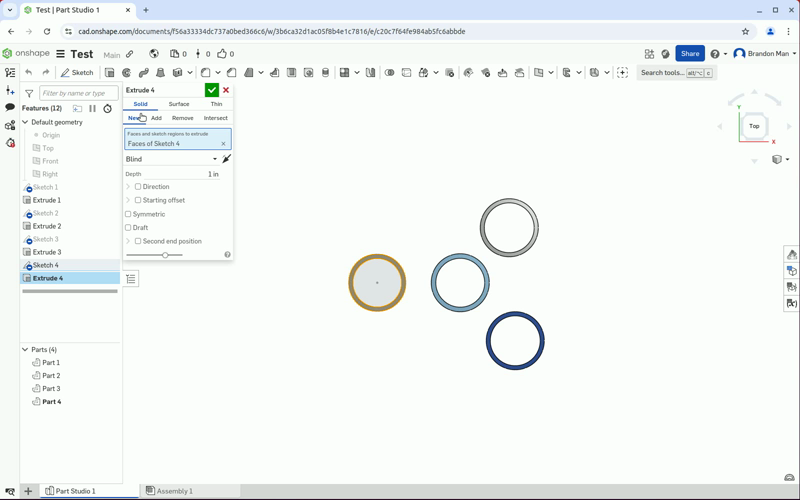
mouse_move(137, 120)
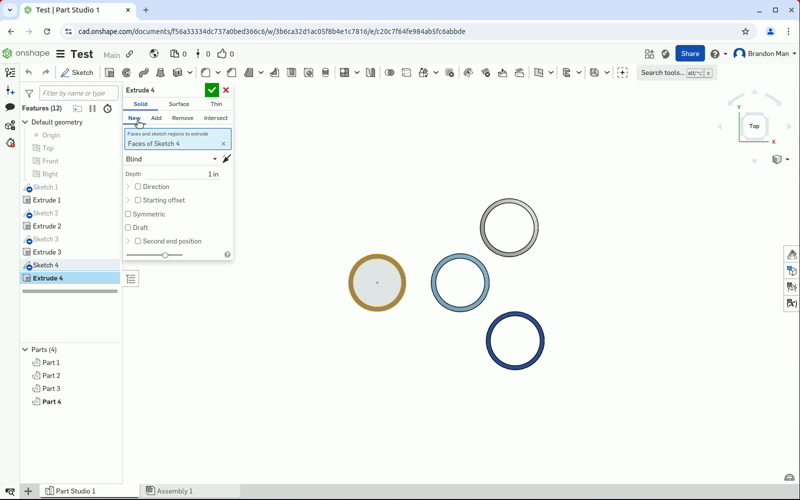
click(137, 120)
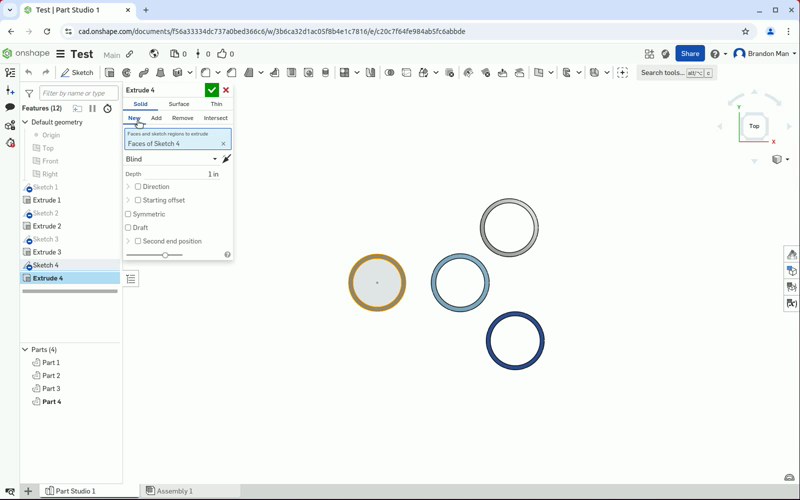
key(tab, 4)
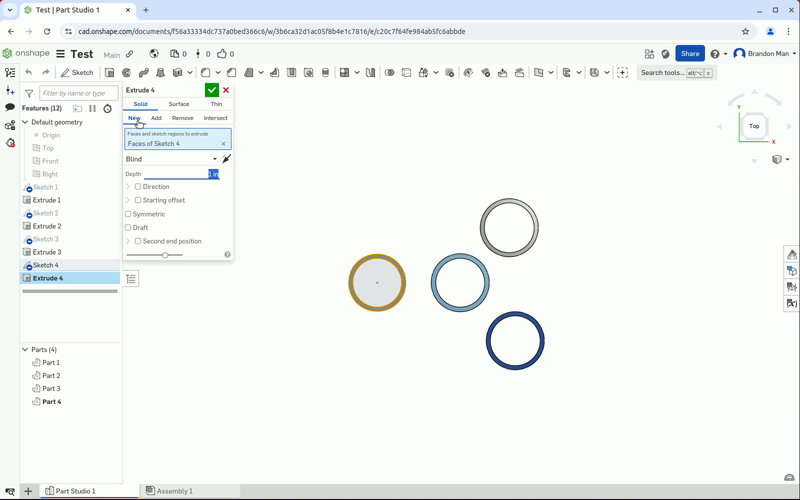
text(2.889)
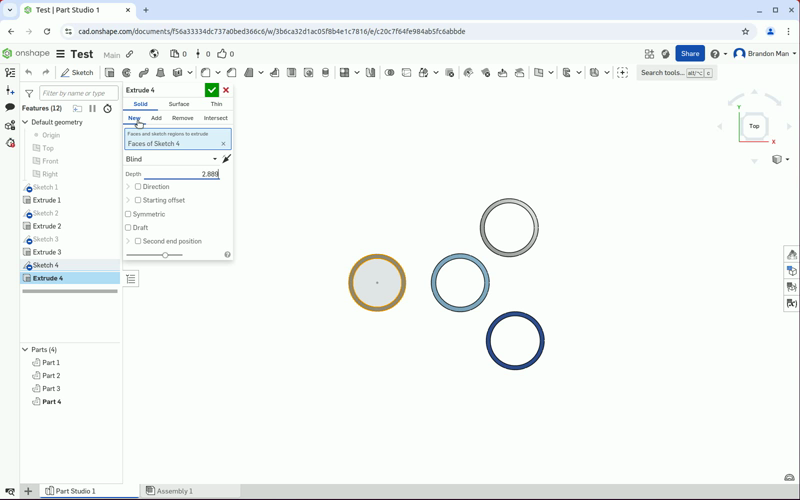
key(enter)
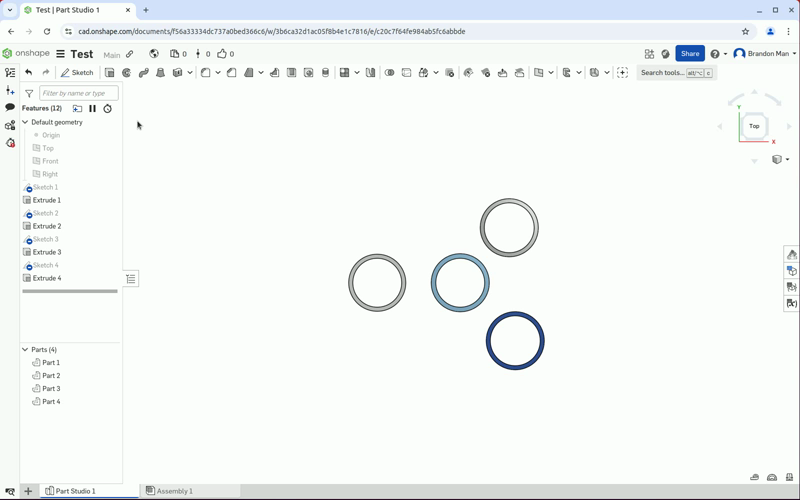
key(shift+h)
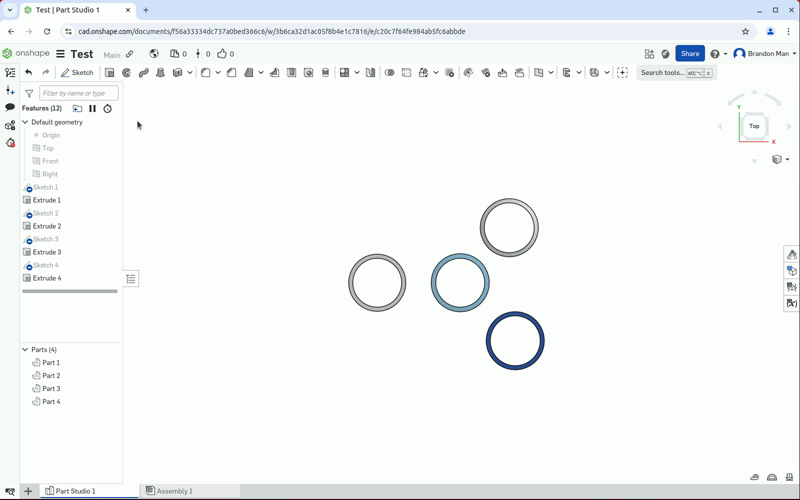
key(shift+h)
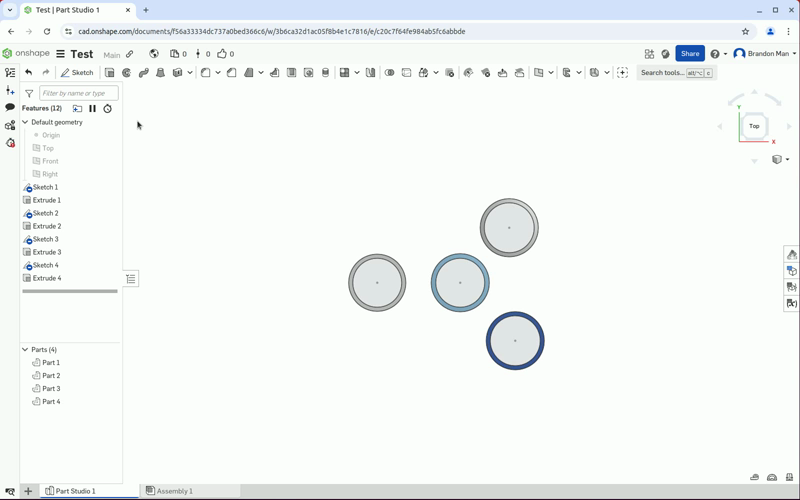
key(shift+7)
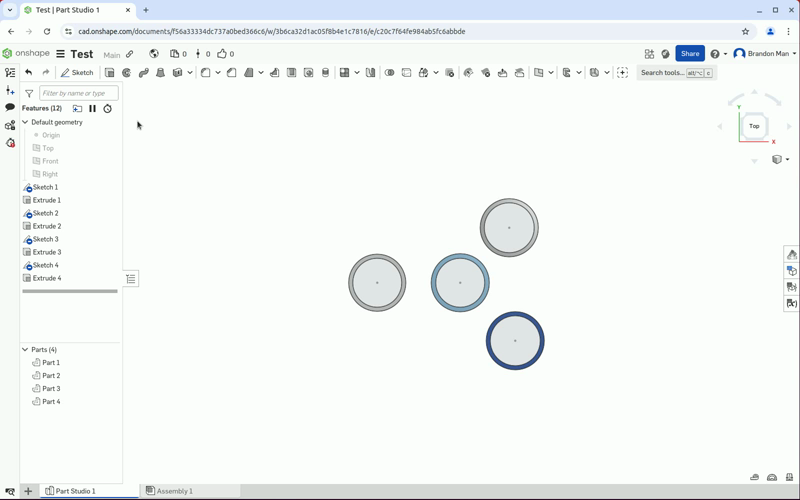
key(up, 3)
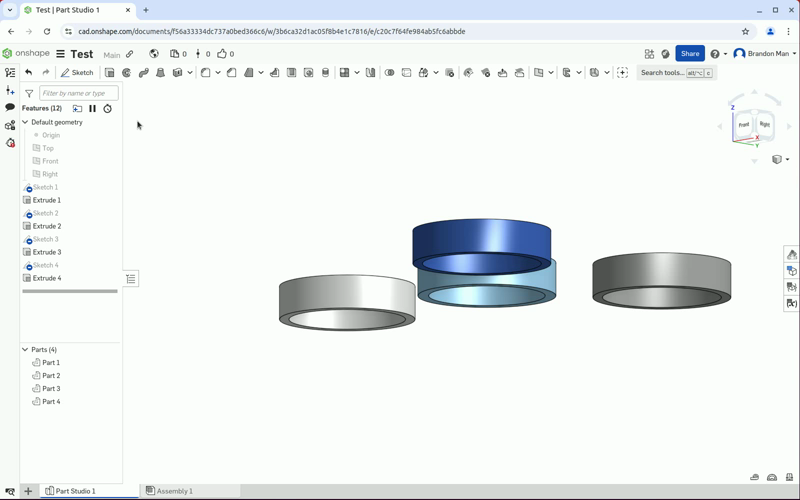
key(left, 3)
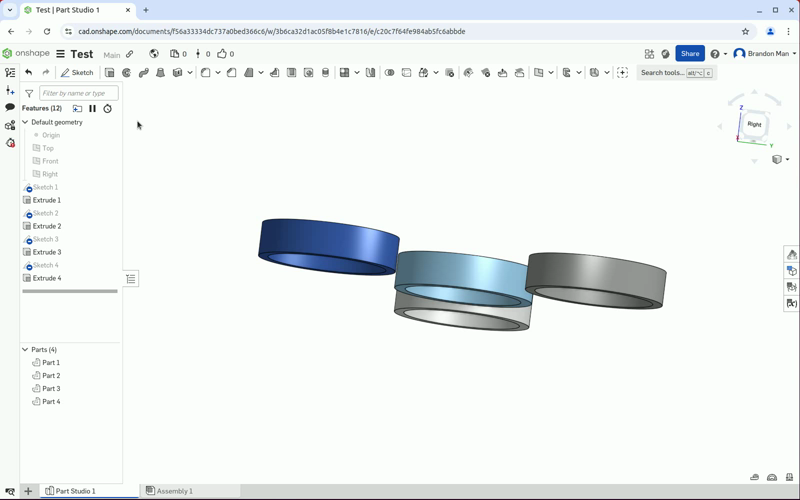
key(right, 3)
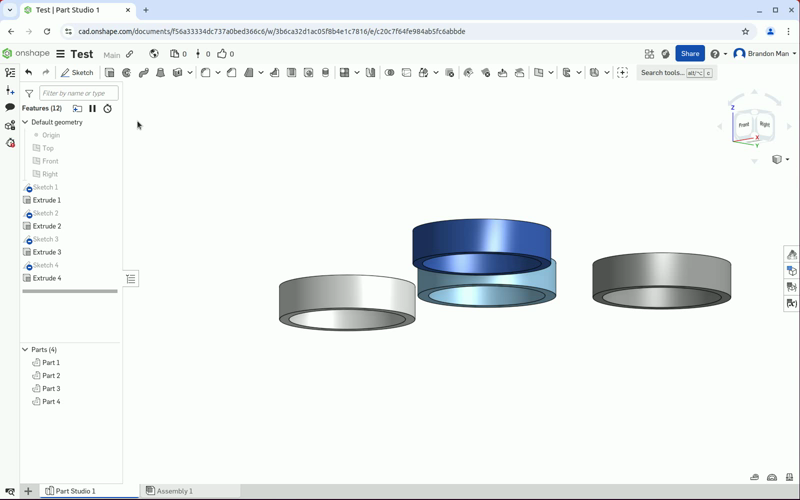
key(down, 3)
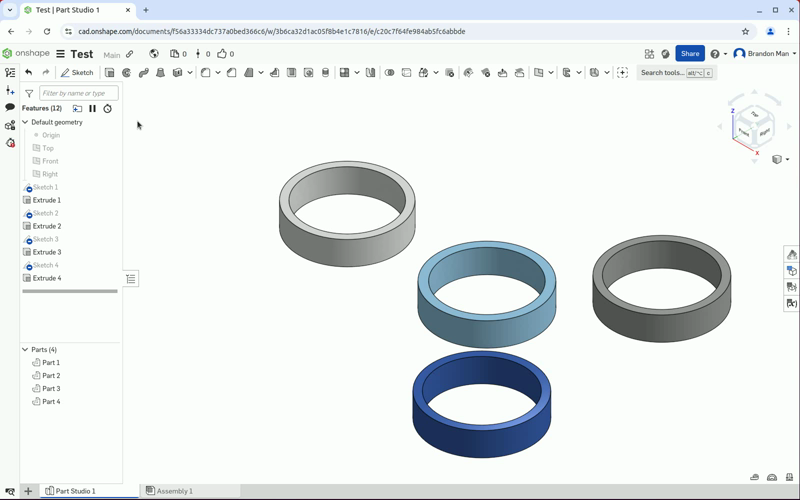
mouse_move(73, 189)
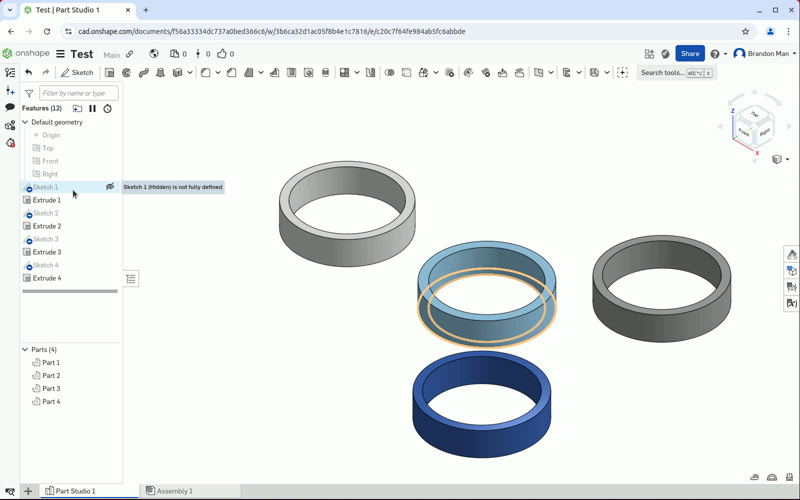
click(73, 189)